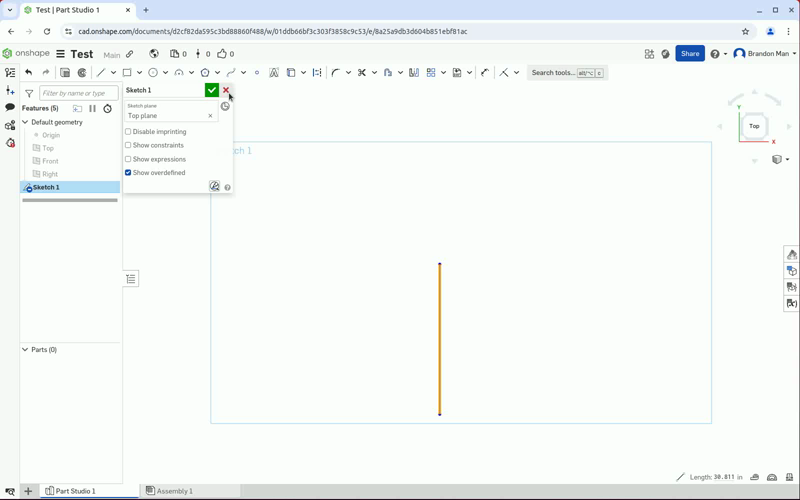
key(shift+h)
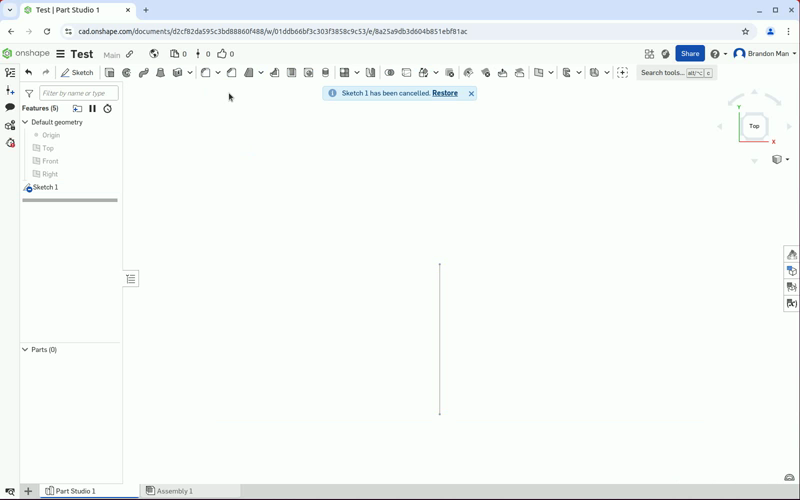
key(shift+s)
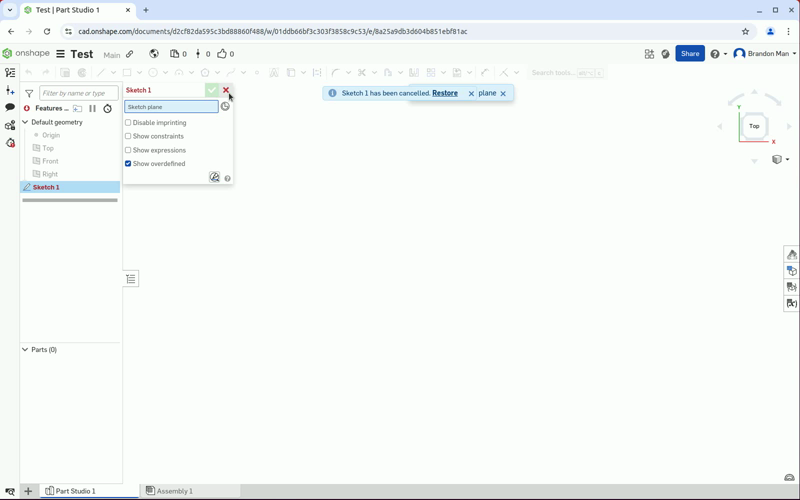
mouse_move(73, 150)
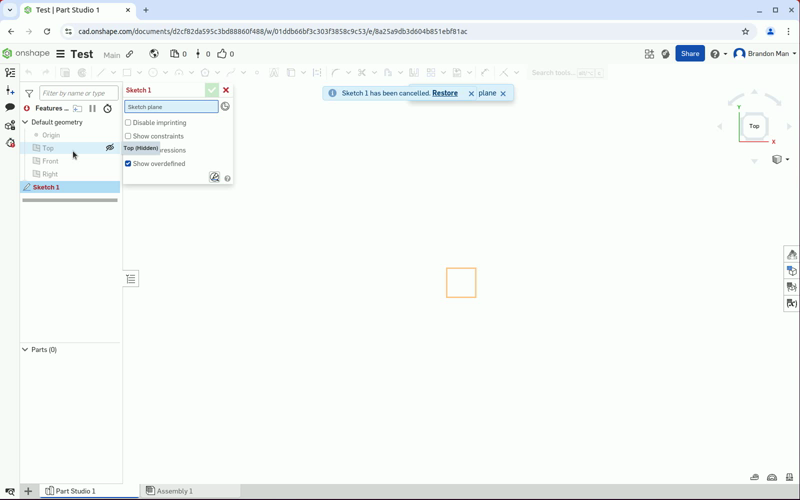
click(73, 150)
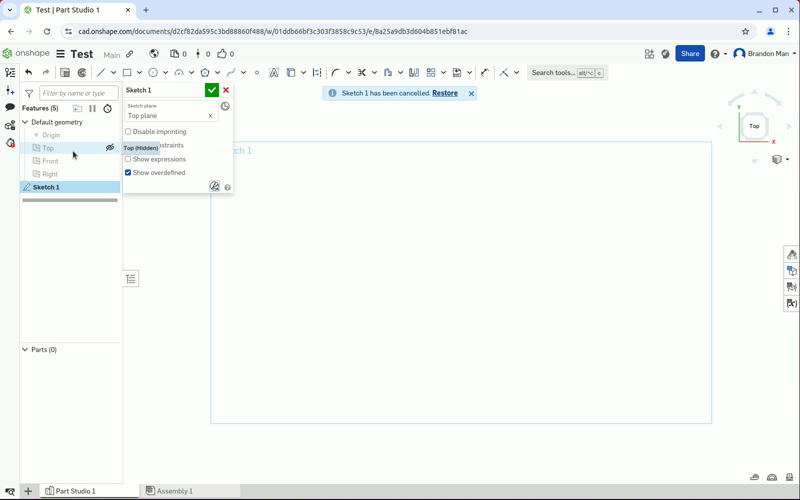
mouse_move(73, 352)
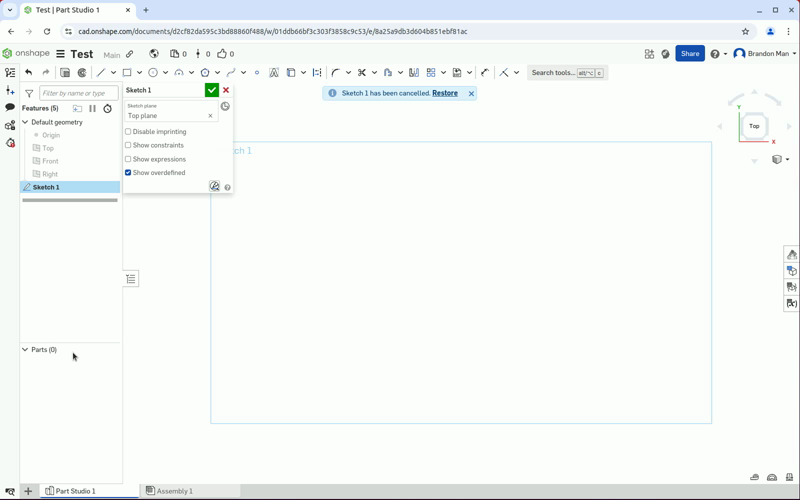
key(y)
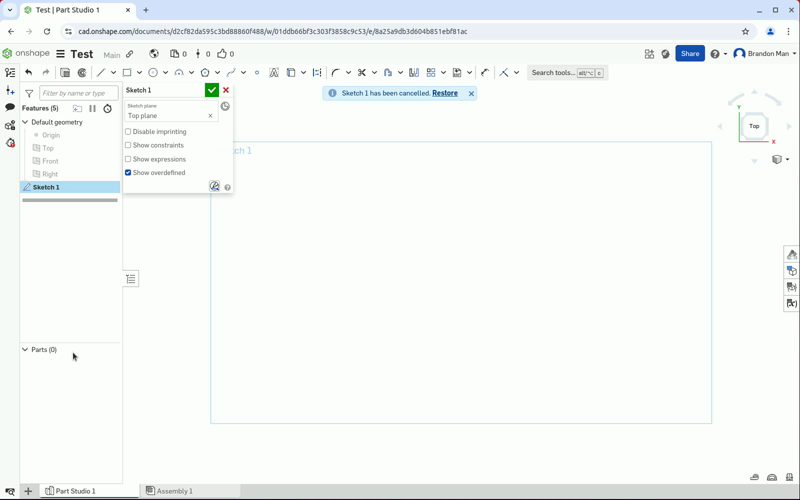
key(c)
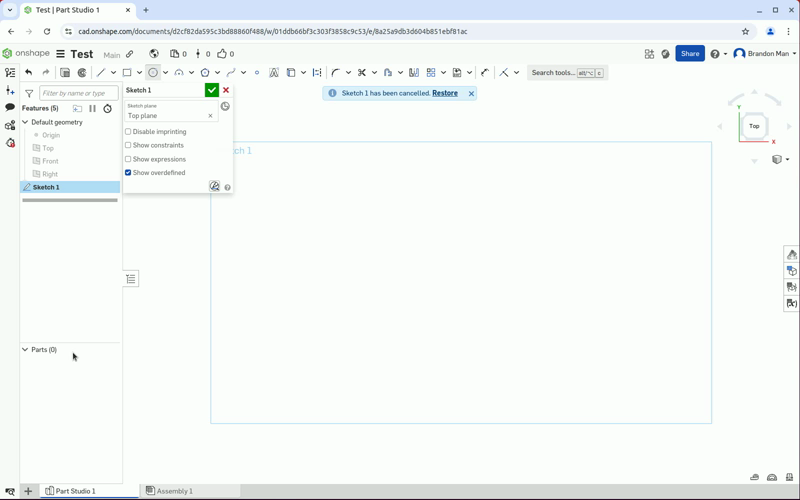
key_down(shift)
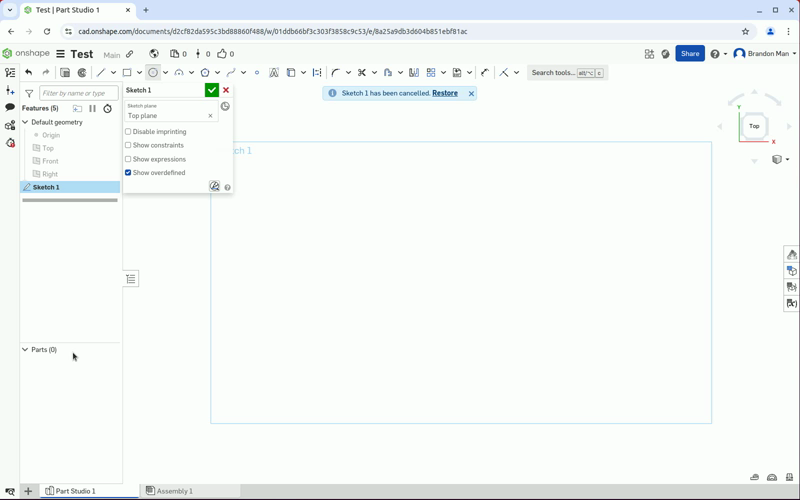
mouse_move(461, 282)
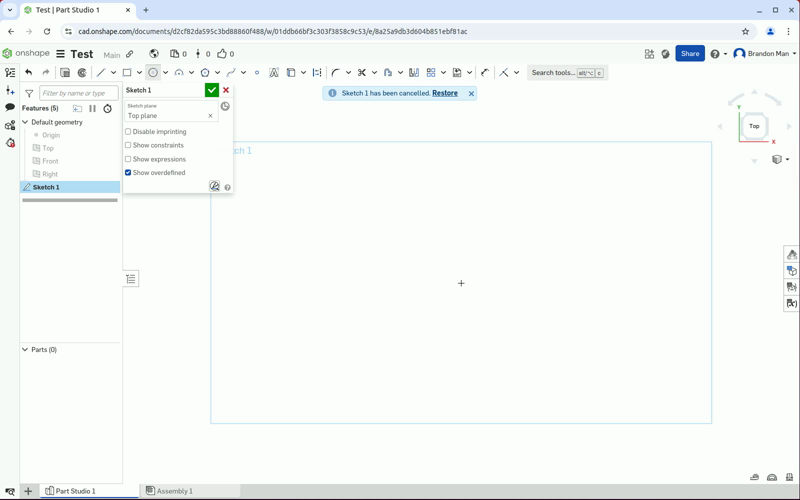
click(461, 282)
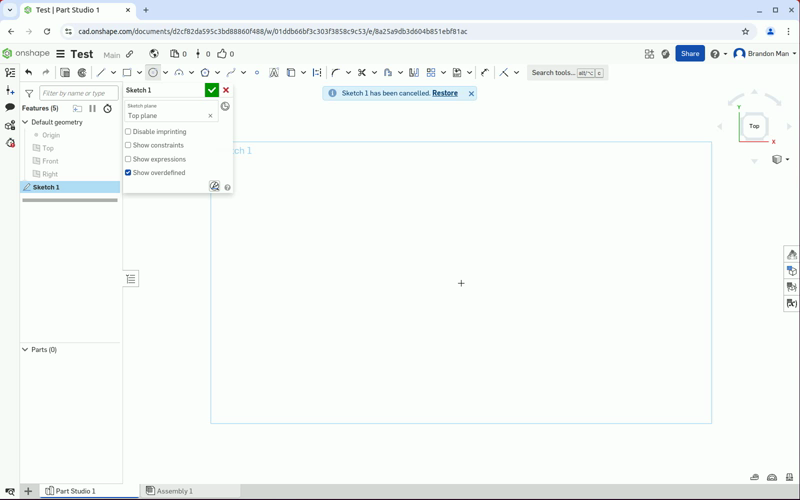
key_up(shift)
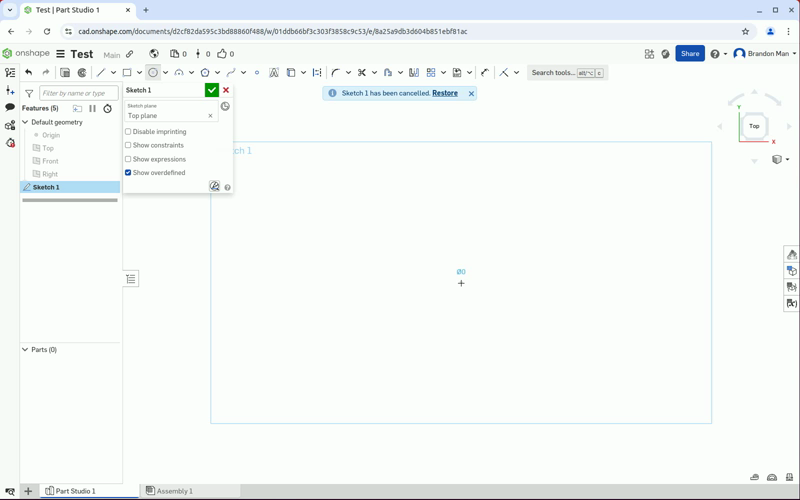
mouse_move(467, 282)
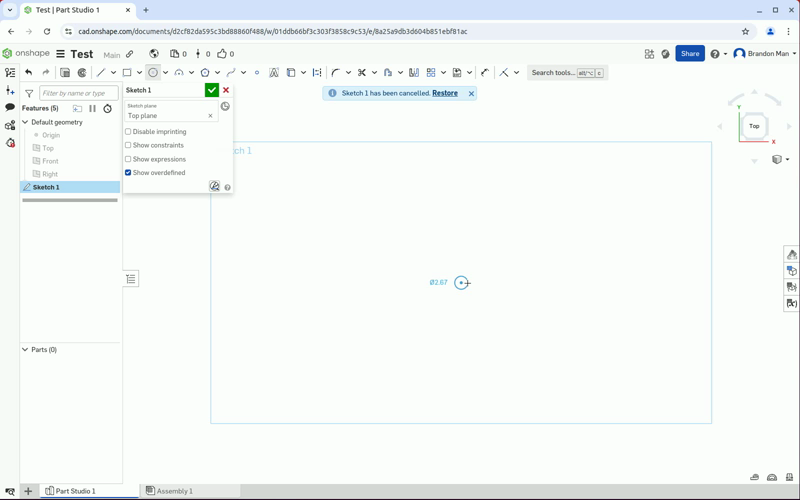
click(467, 282)
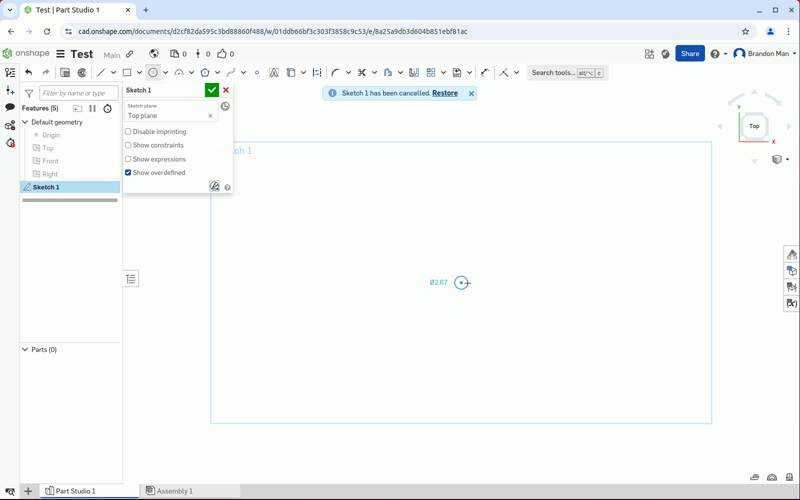
key(esc)
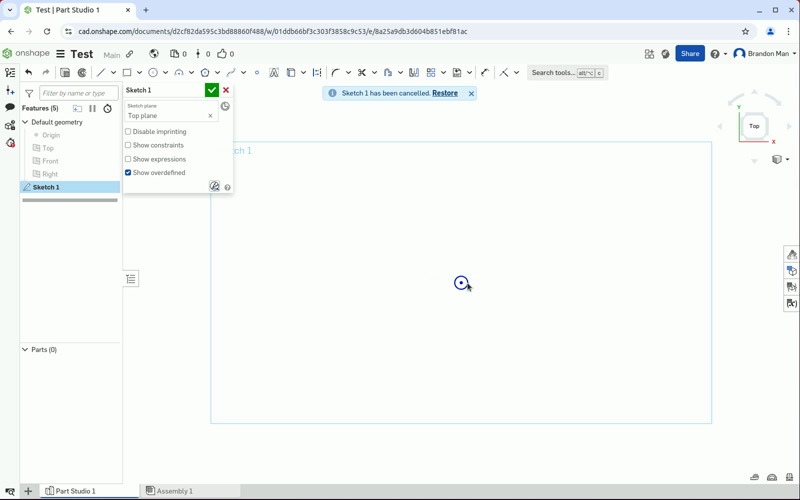
mouse_move(466, 285)
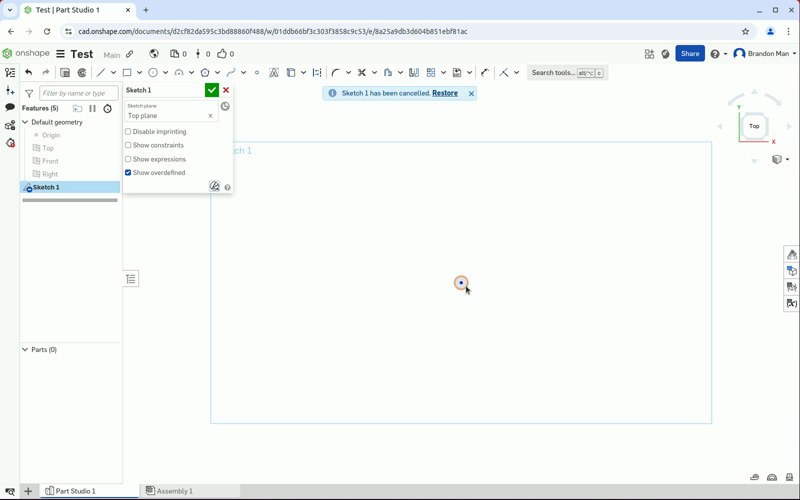
scroll(6)
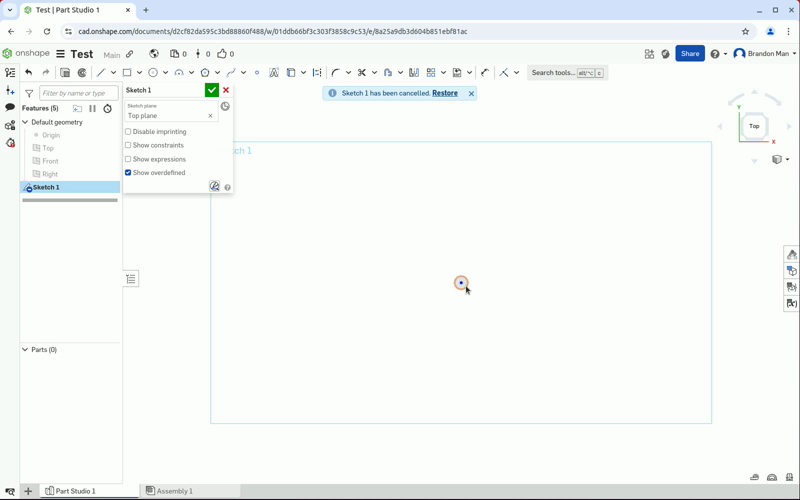
scroll(6)
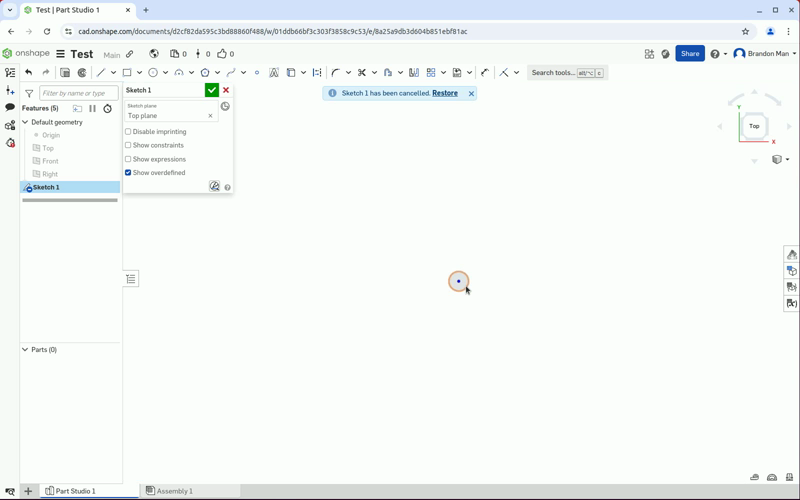
scroll(6)
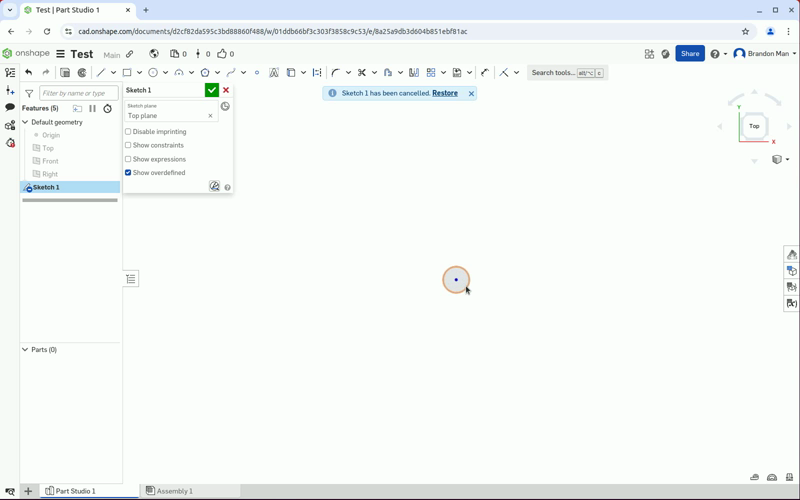
scroll(6)
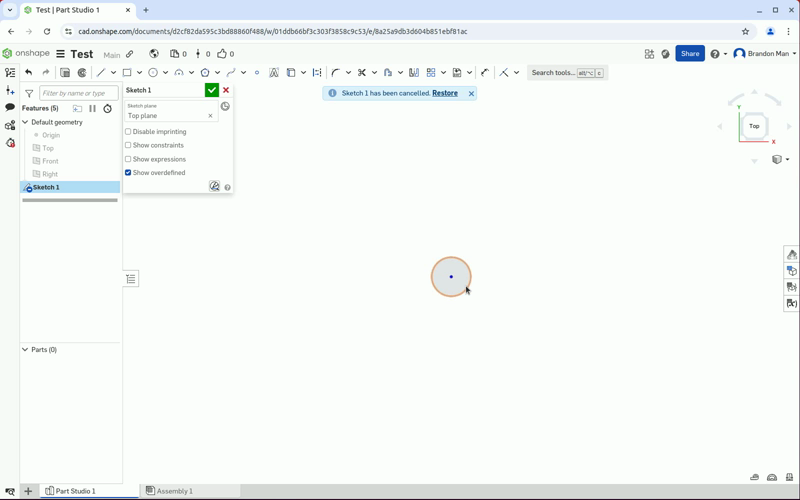
scroll(6)
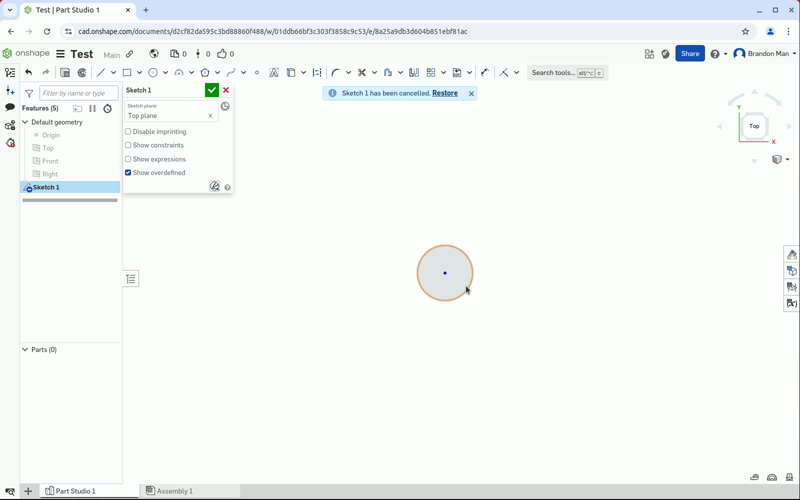
scroll(6)
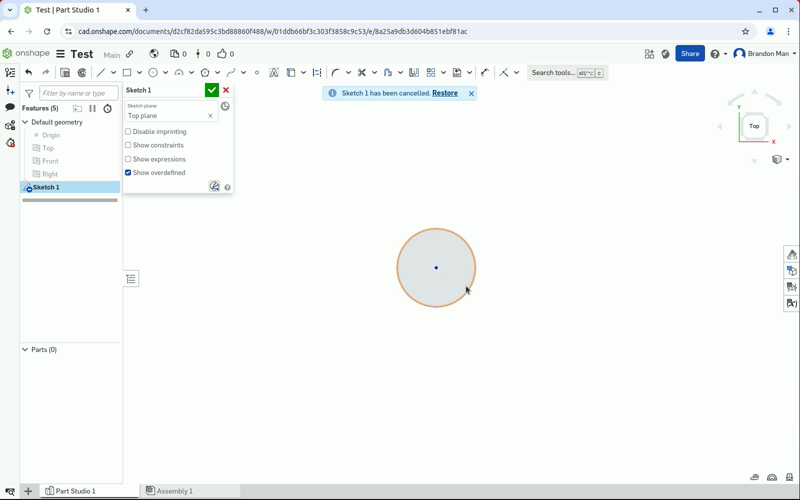
scroll(6)
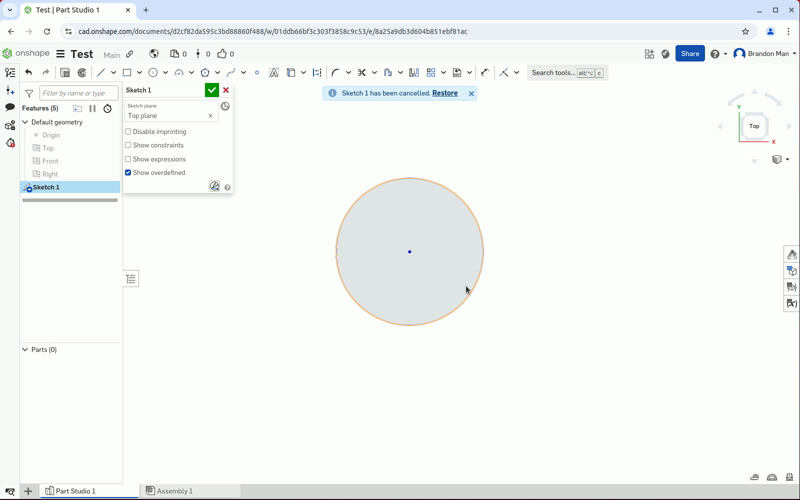
click(466, 285)
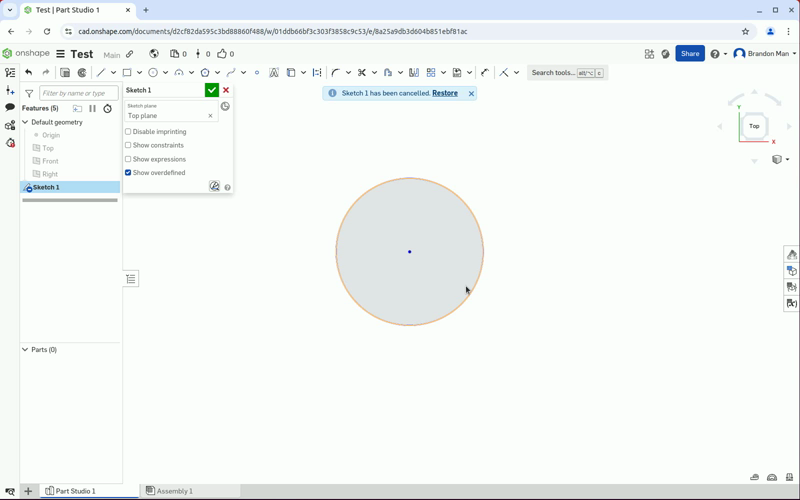
scroll(-6)
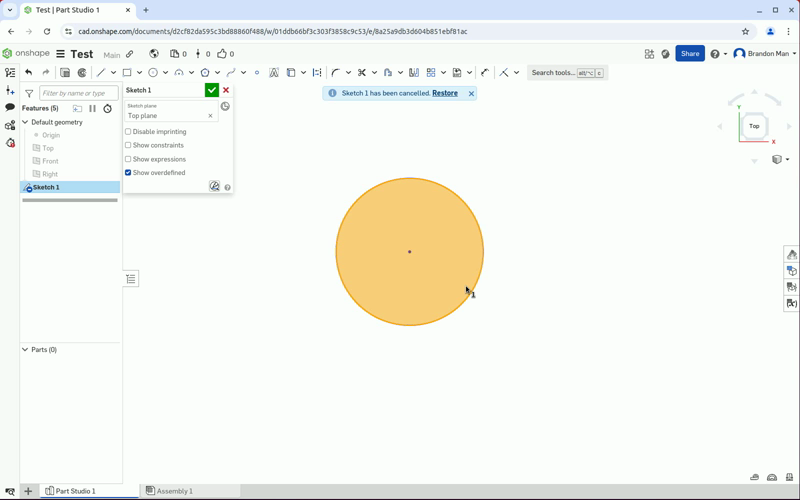
scroll(-6)
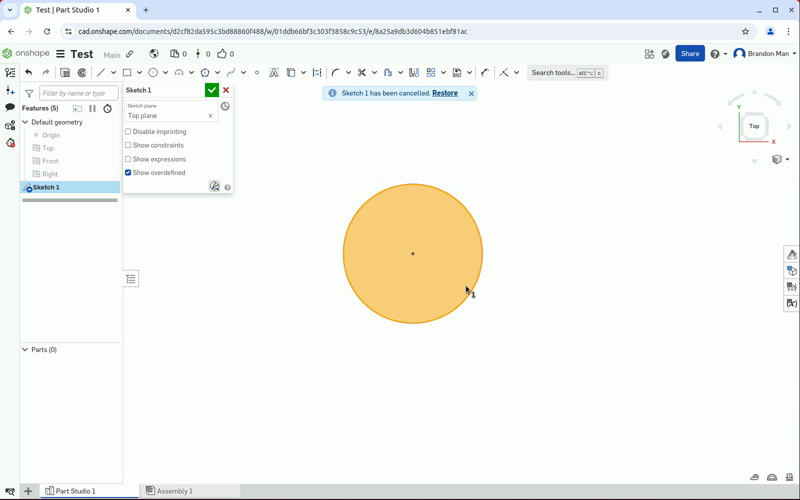
scroll(-6)
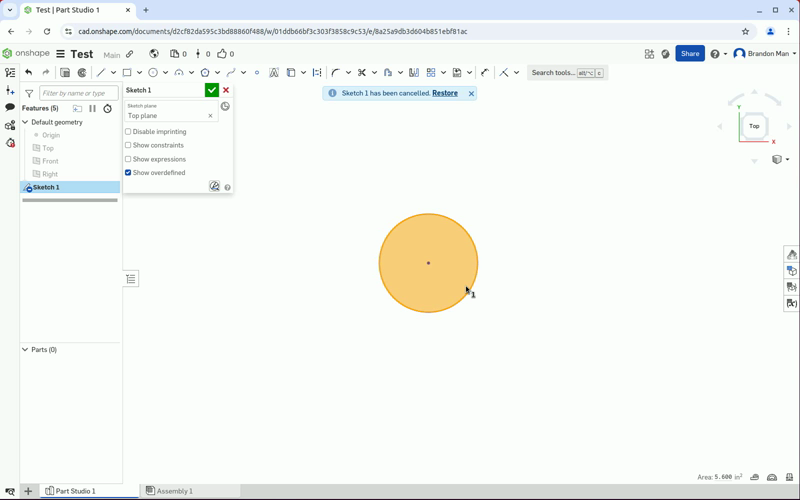
scroll(-6)
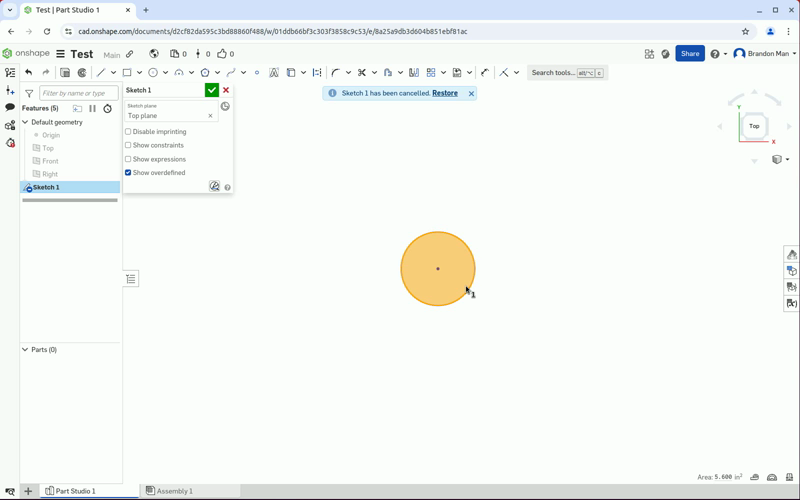
scroll(-6)
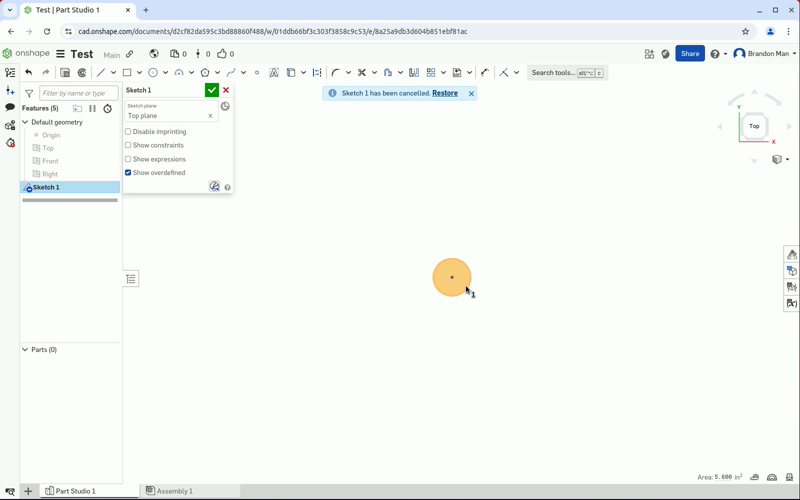
scroll(-6)
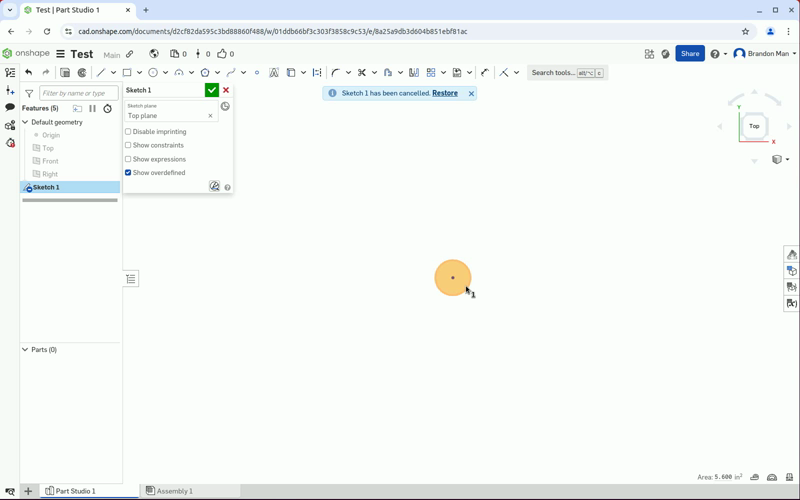
scroll(-6)
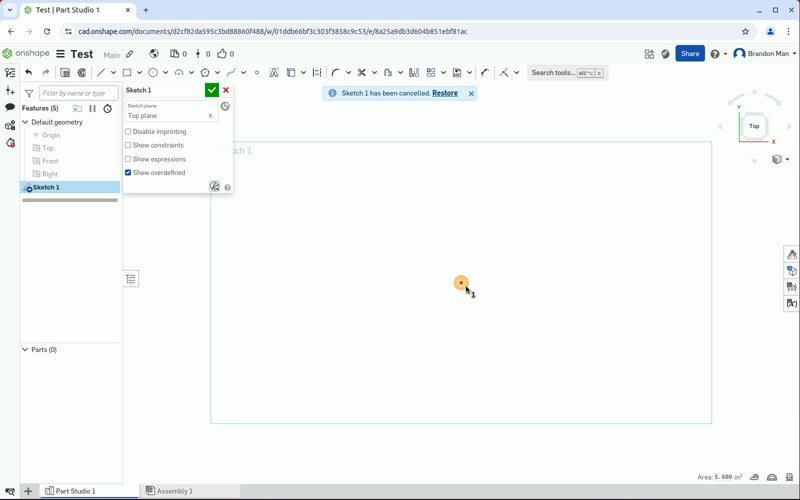
mouse_move(73, 352)
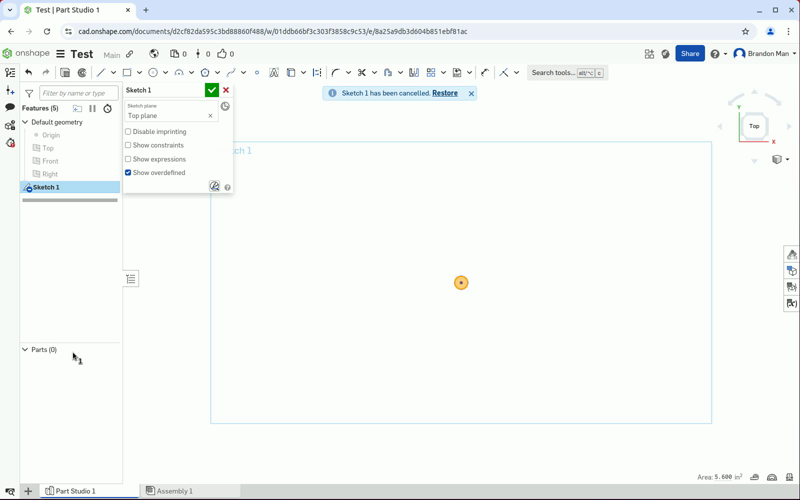
key(shift+y)
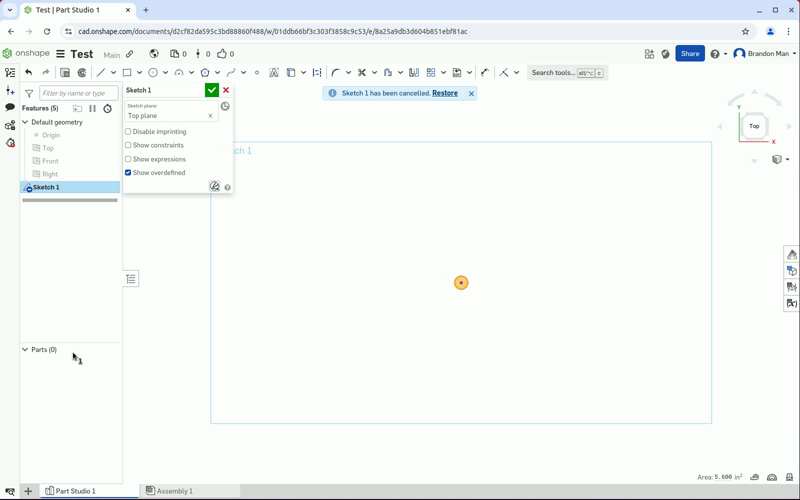
key(shift+e)
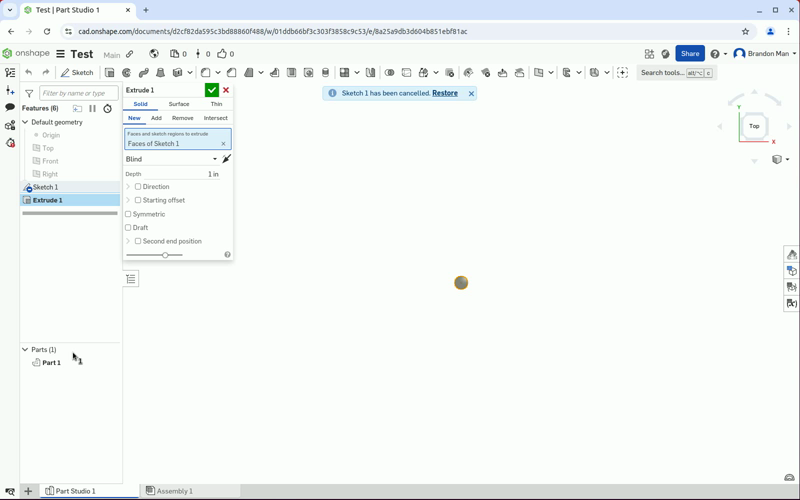
mouse_move(143, 106)
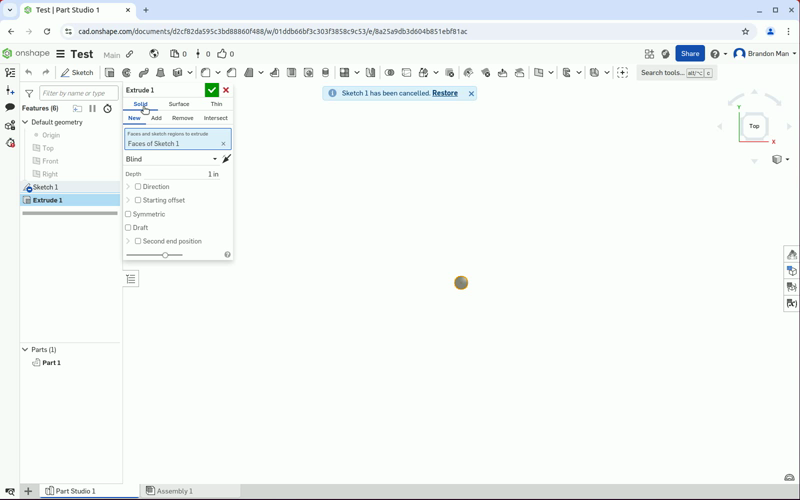
click(143, 106)
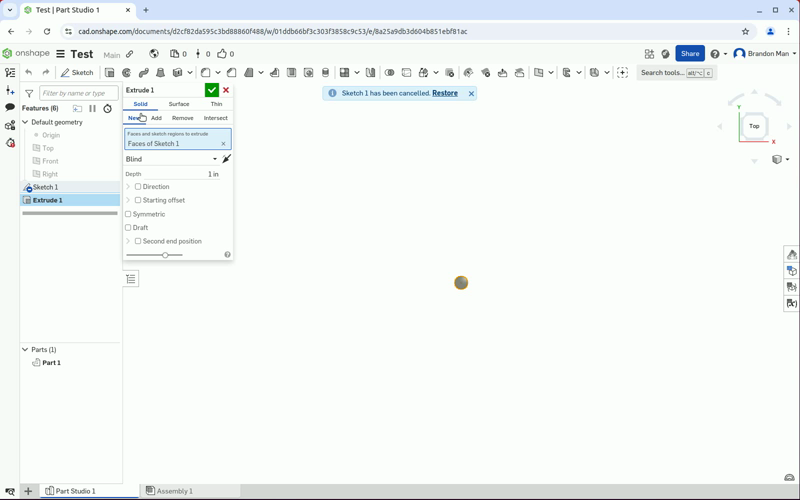
mouse_move(137, 120)
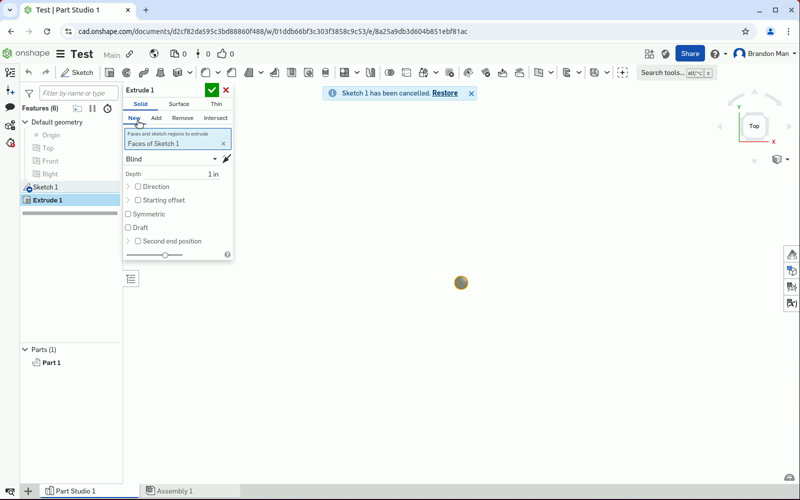
click(137, 120)
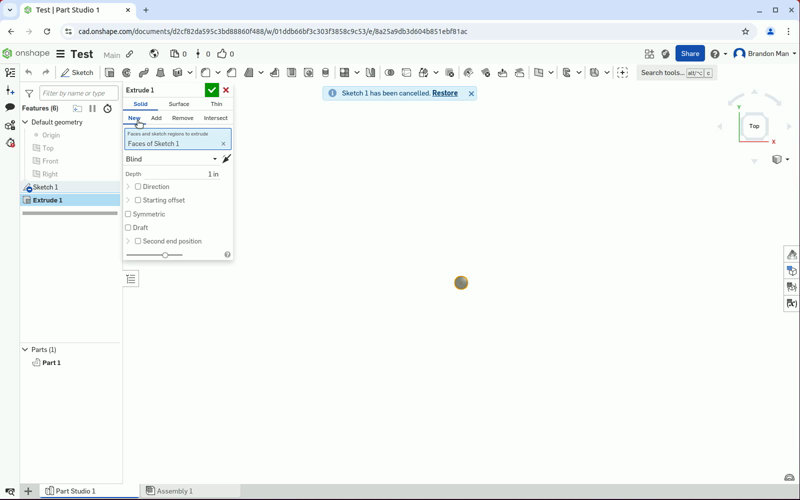
key(tab, 4)
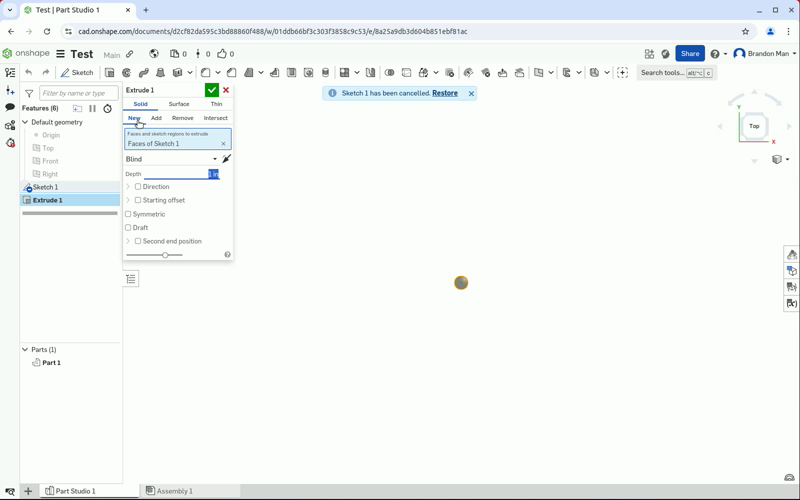
text(0.722)
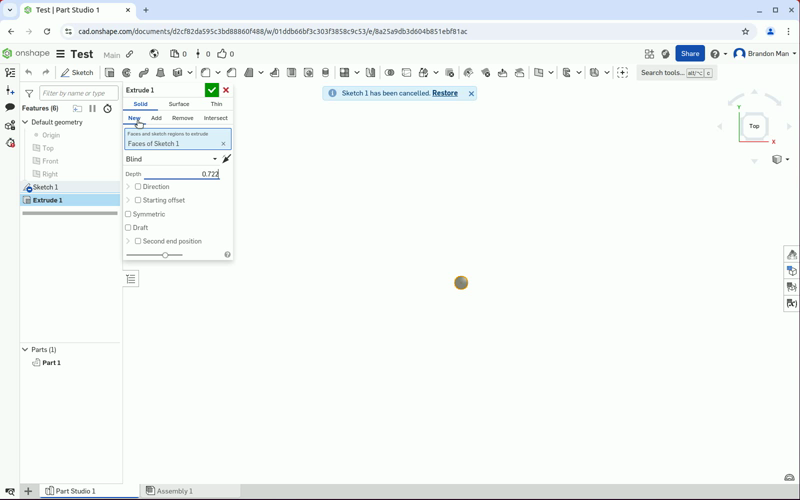
key(enter)
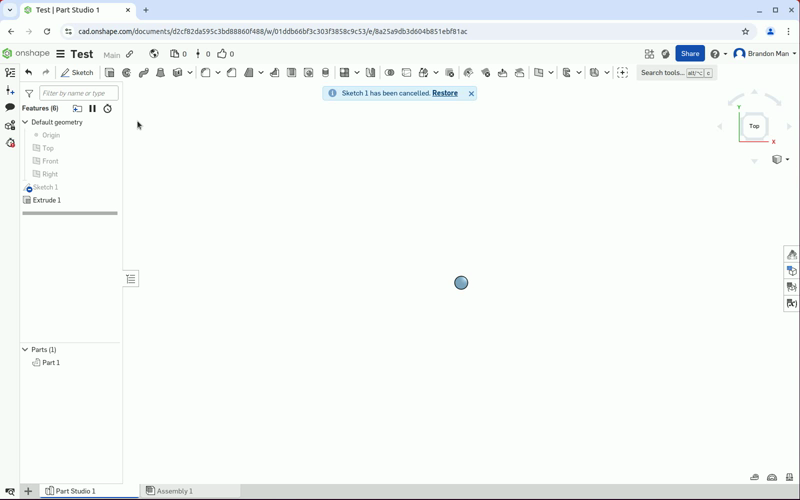
key(shift+h)
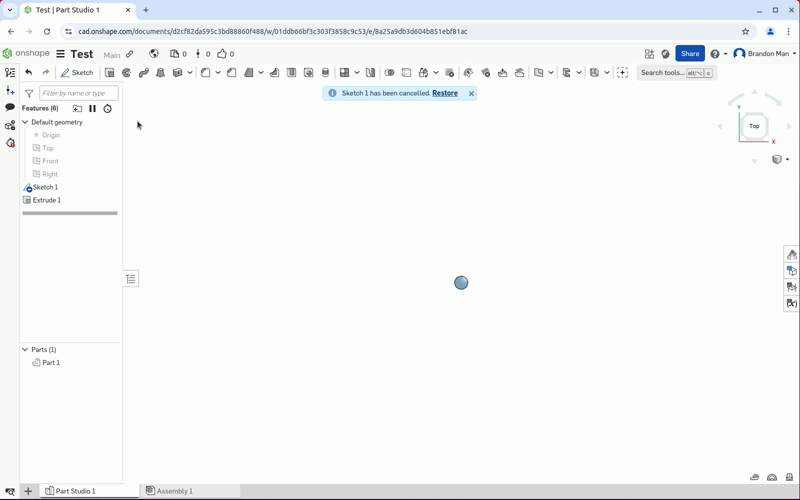
key(shift+h)
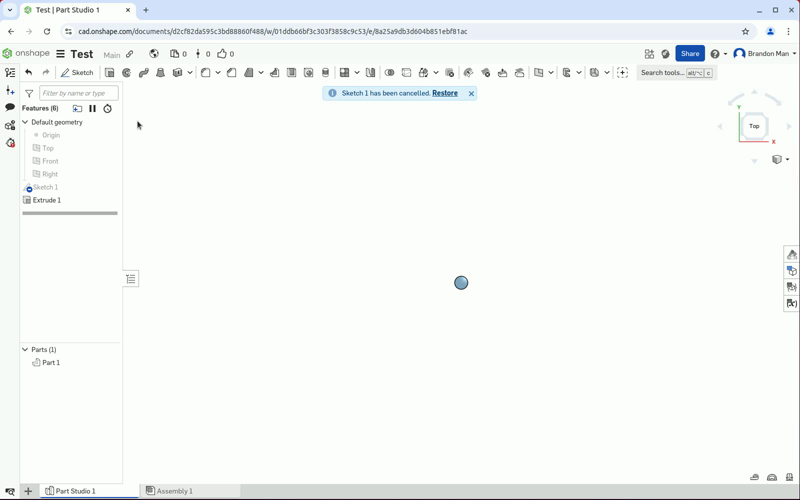
mouse_move(73, 189)
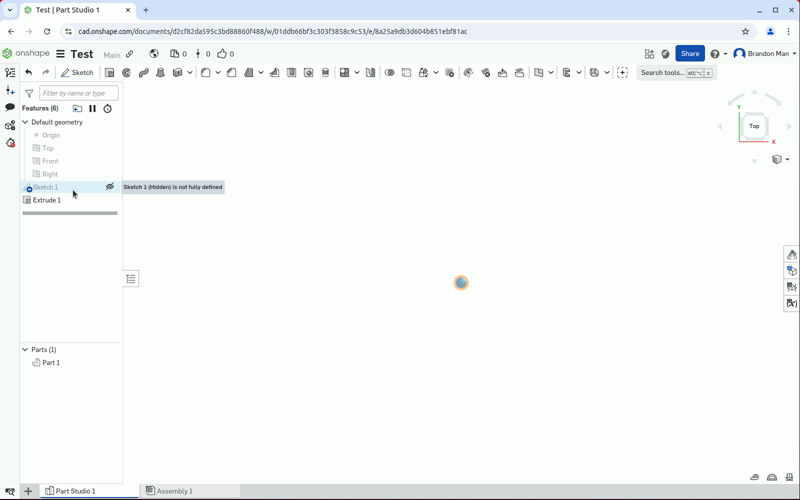
click(73, 189)
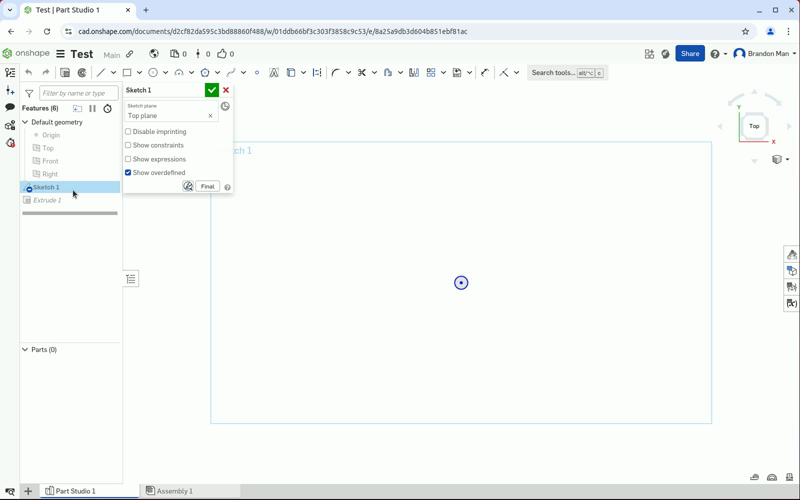
mouse_move(229, 92)
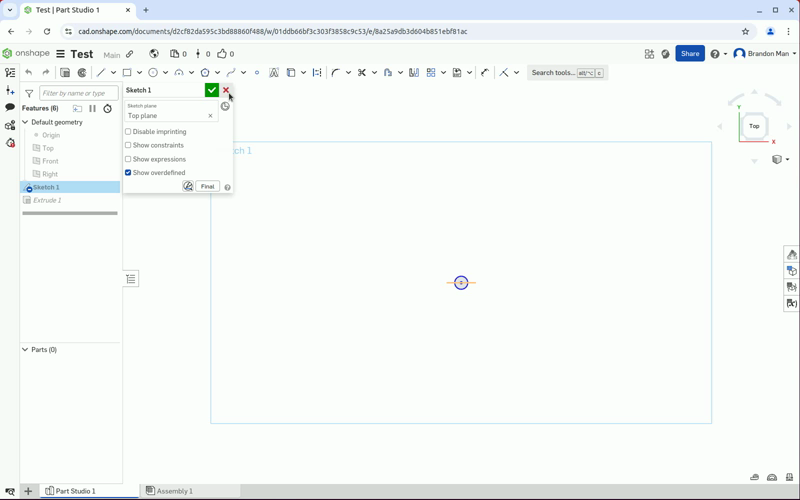
click(229, 92)
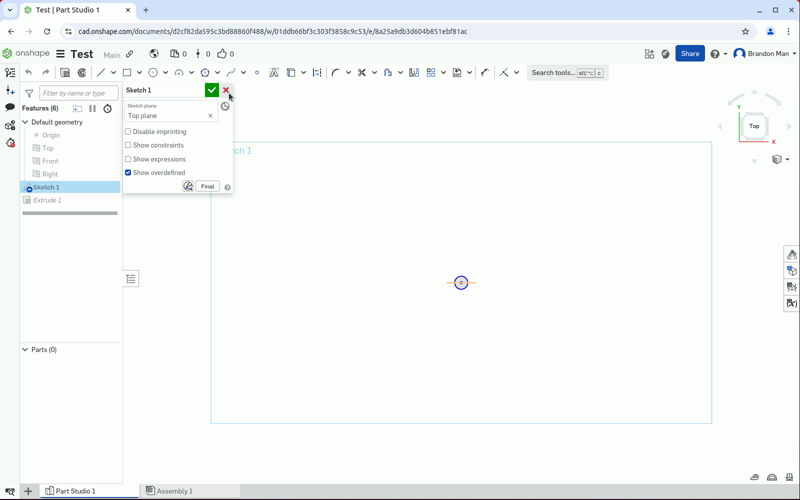
key(shift+s)
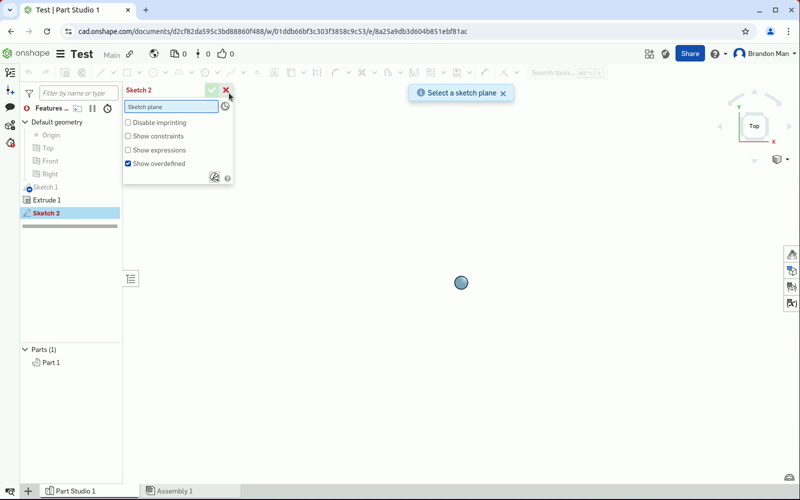
mouse_move(73, 150)
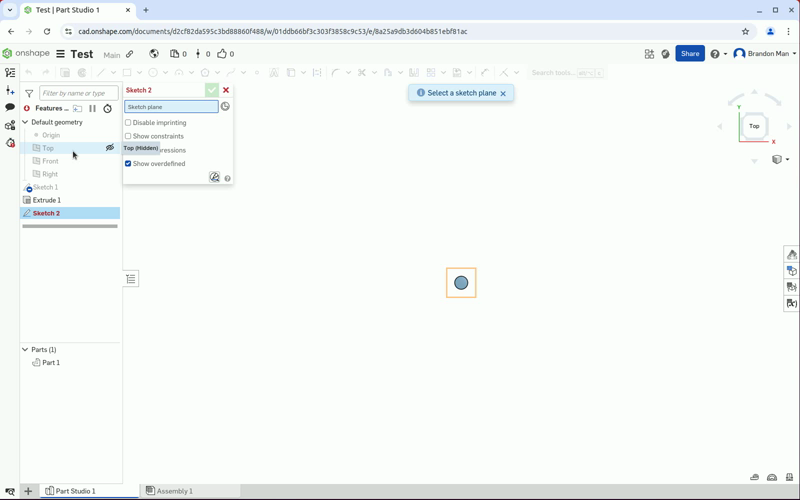
click(73, 150)
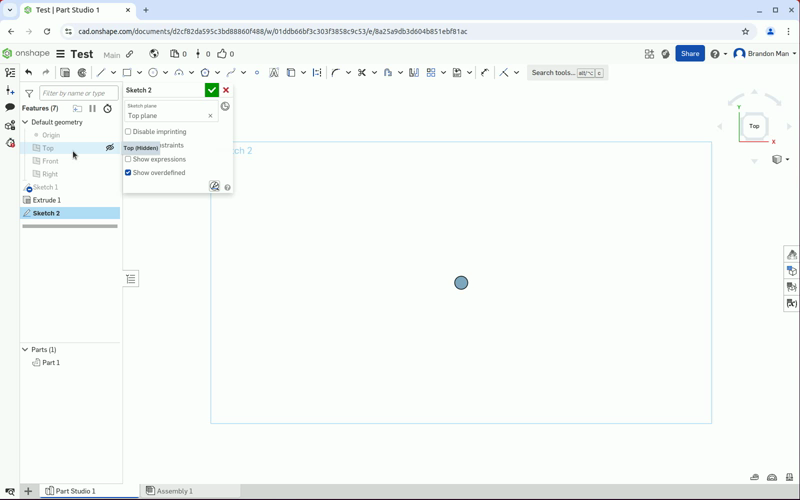
mouse_move(73, 352)
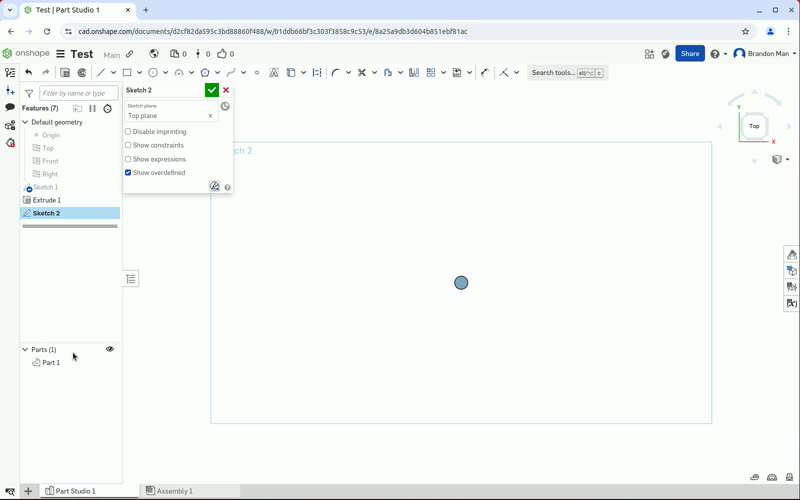
key(y)
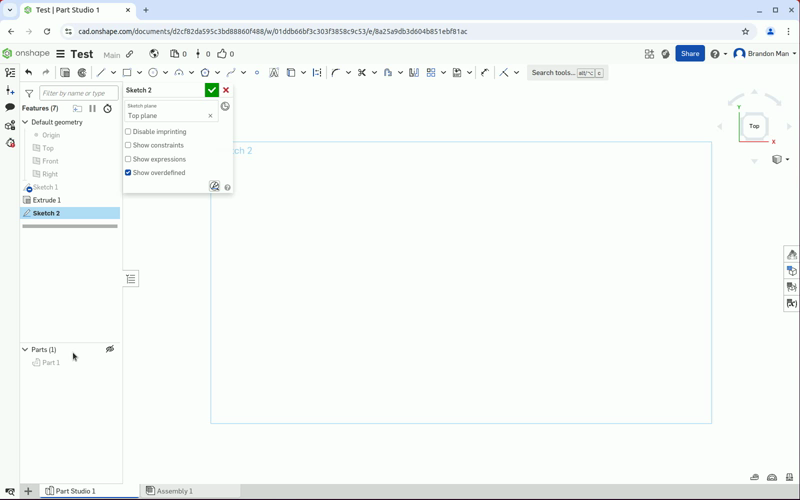
key(c)
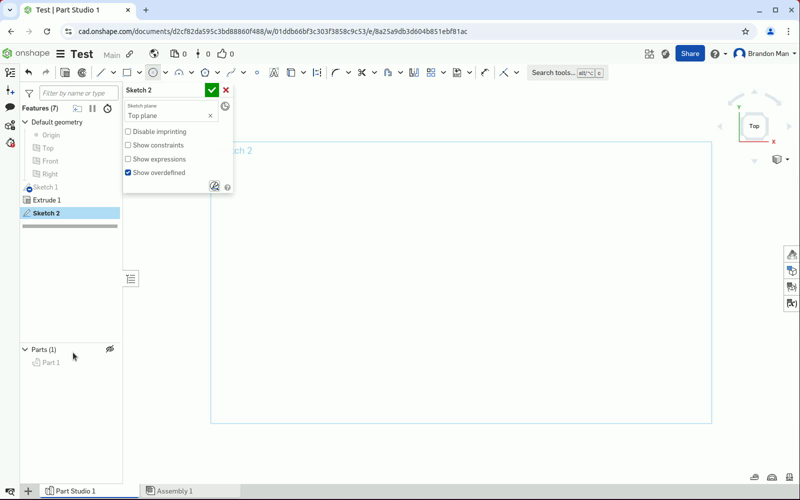
key_down(shift)
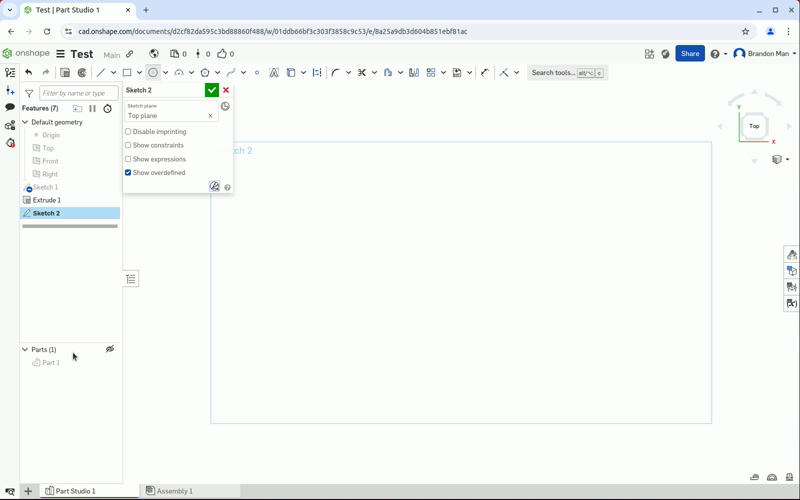
mouse_move(461, 282)
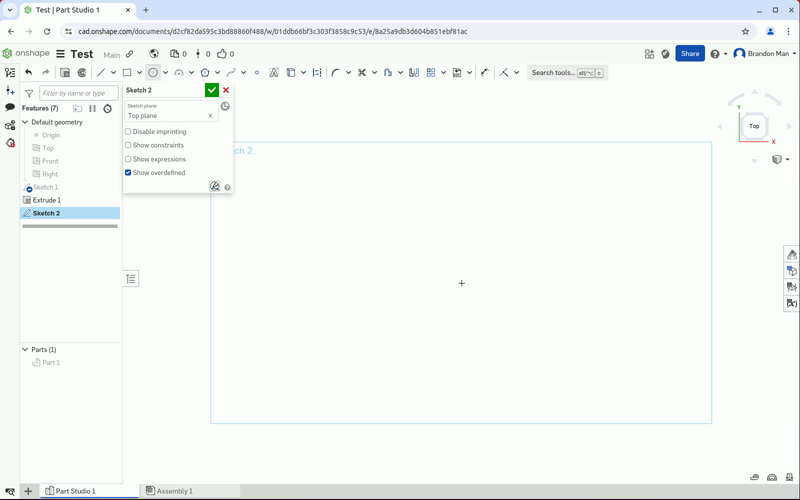
click(461, 282)
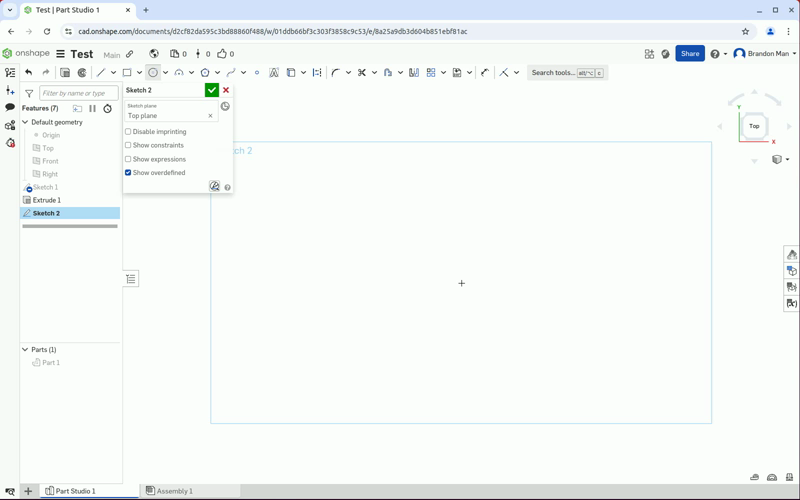
key_up(shift)
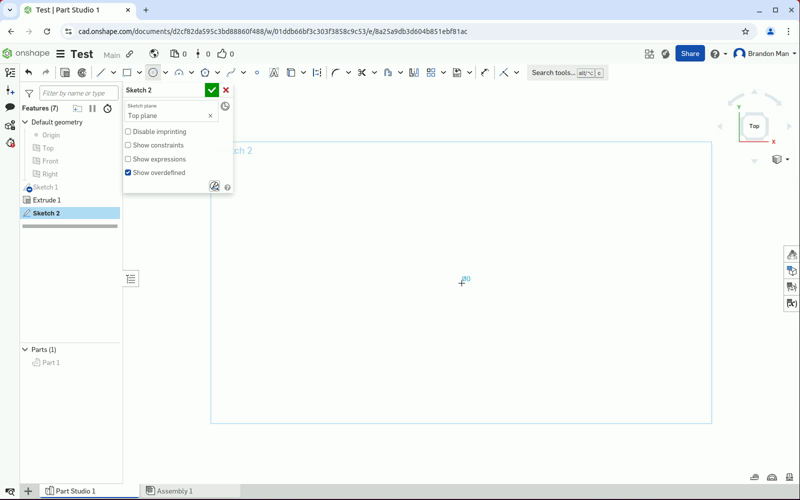
mouse_move(466, 282)
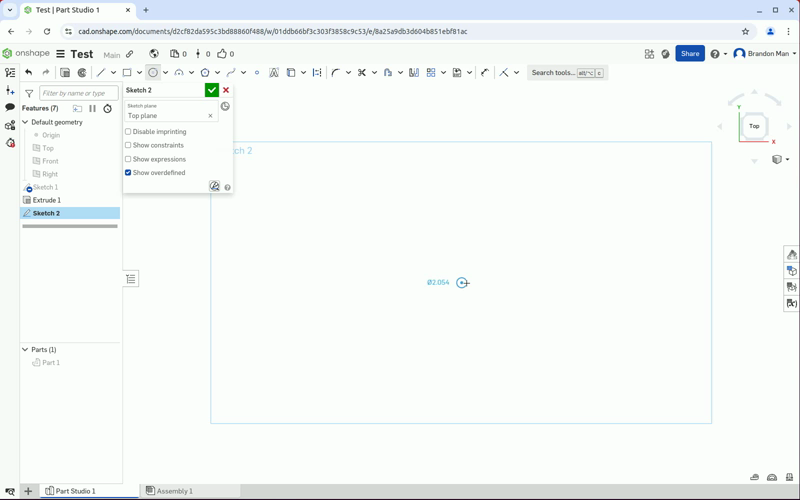
click(466, 282)
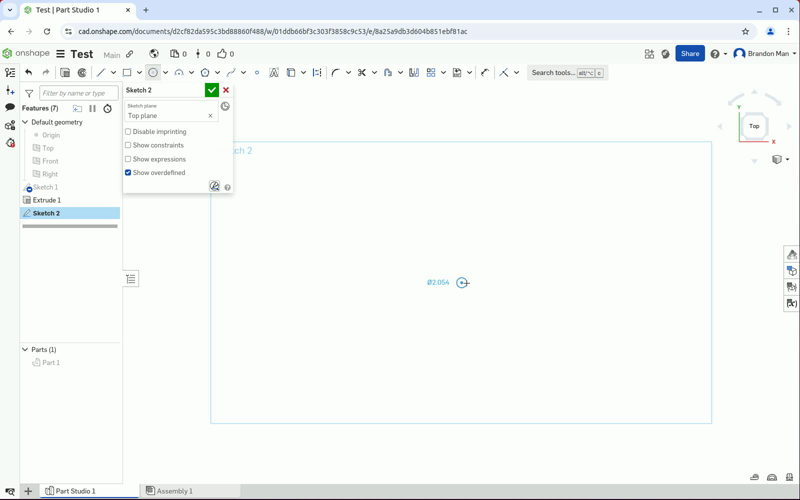
key(esc)
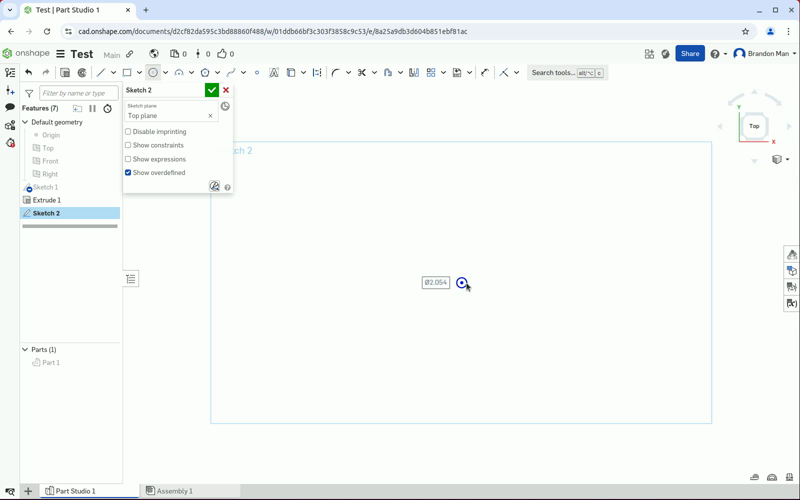
mouse_move(459, 282)
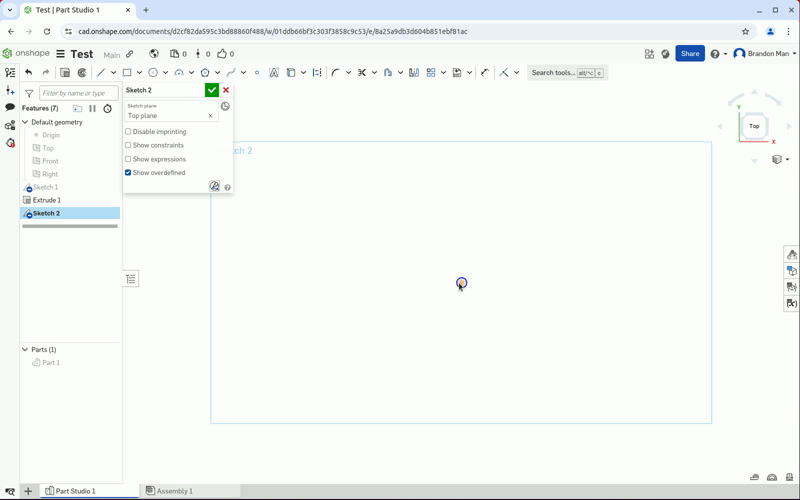
scroll(6)
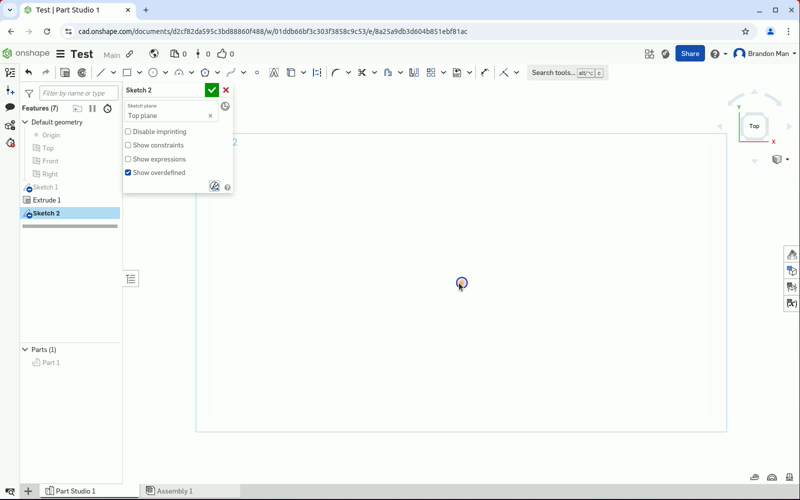
scroll(6)
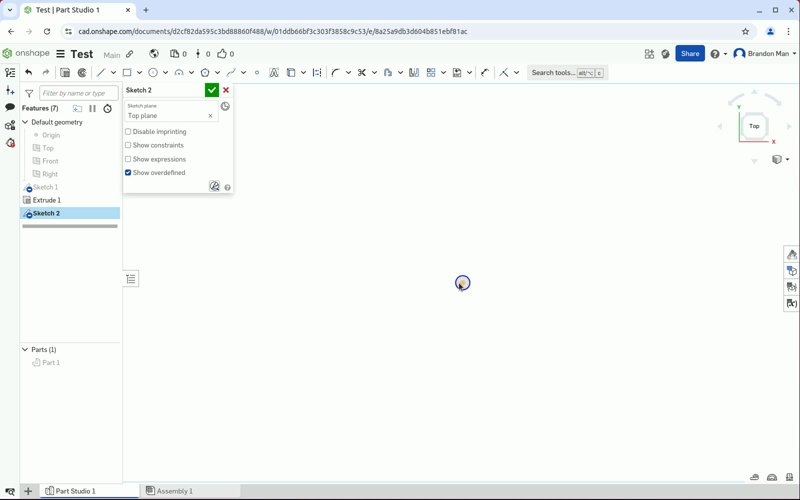
scroll(6)
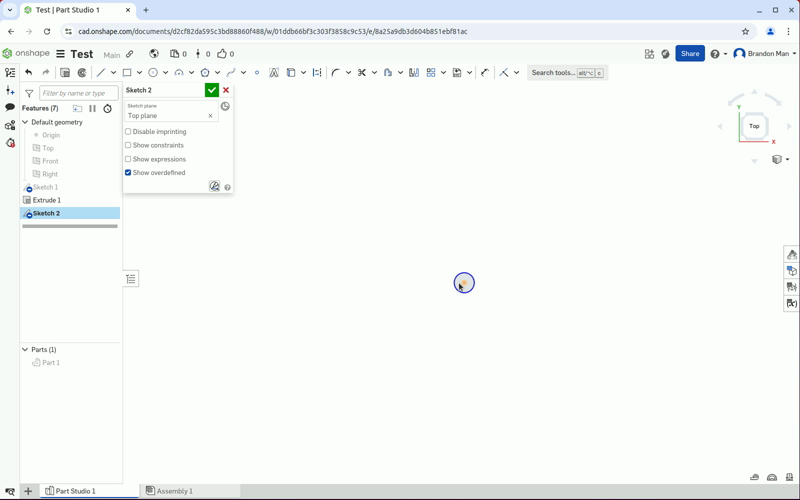
scroll(6)
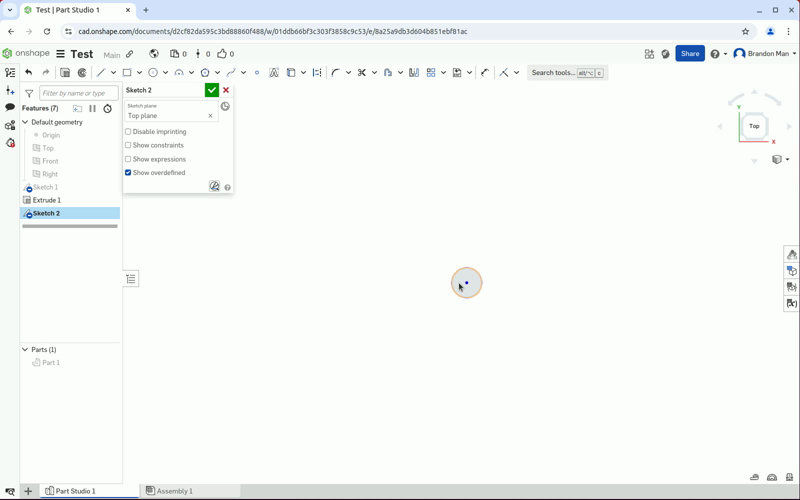
scroll(6)
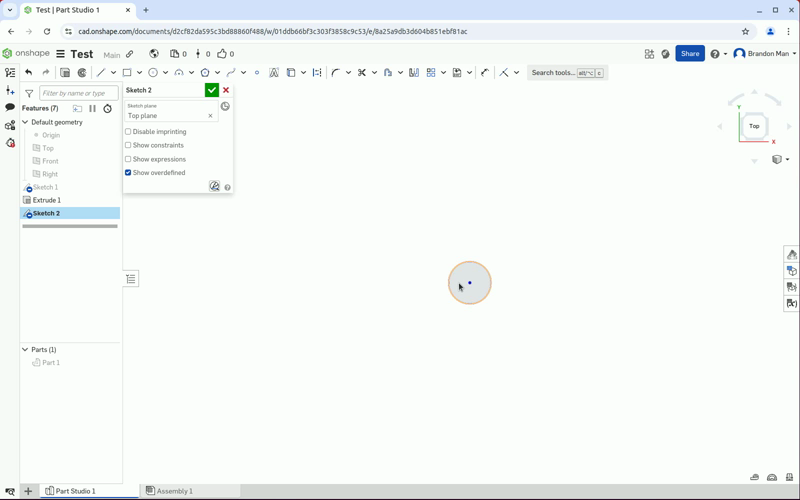
scroll(6)
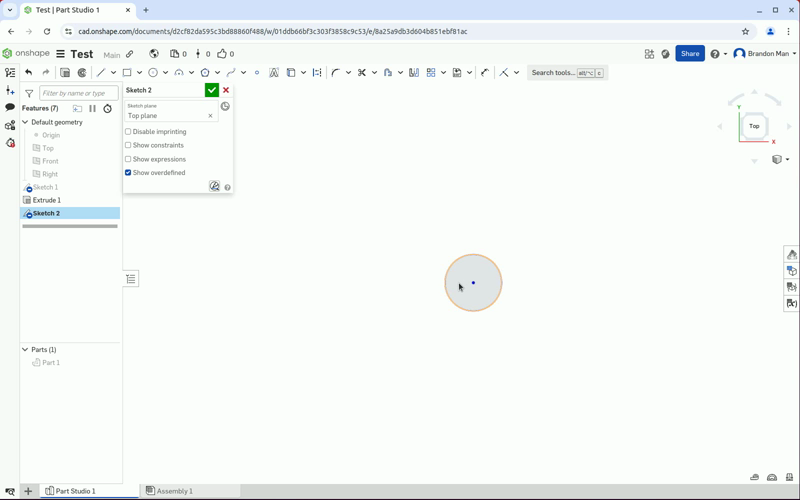
scroll(6)
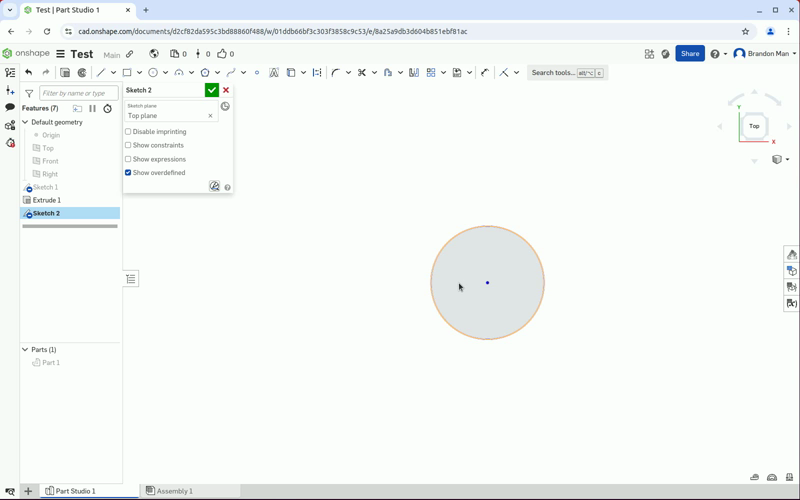
click(459, 282)
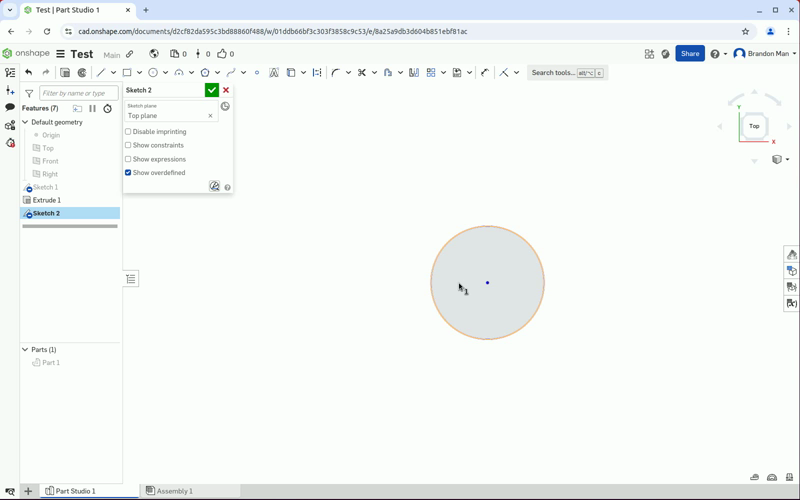
scroll(-6)
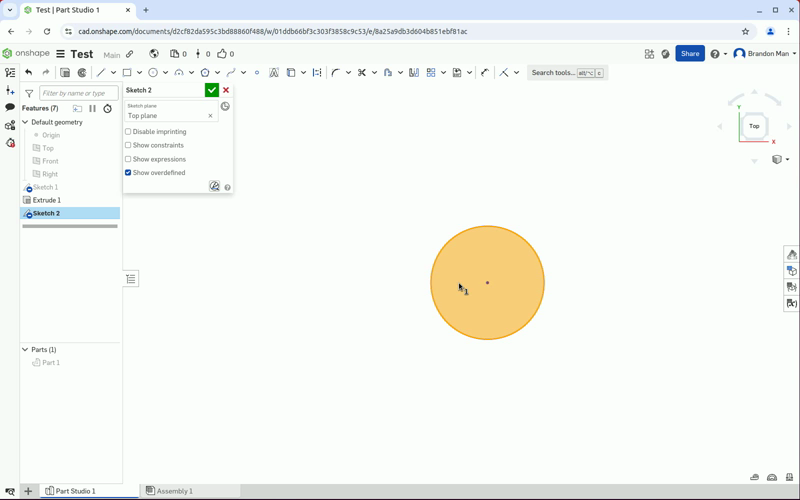
scroll(-6)
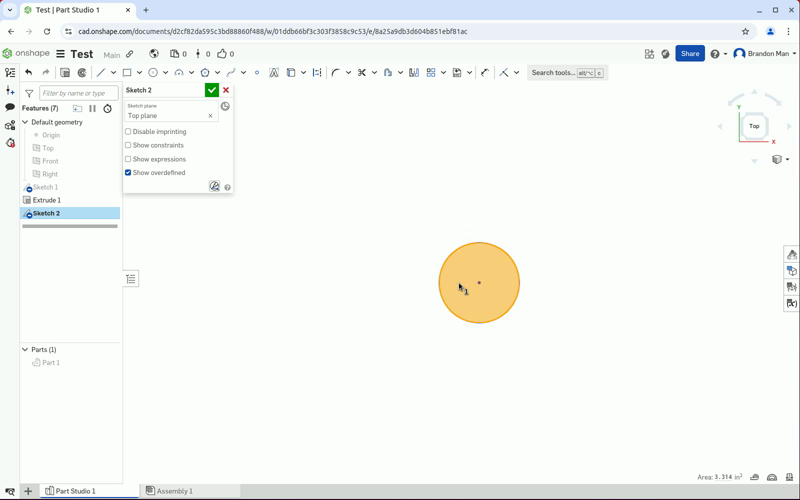
scroll(-6)
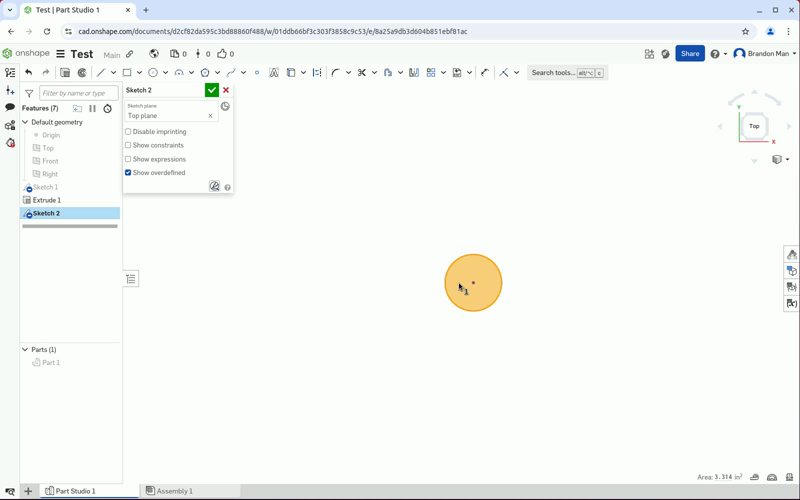
scroll(-6)
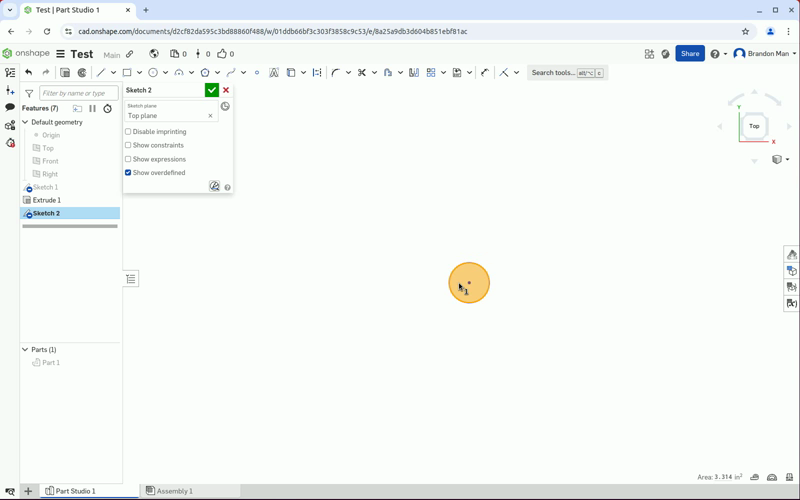
scroll(-6)
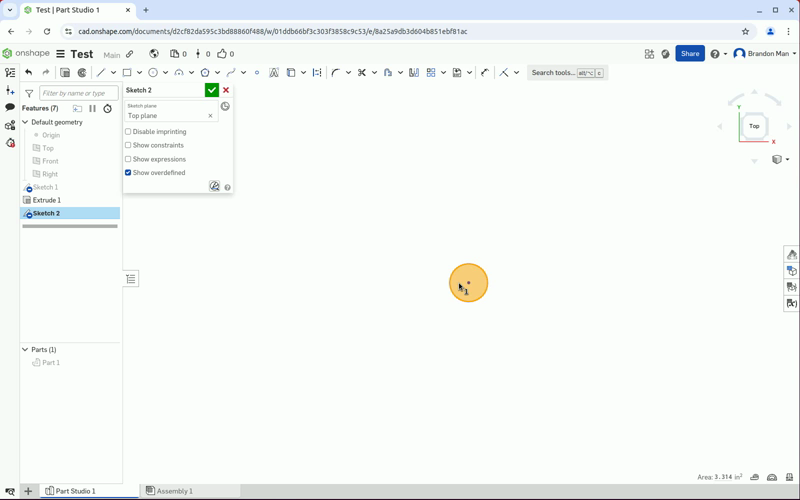
scroll(-6)
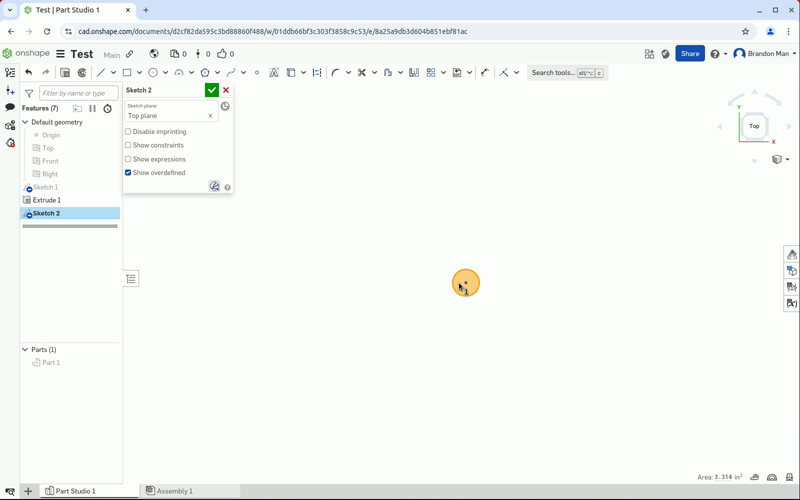
scroll(-6)
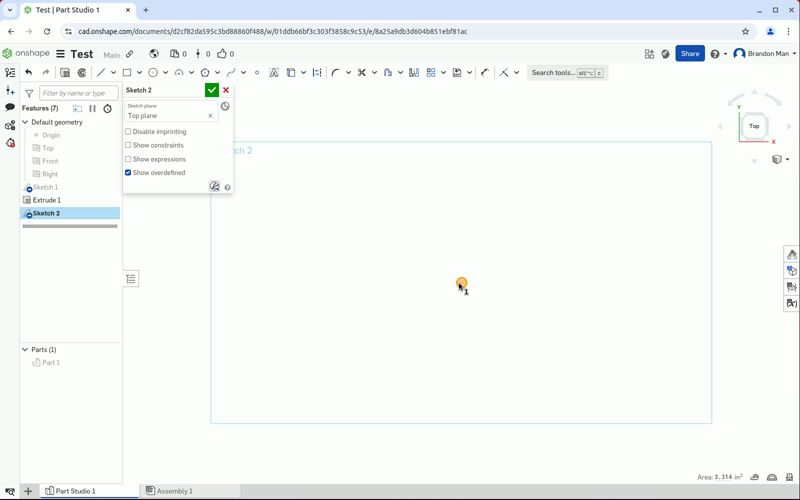
mouse_move(73, 352)
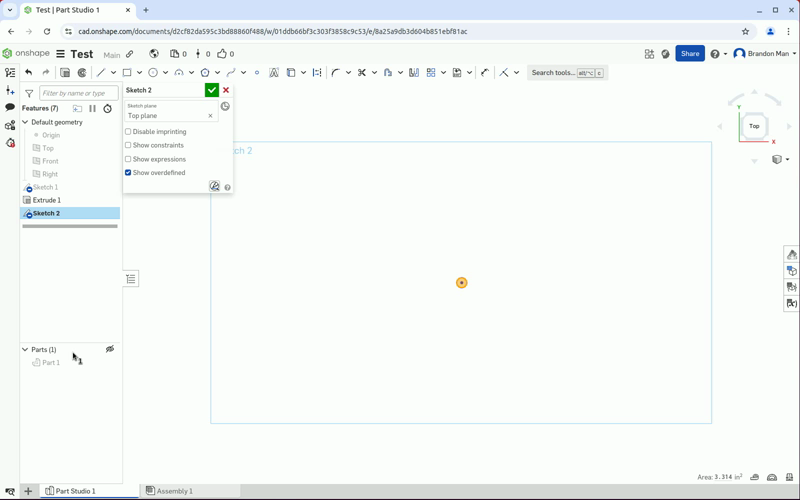
key(shift+y)
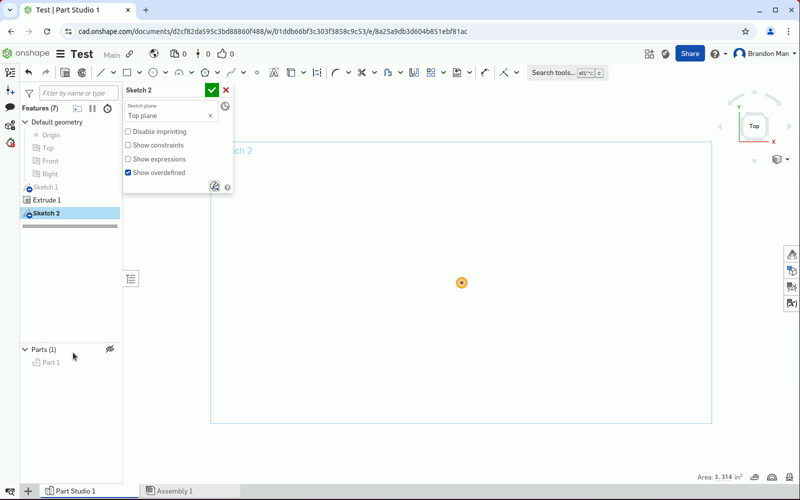
key(shift+e)
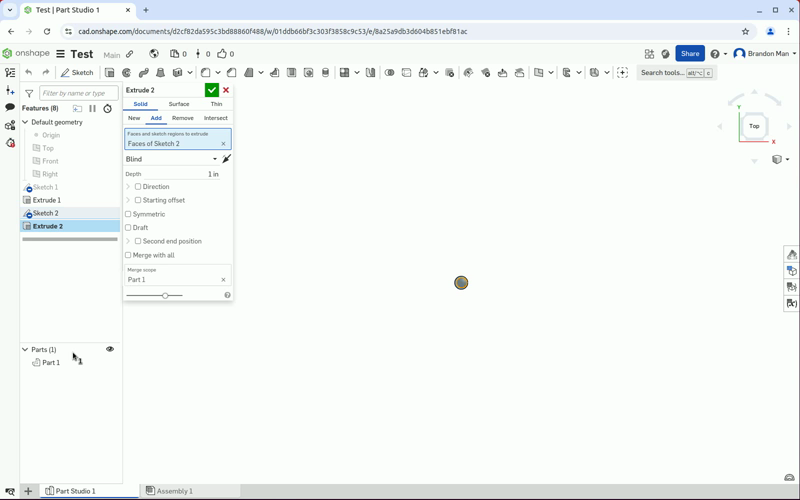
mouse_move(143, 106)
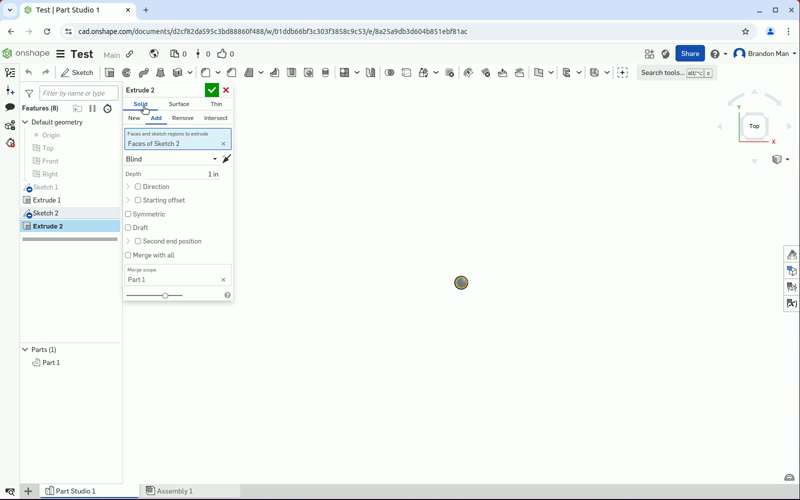
click(143, 106)
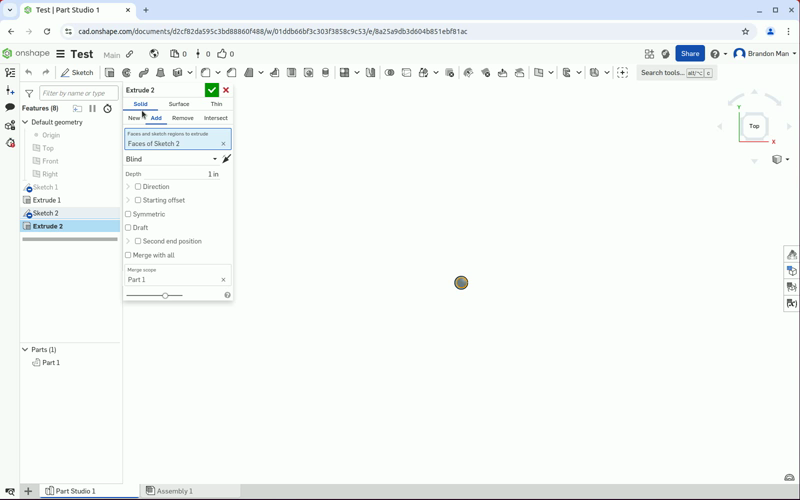
mouse_move(137, 120)
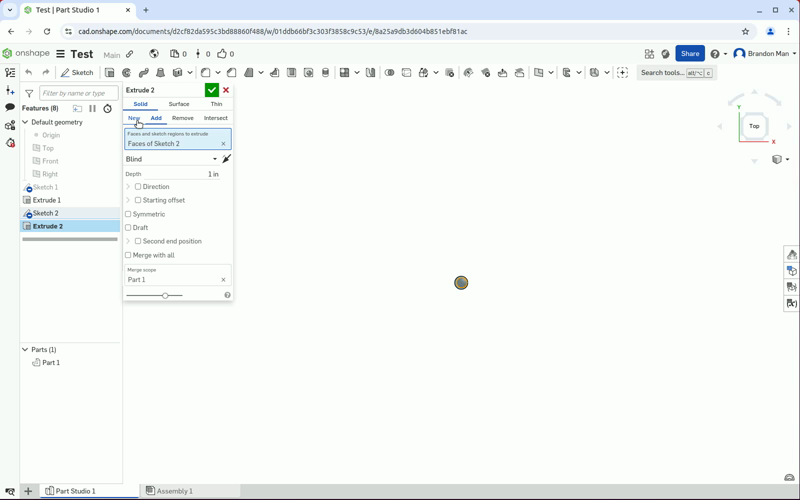
click(137, 120)
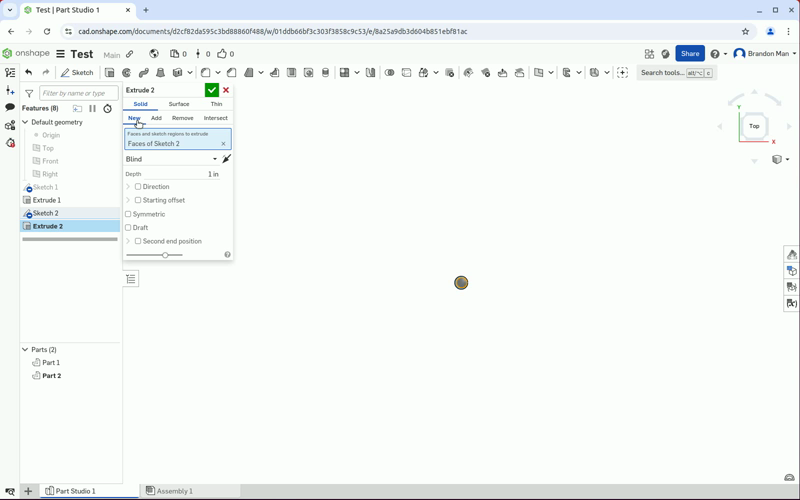
key(tab, 4)
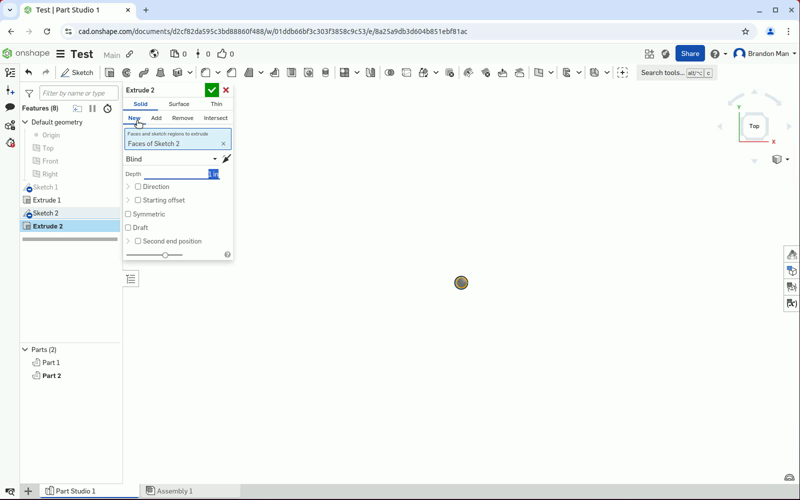
text(8.906)
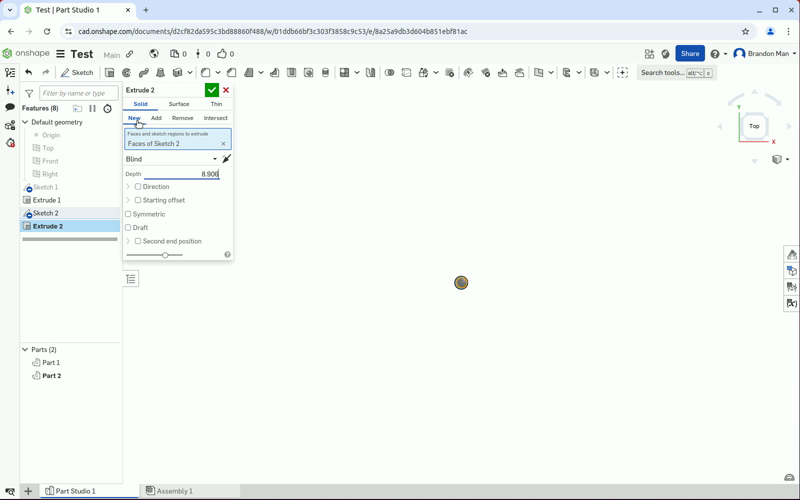
key(enter)
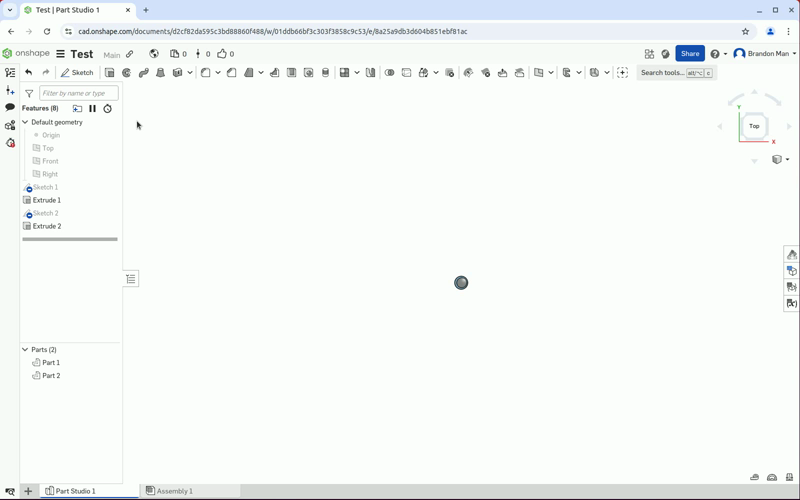
key(shift+h)
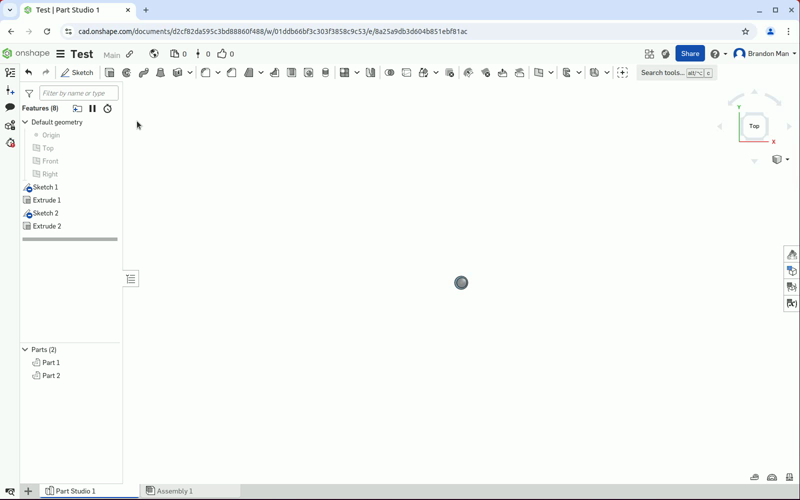
key(shift+h)
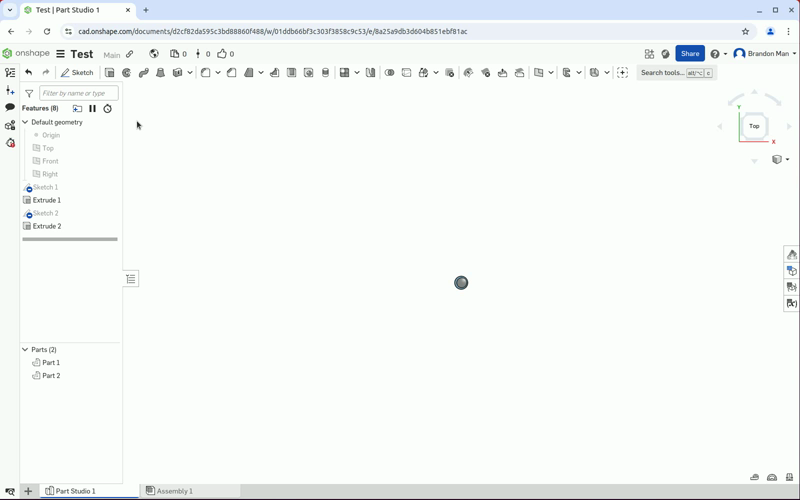
mouse_move(73, 189)
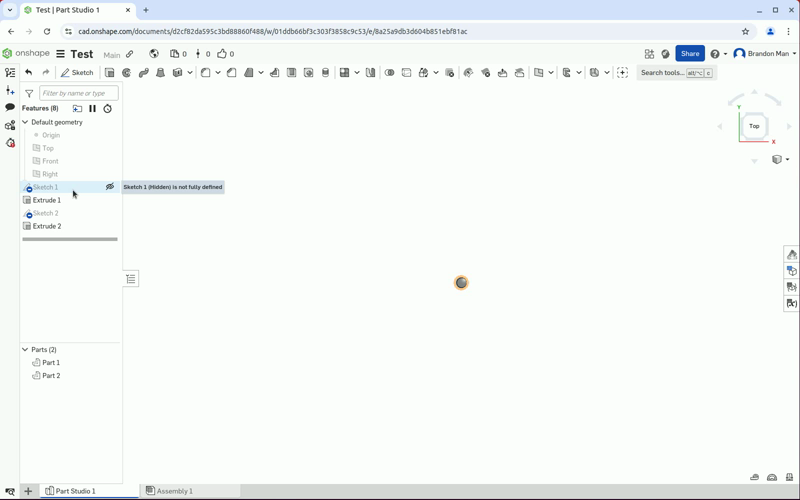
click(73, 189)
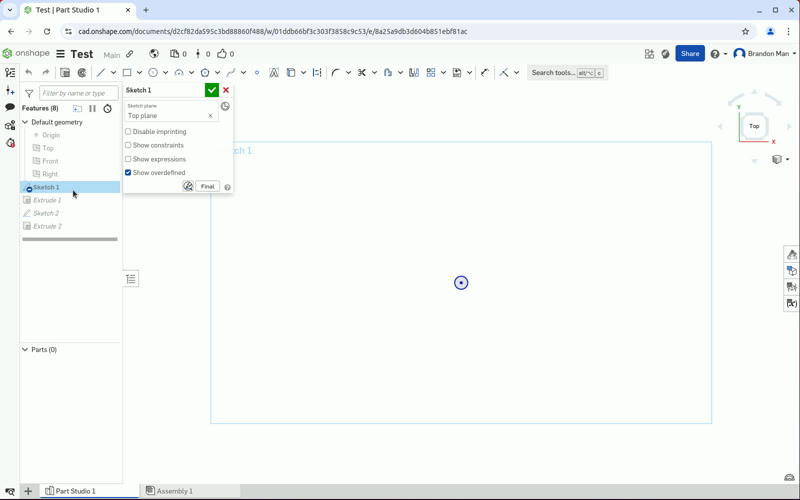
mouse_move(229, 92)
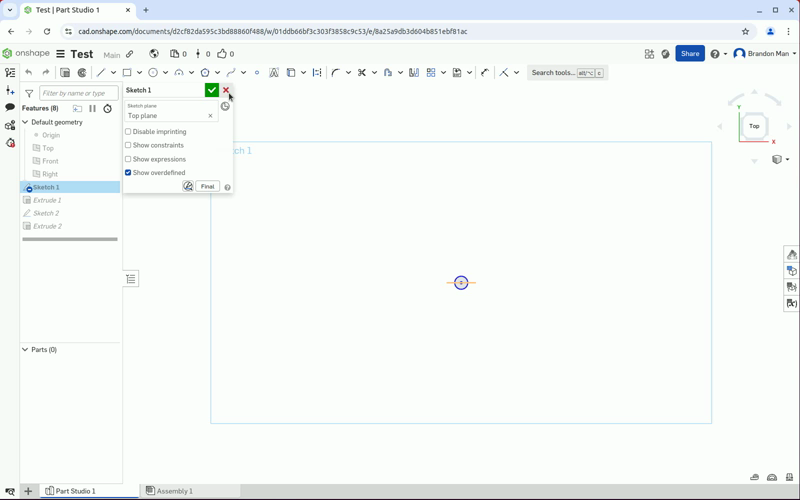
click(229, 92)
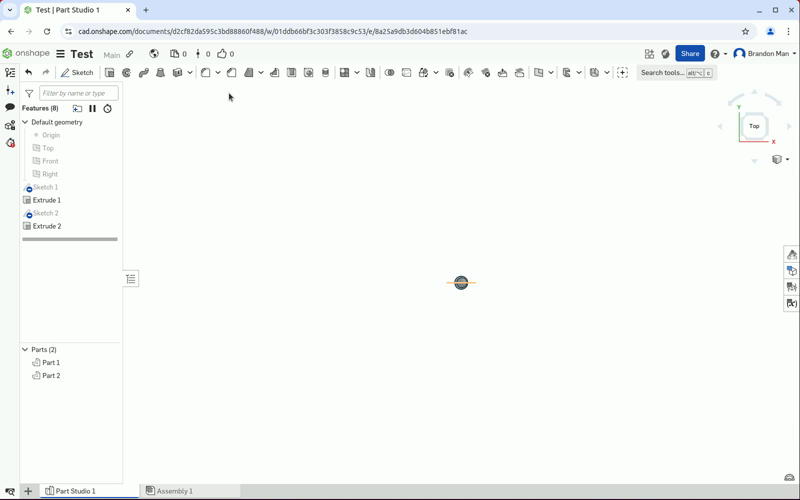
mouse_move(541, 75)
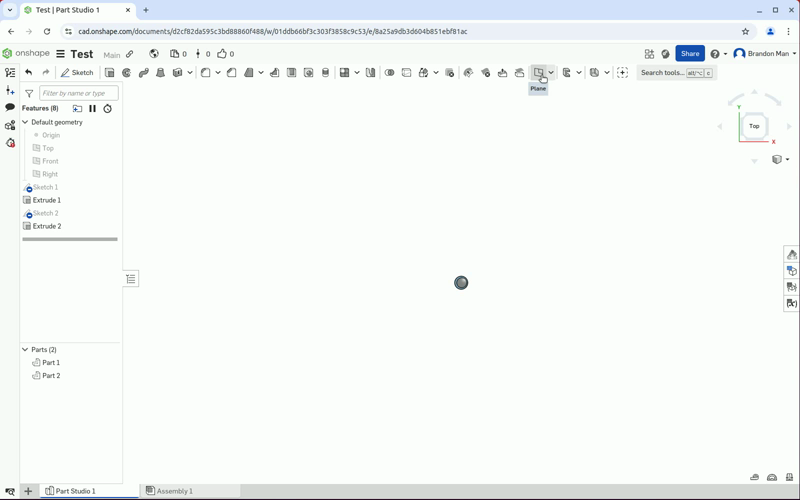
click(541, 75)
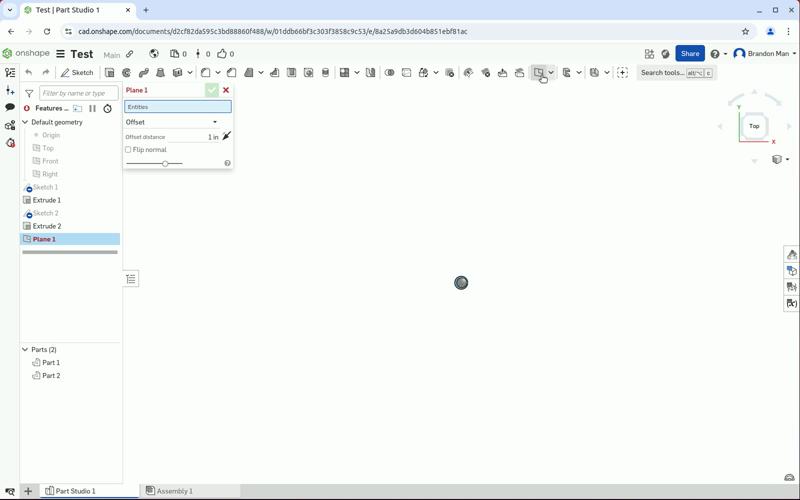
mouse_move(73, 150)
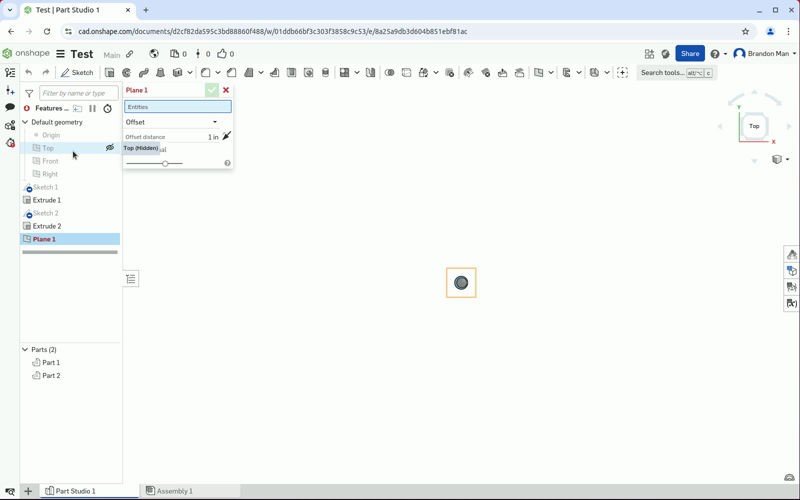
click(73, 150)
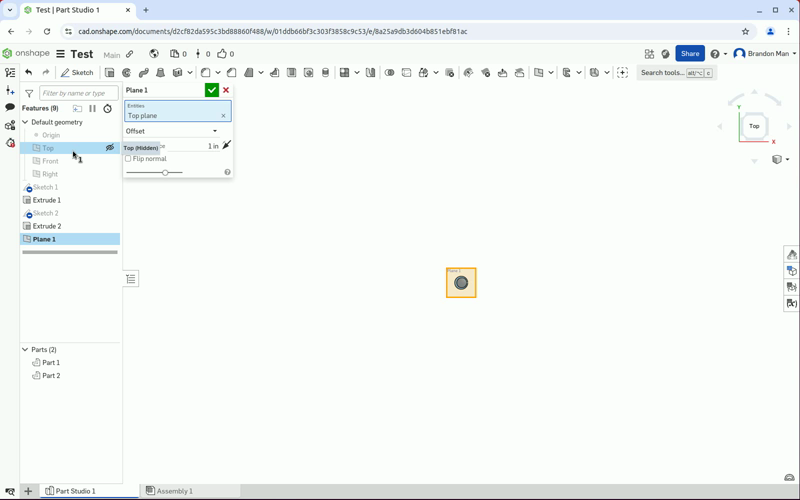
key(tab, 2)
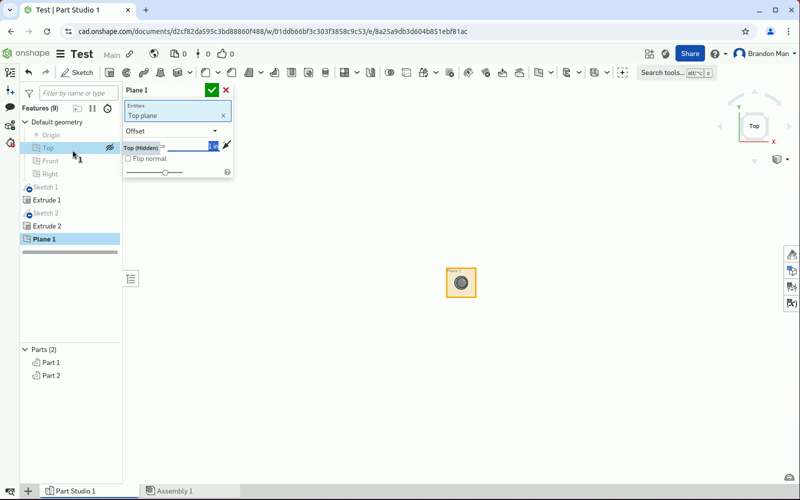
text(8.904)
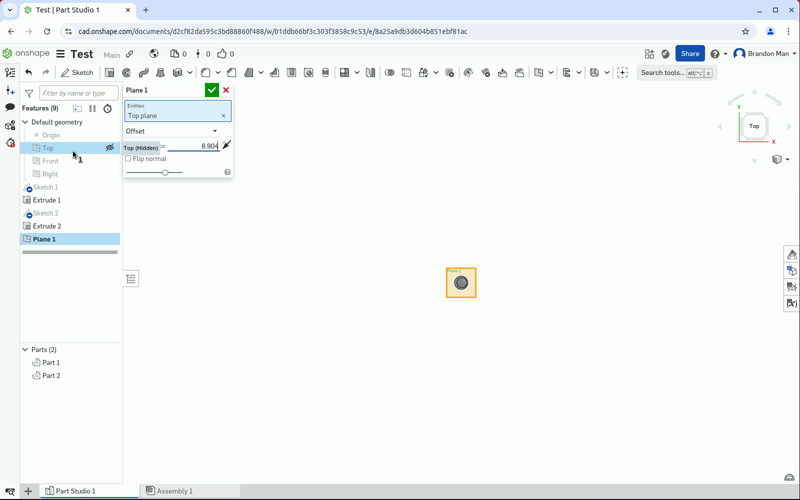
key(enter, 2)
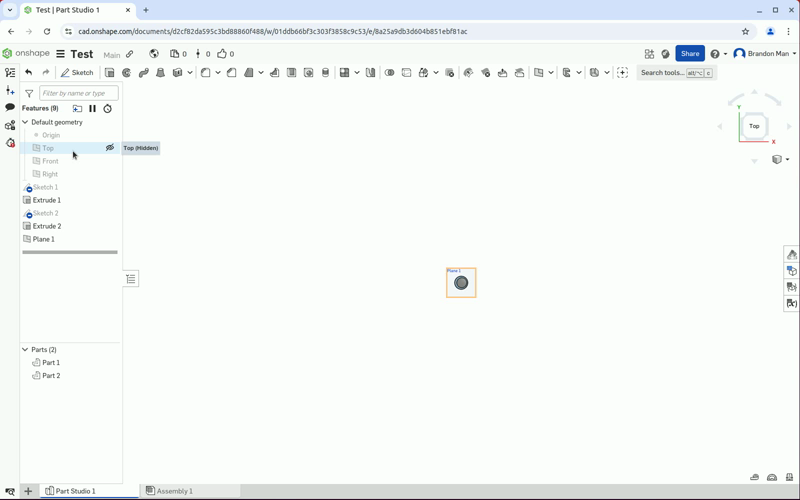
key(shift+s)
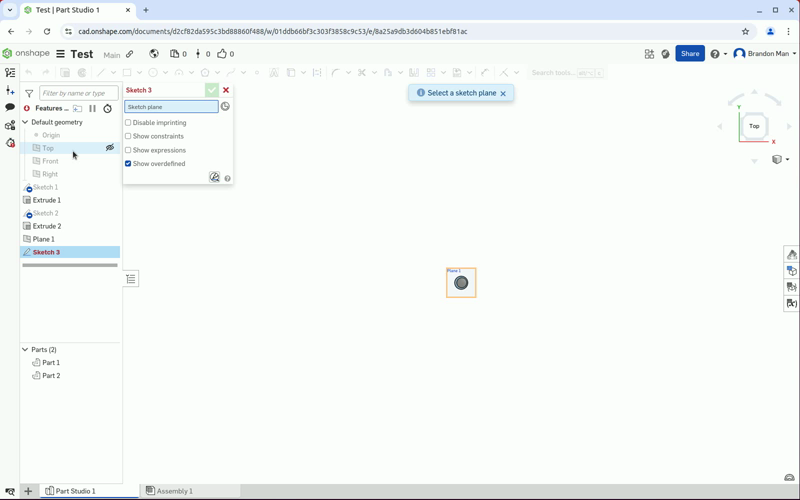
mouse_move(73, 241)
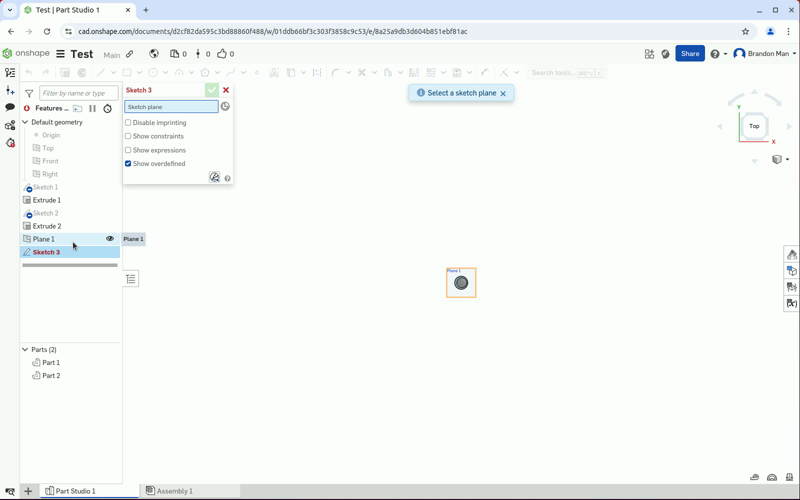
click(73, 241)
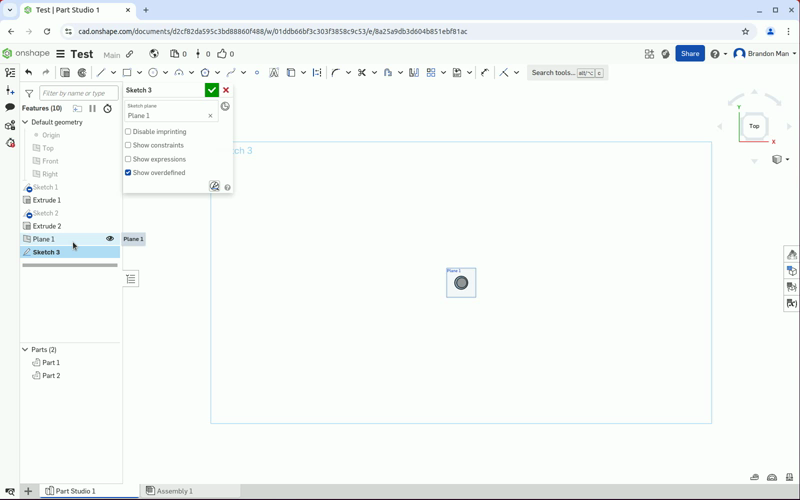
mouse_move(73, 352)
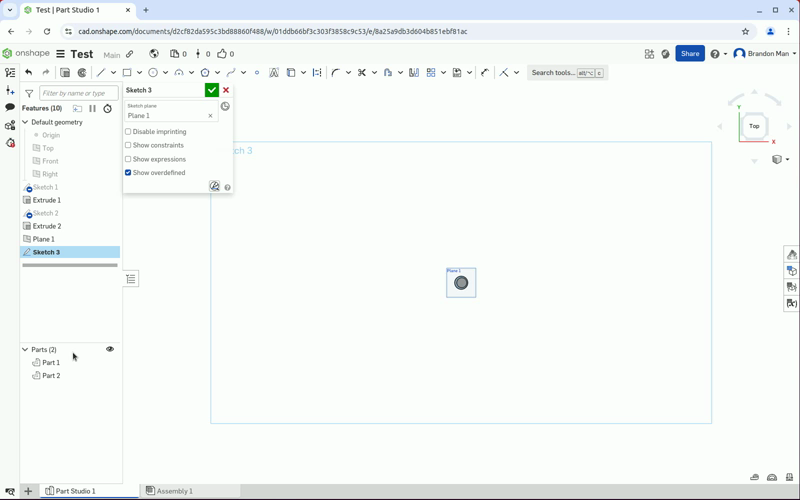
key(y)
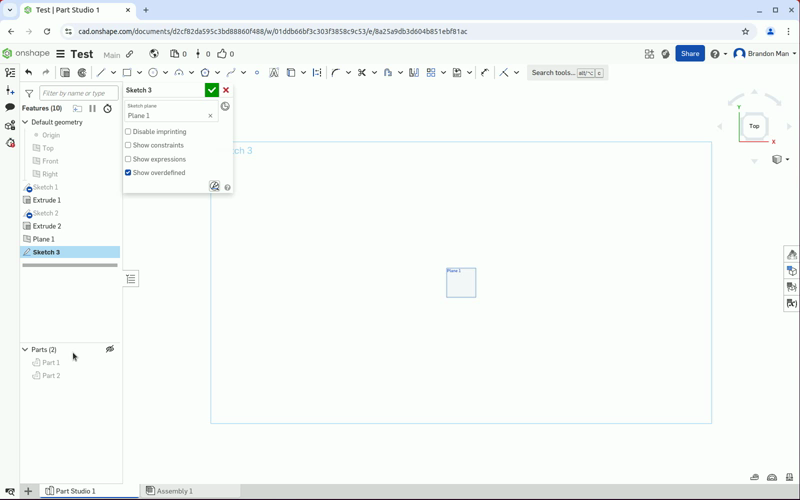
key(c)
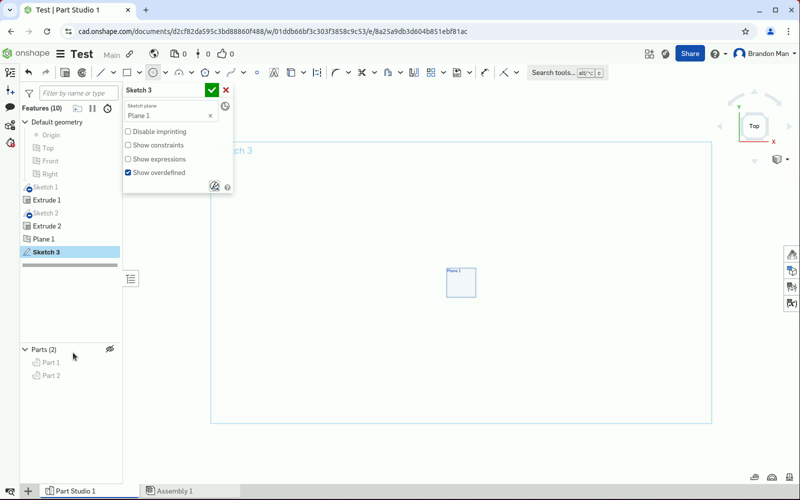
key_down(shift)
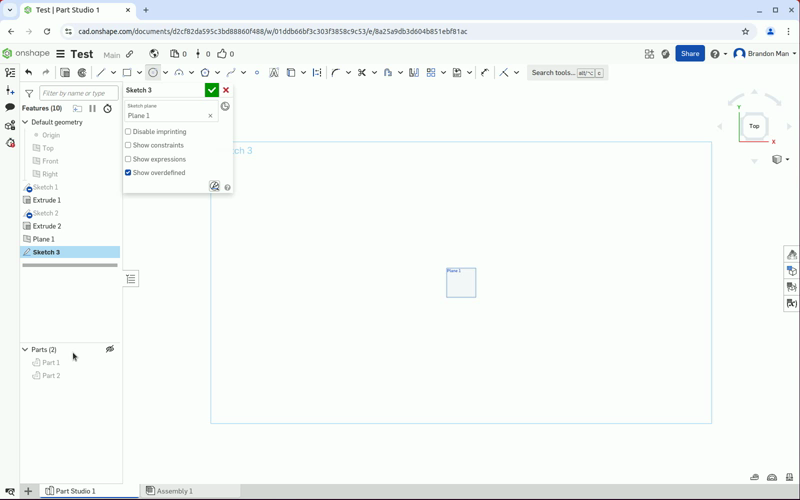
mouse_move(460, 282)
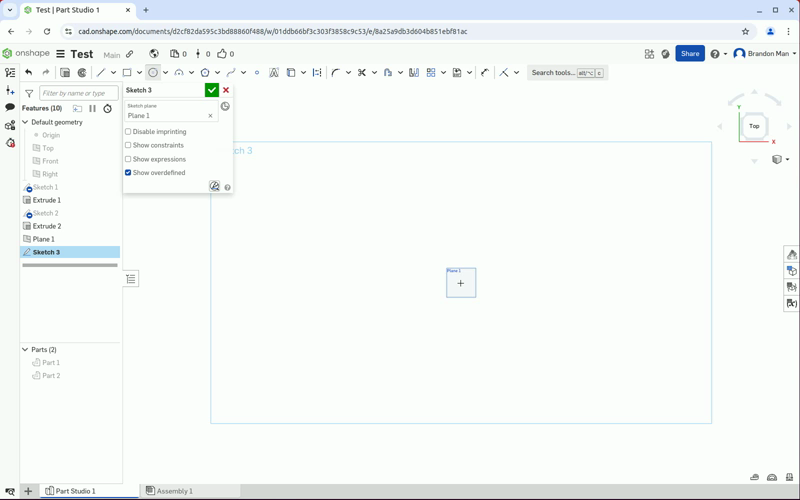
click(460, 282)
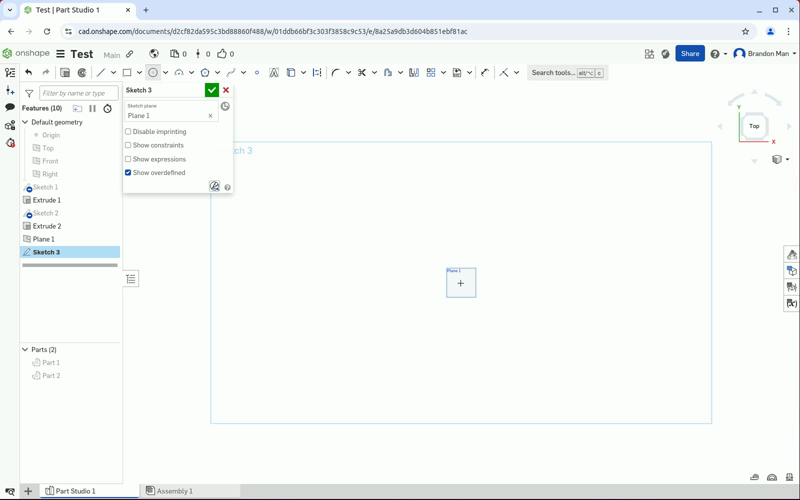
key_up(shift)
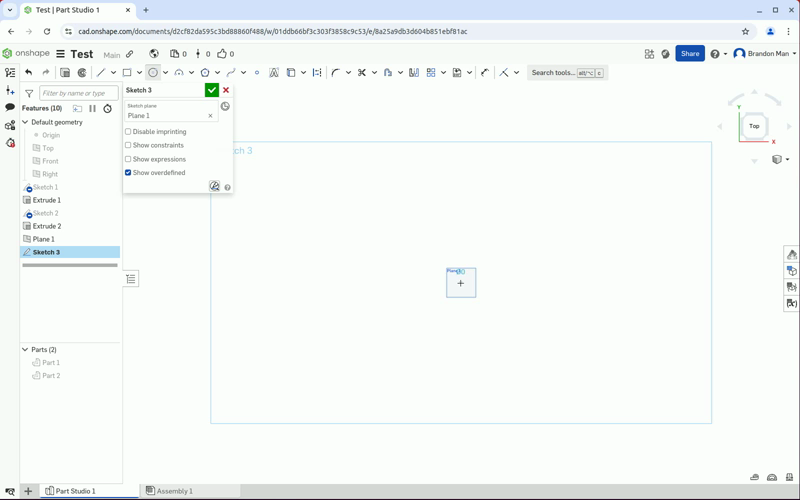
mouse_move(464, 282)
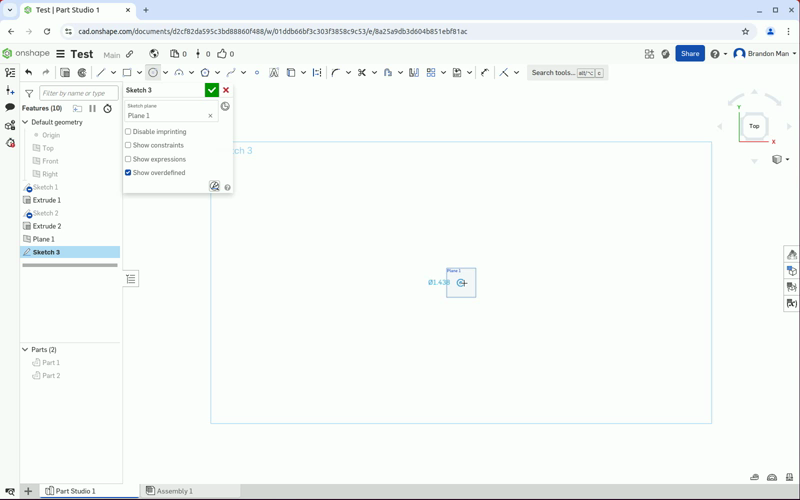
click(464, 282)
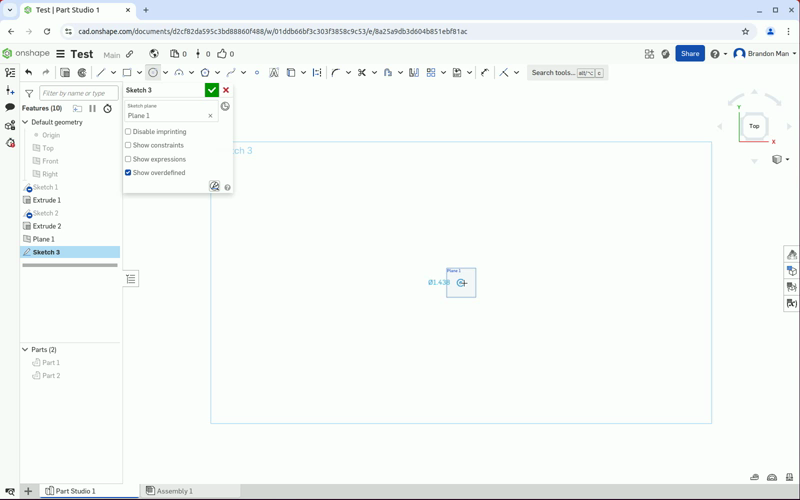
key(esc)
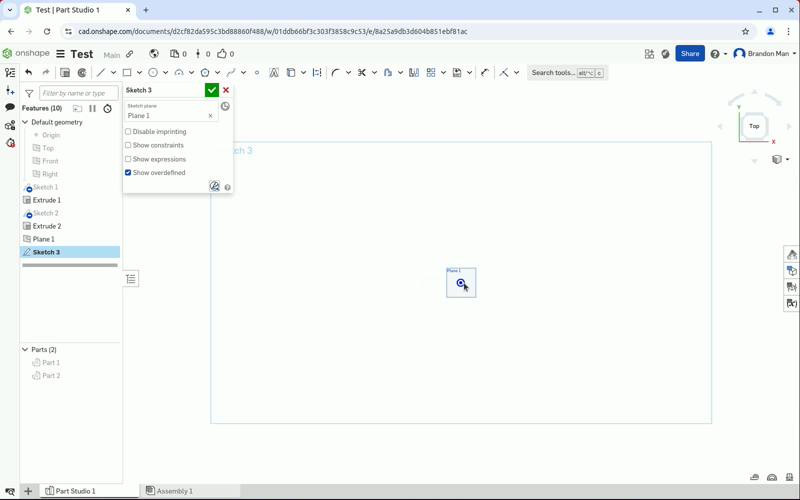
mouse_move(459, 286)
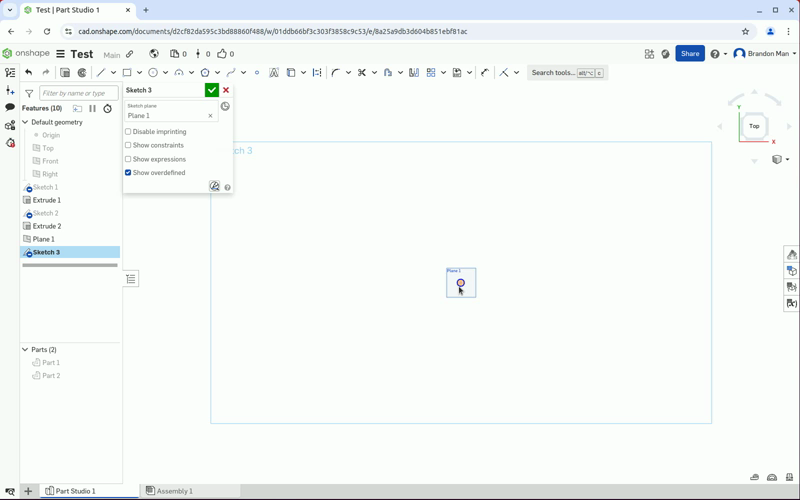
scroll(6)
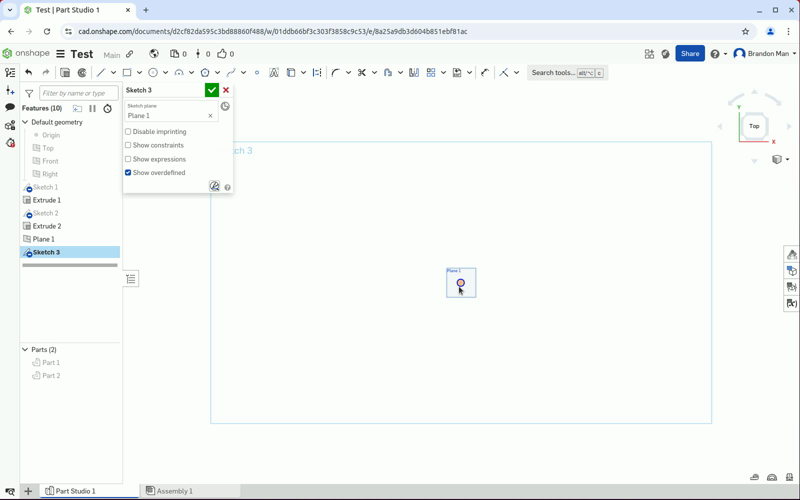
scroll(6)
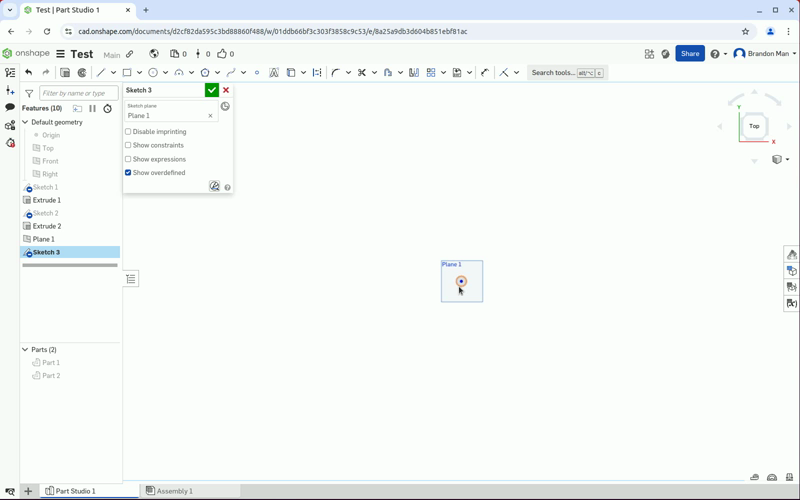
scroll(6)
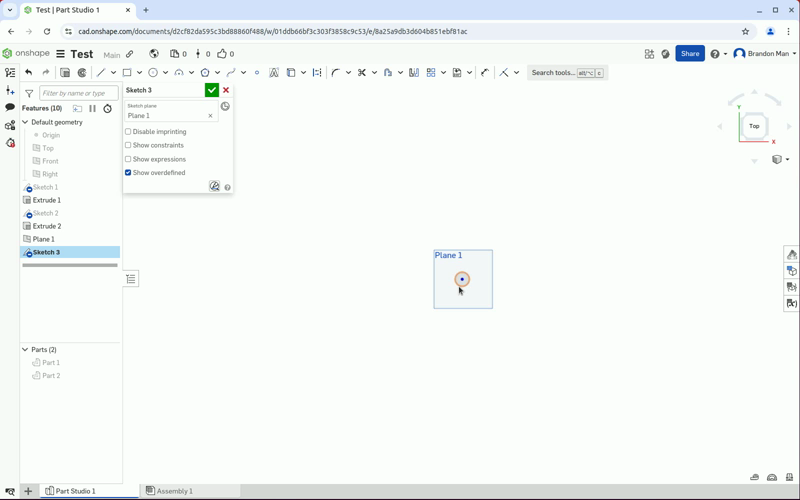
scroll(6)
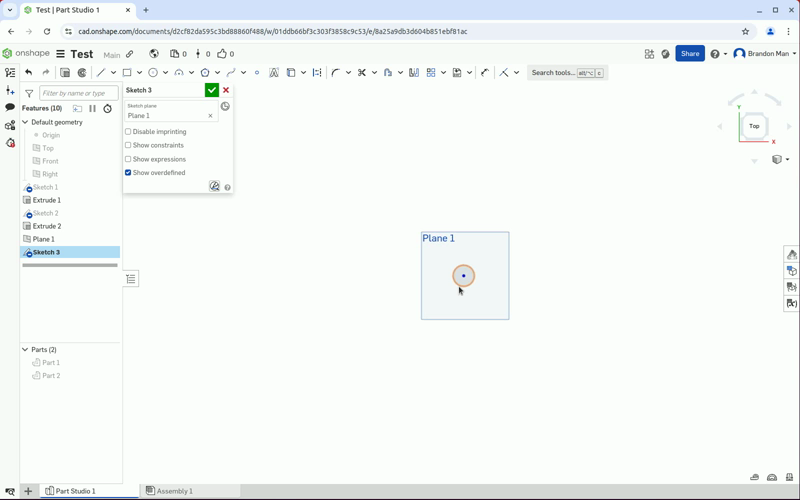
scroll(6)
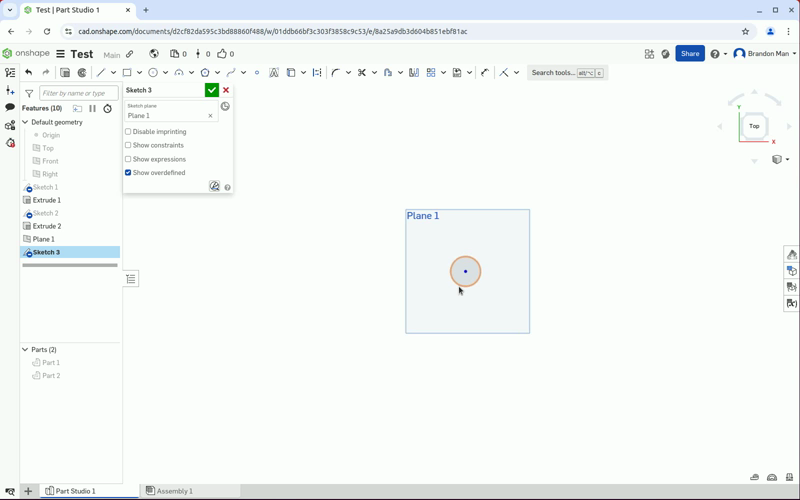
scroll(6)
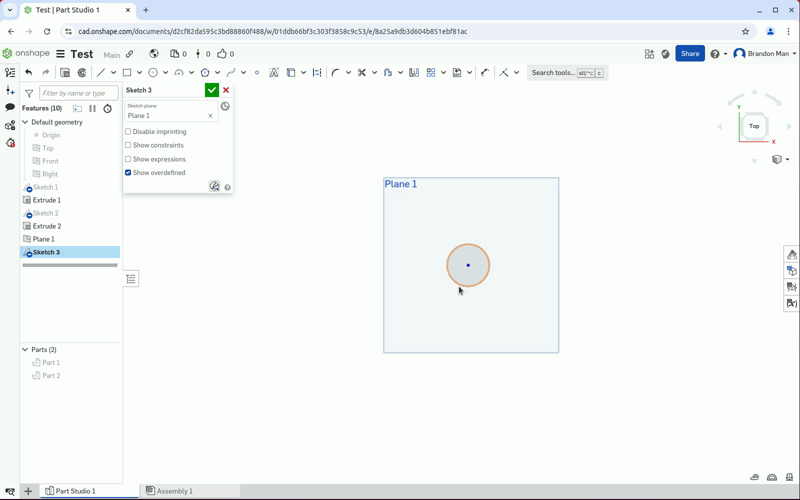
scroll(6)
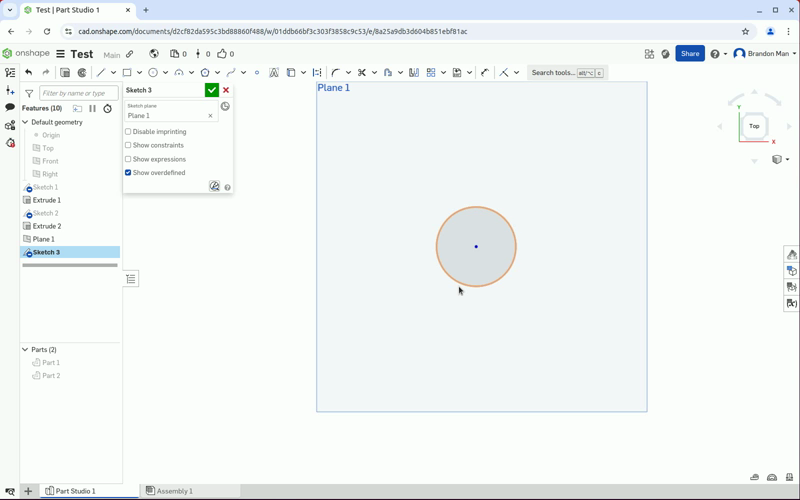
click(459, 286)
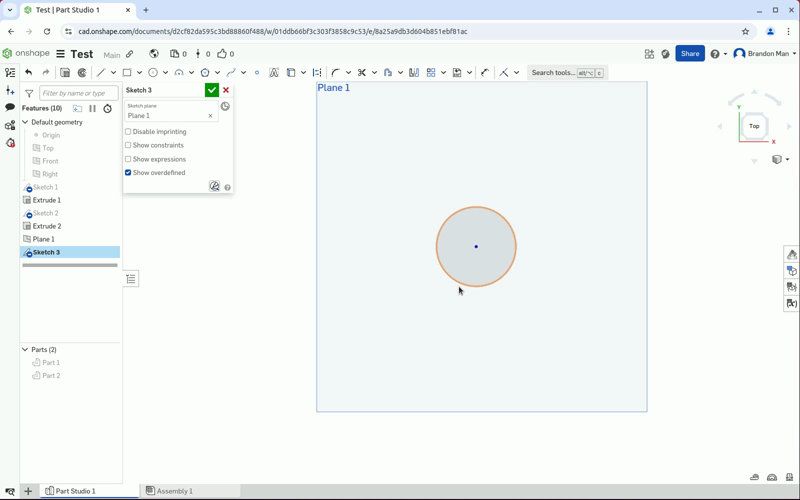
scroll(-6)
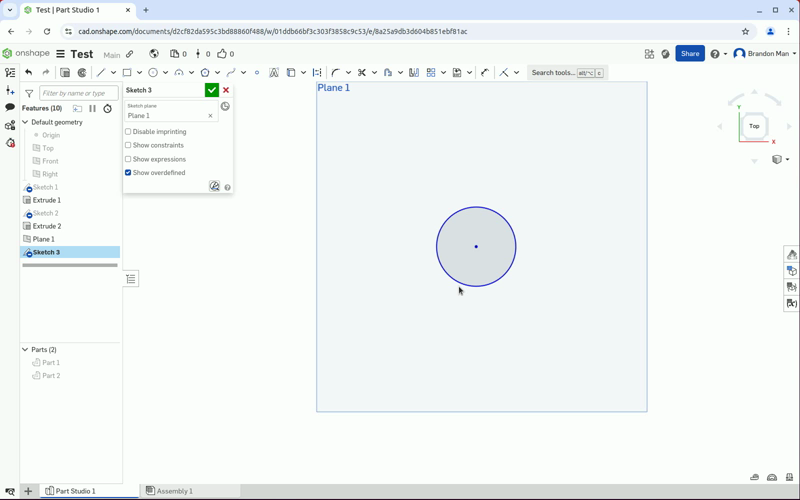
scroll(-6)
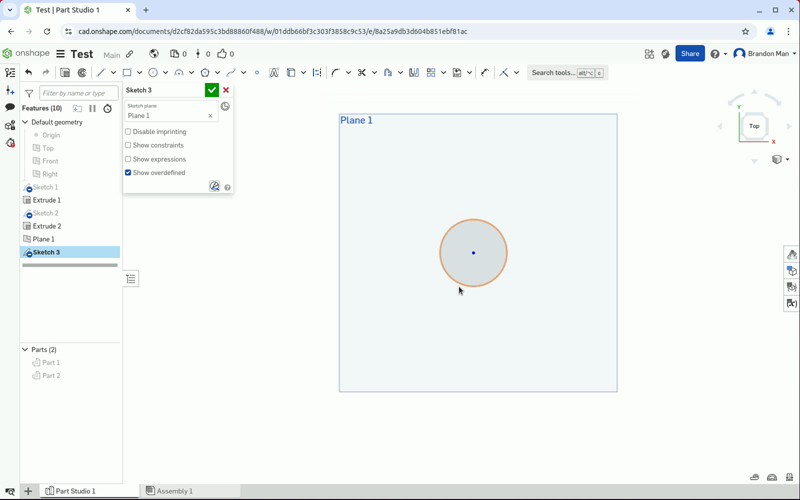
scroll(-6)
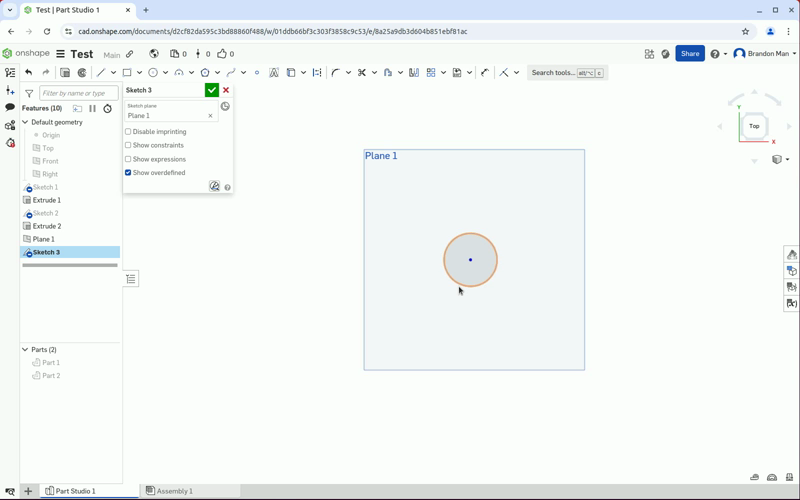
scroll(-6)
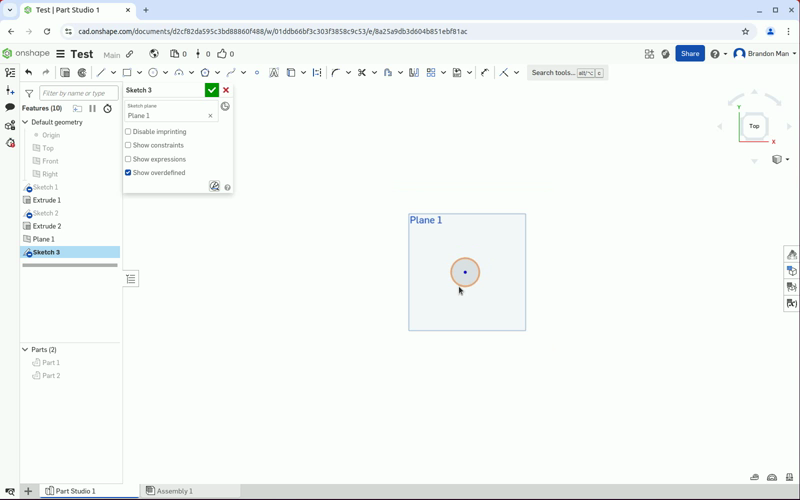
scroll(-6)
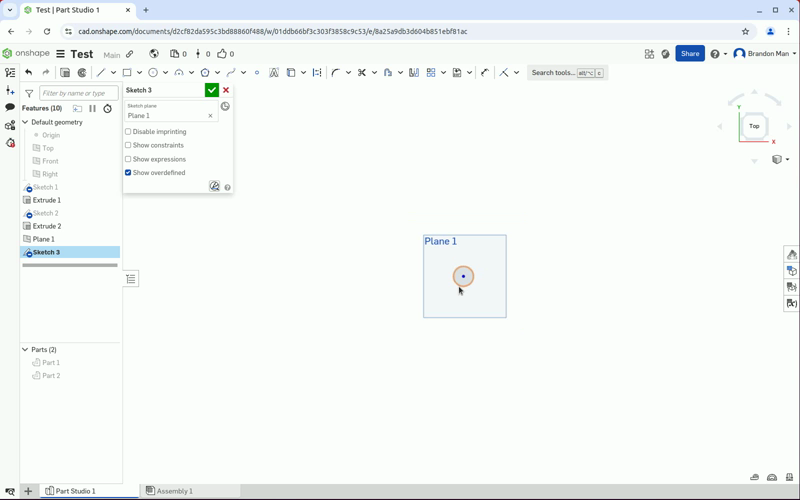
scroll(-6)
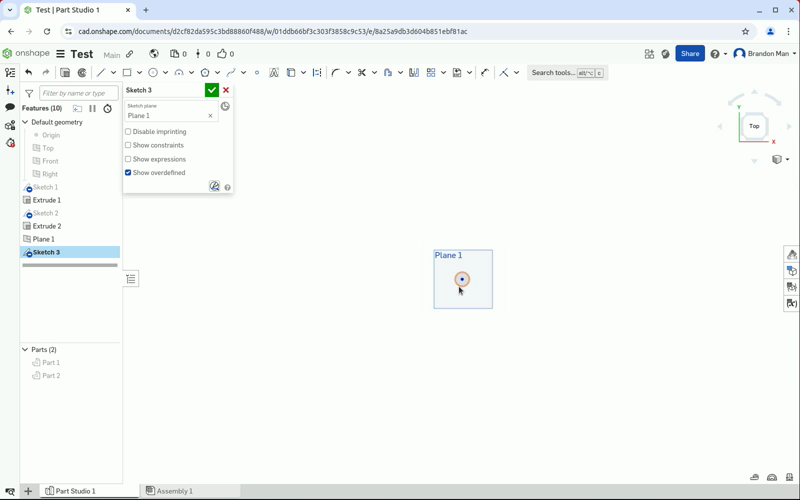
scroll(-6)
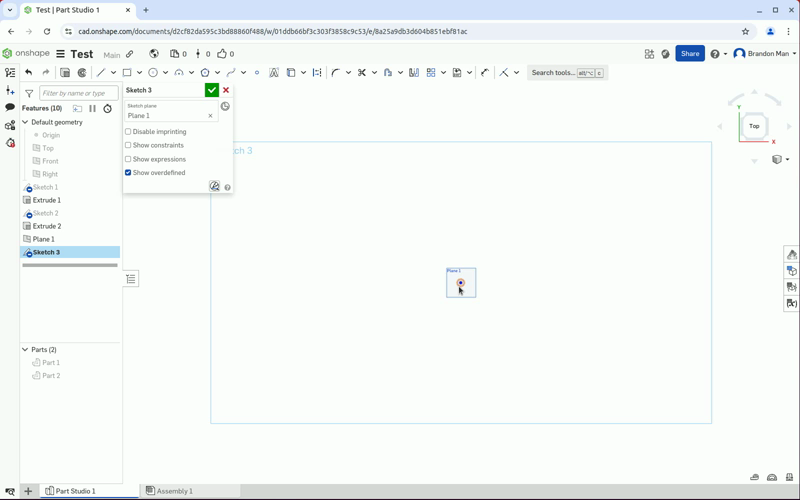
mouse_move(73, 352)
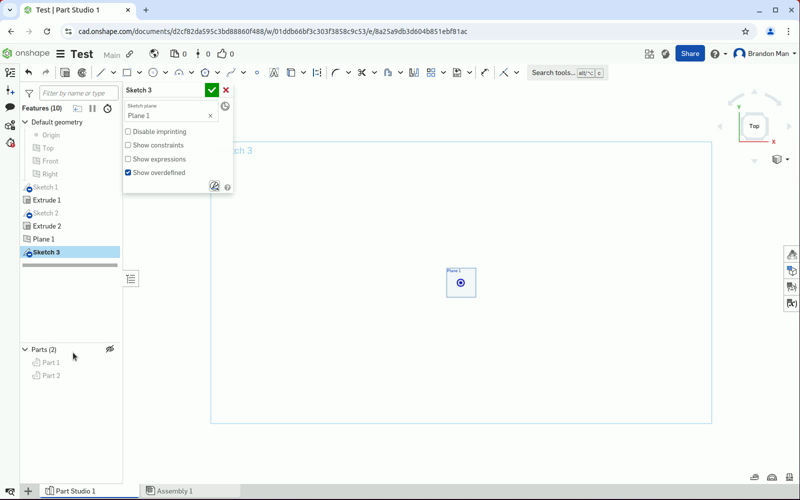
key(shift+y)
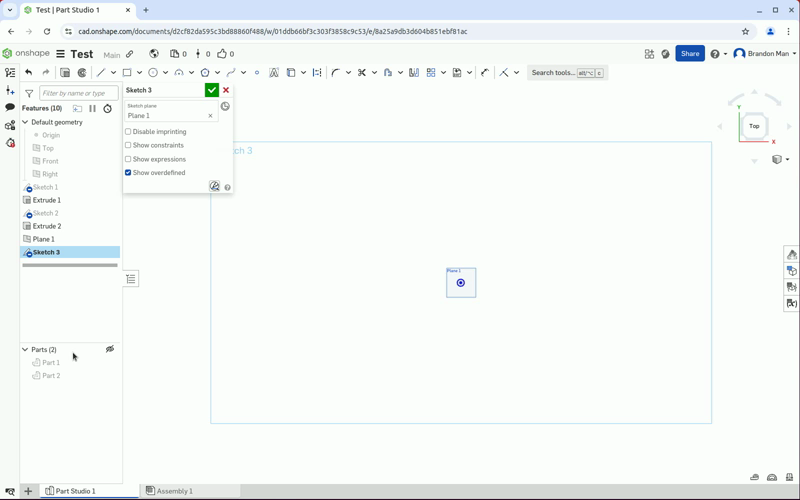
key(shift+e)
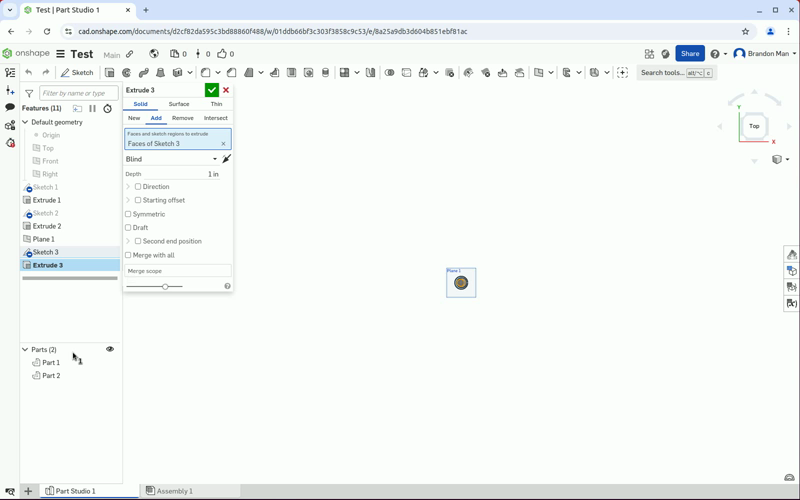
mouse_move(143, 106)
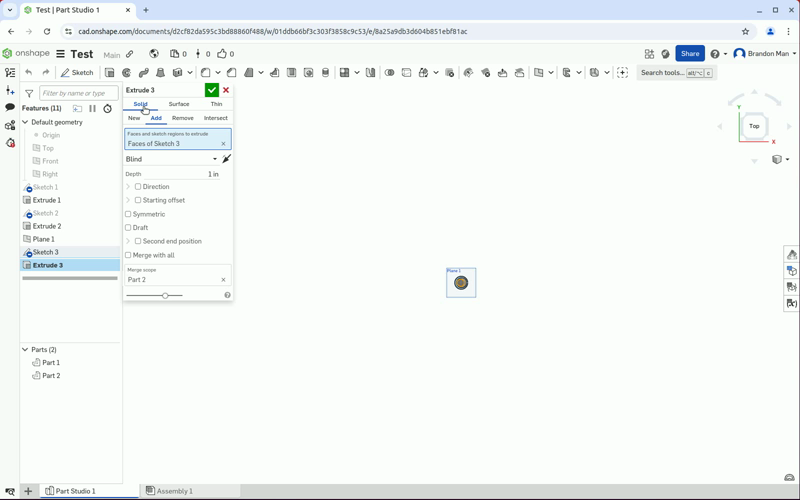
click(143, 106)
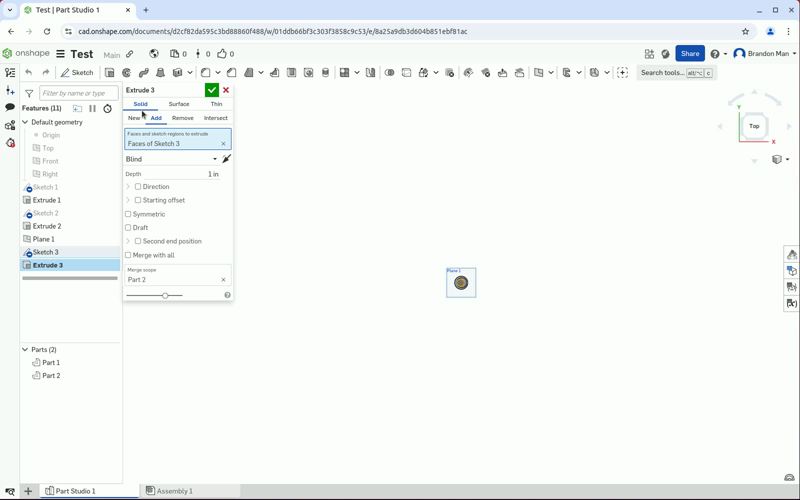
mouse_move(137, 120)
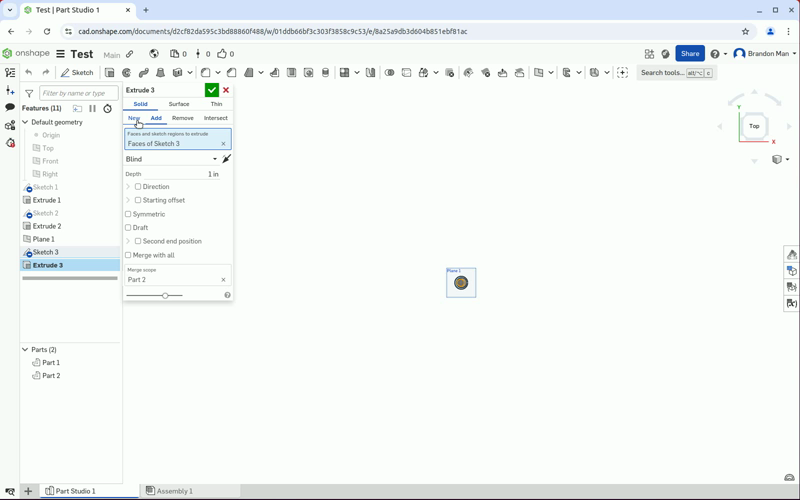
click(137, 120)
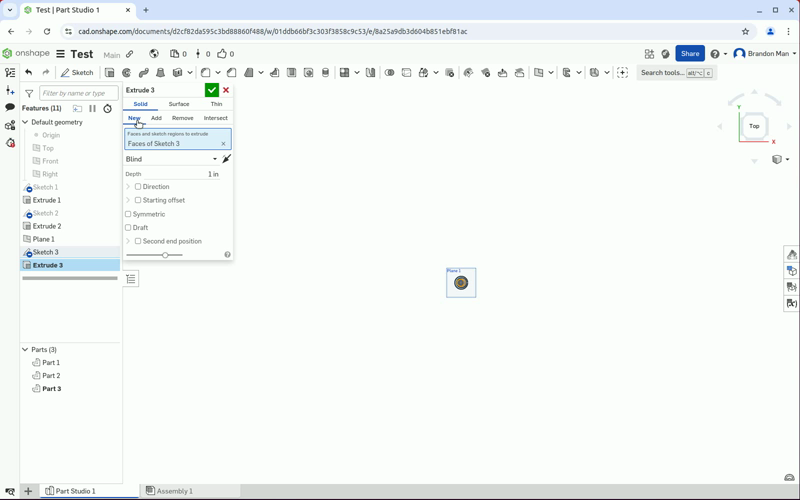
key(tab, 4)
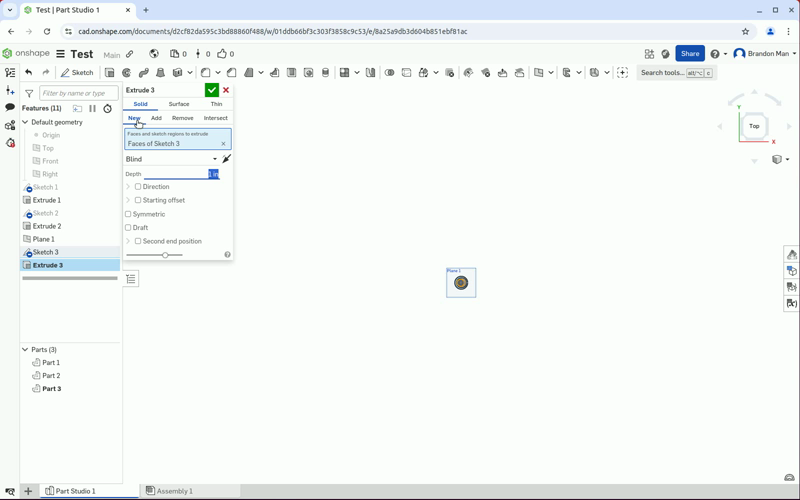
text(7.703)
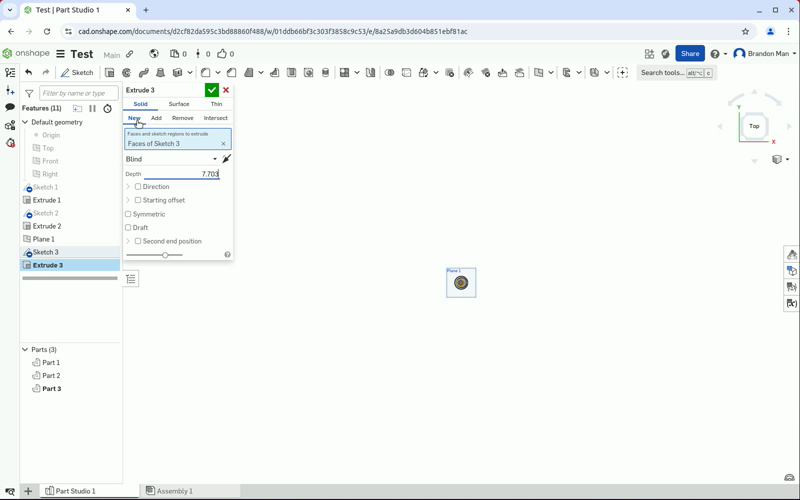
key(enter)
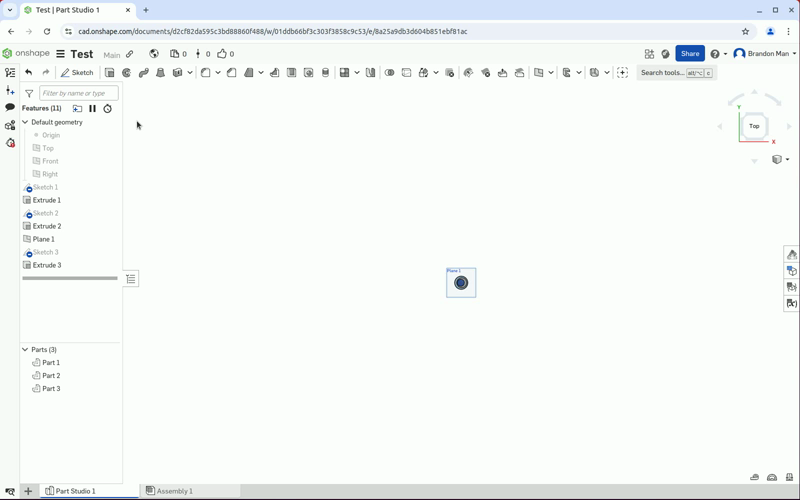
key(shift+h)
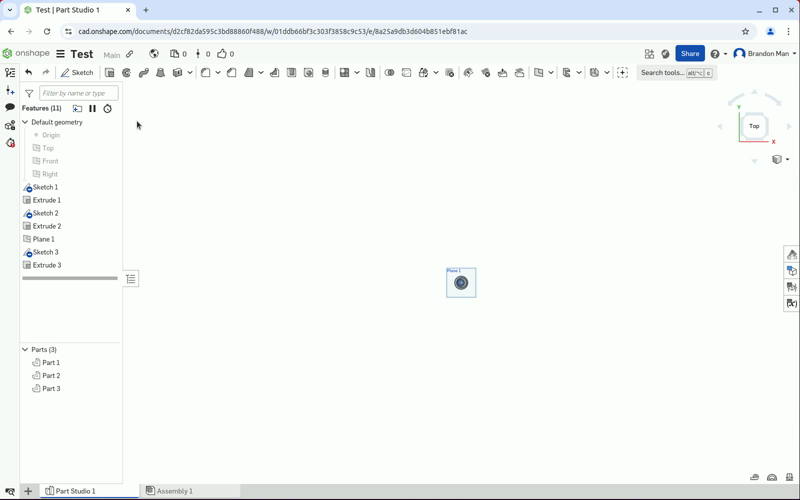
key(shift+h)
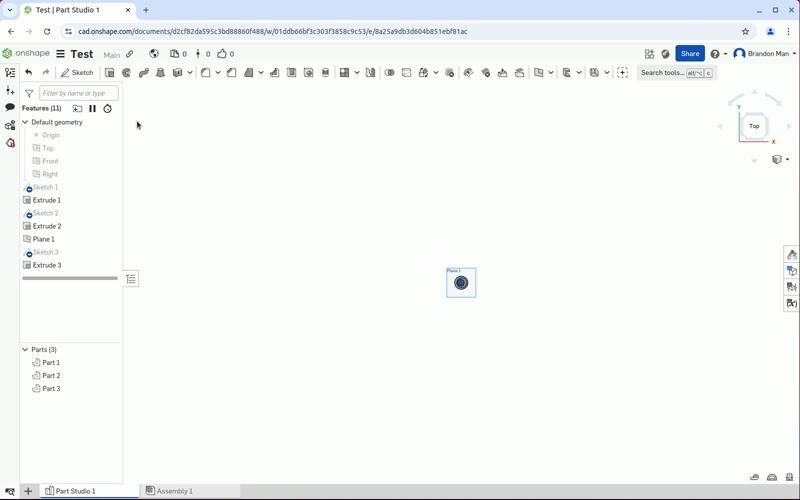
mouse_move(73, 189)
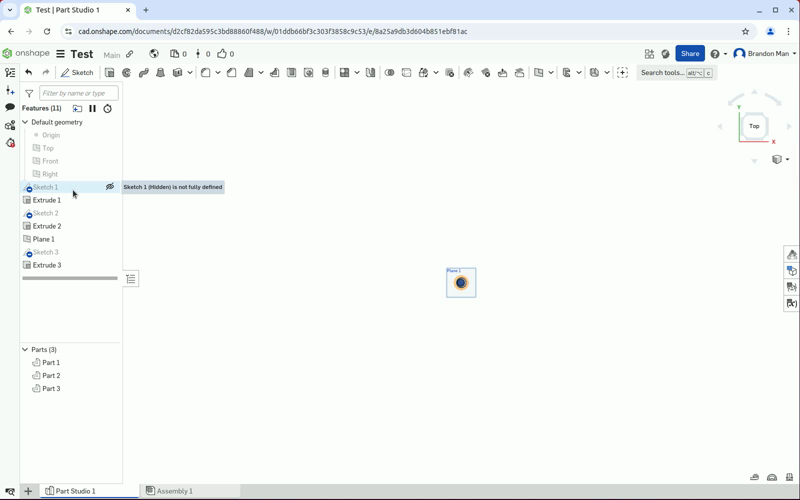
click(73, 189)
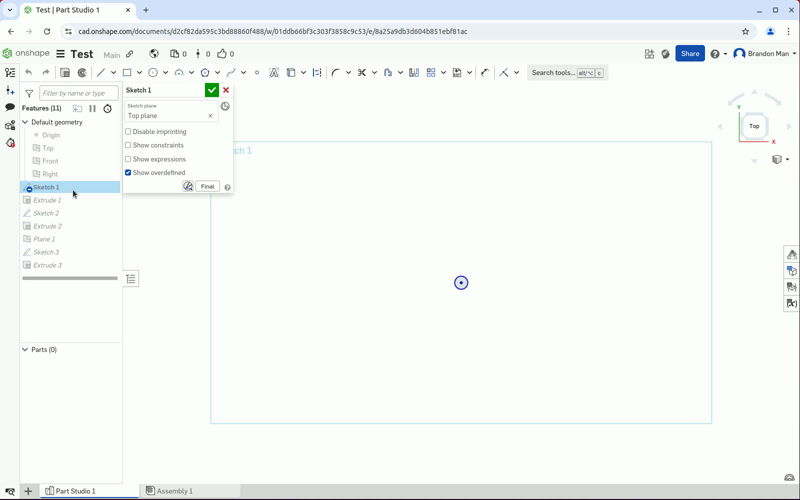
mouse_move(229, 92)
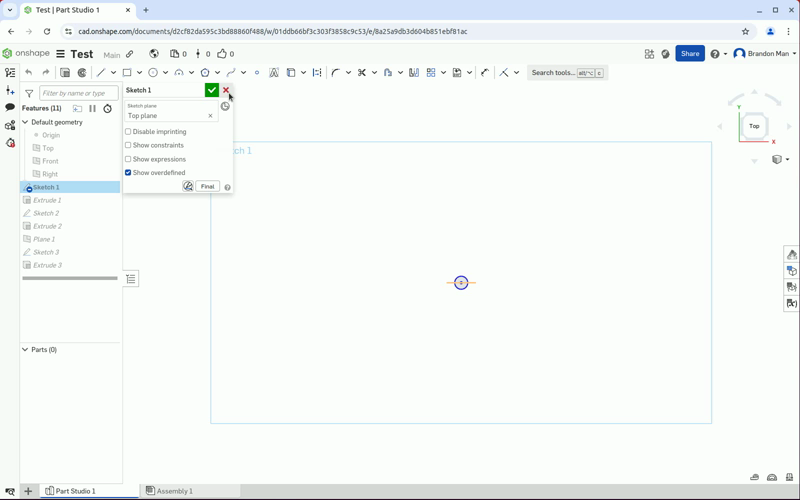
click(229, 92)
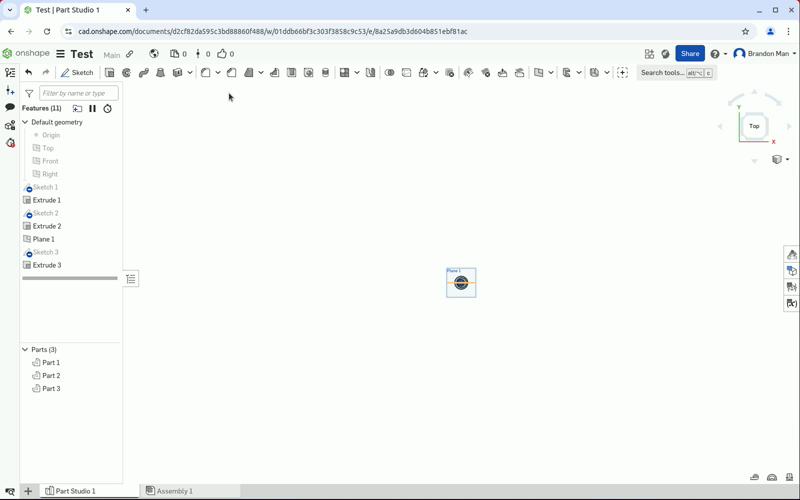
mouse_move(541, 75)
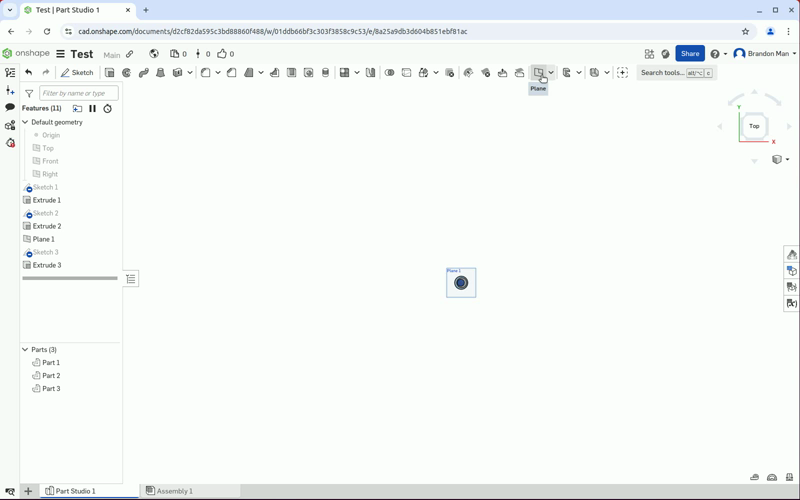
click(541, 75)
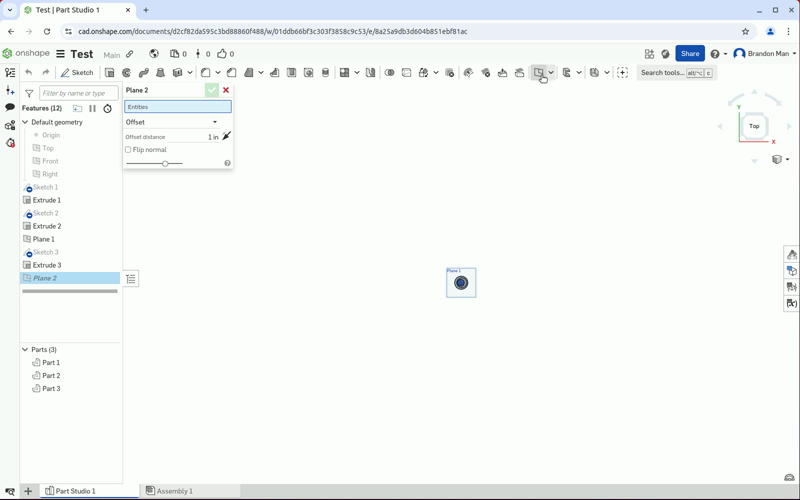
mouse_move(73, 150)
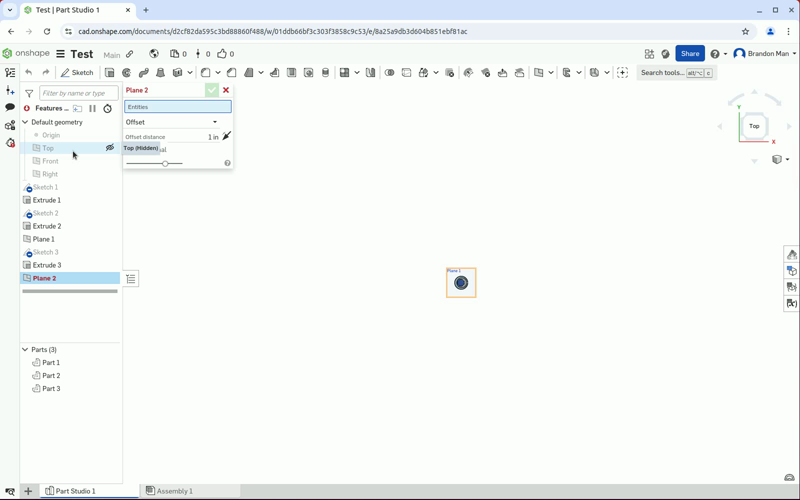
click(73, 150)
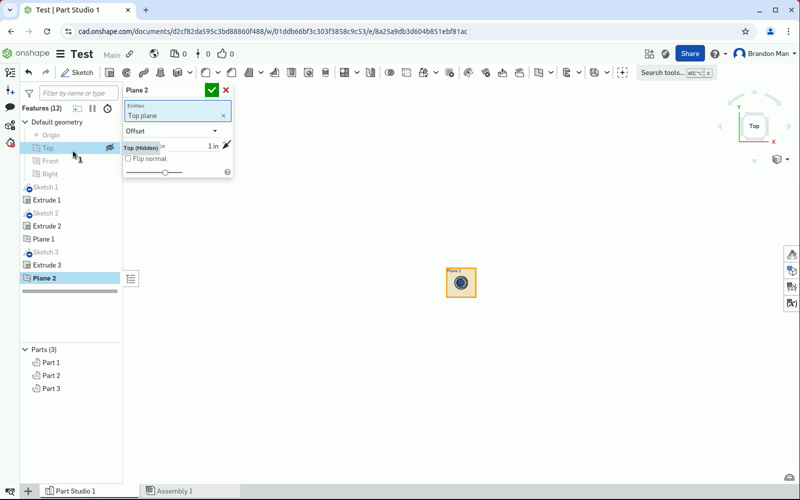
key(tab, 2)
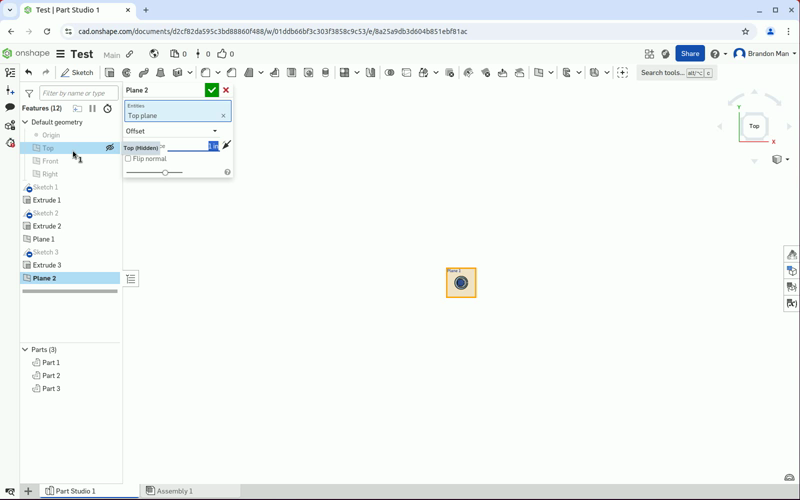
text(16.607)
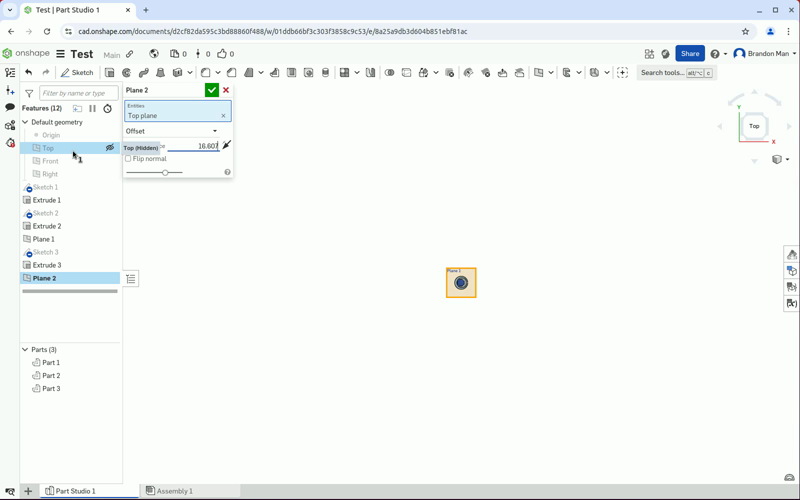
key(enter, 2)
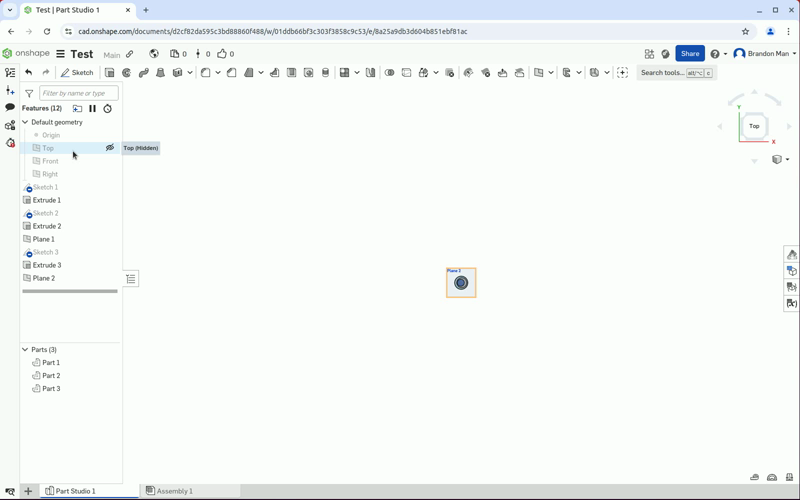
key(shift+s)
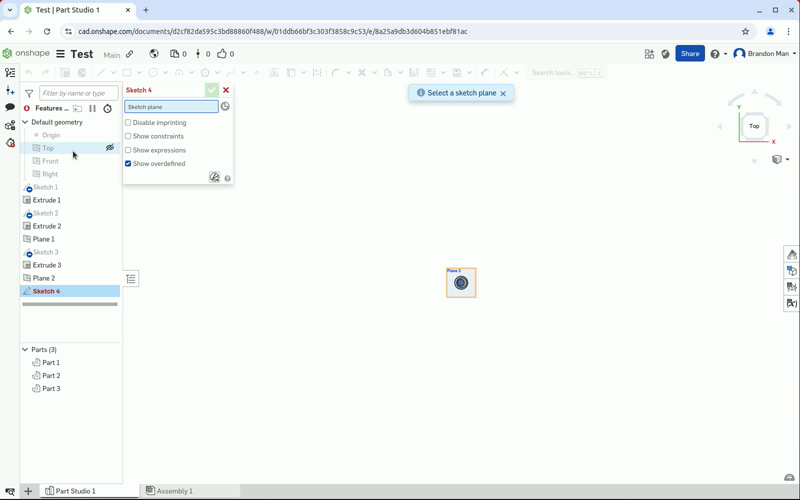
mouse_move(73, 280)
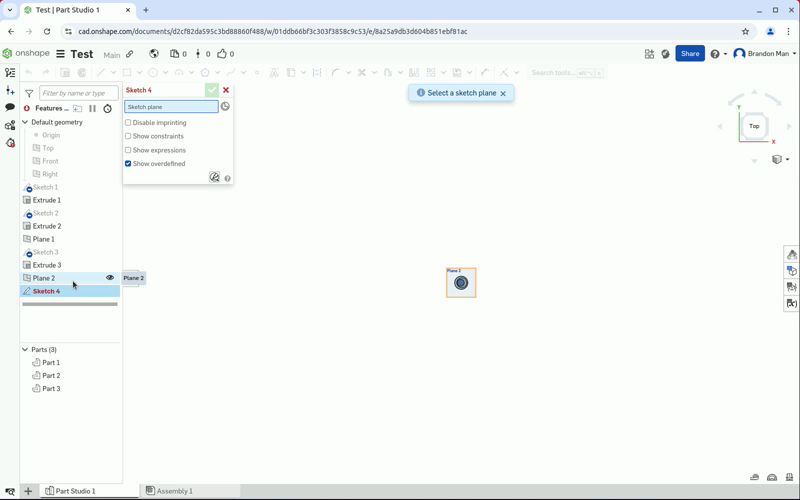
click(73, 280)
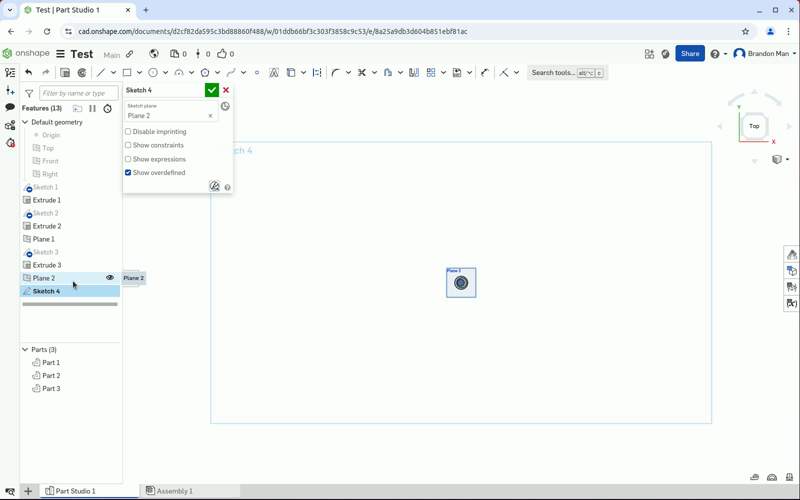
mouse_move(73, 352)
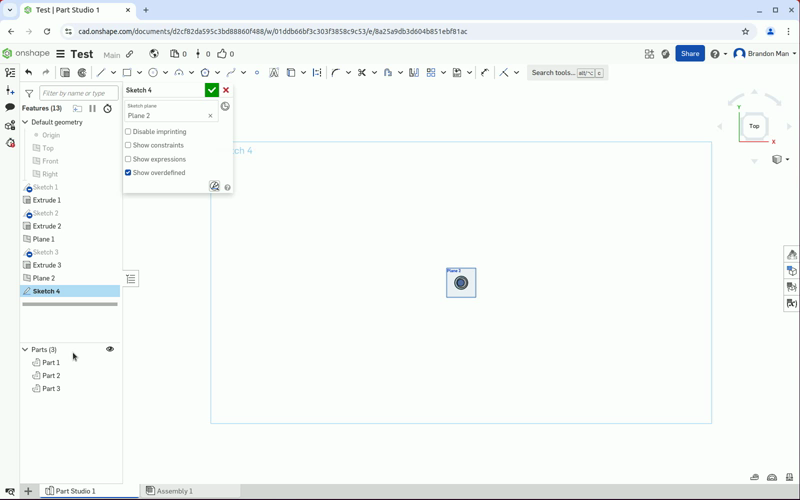
key(y)
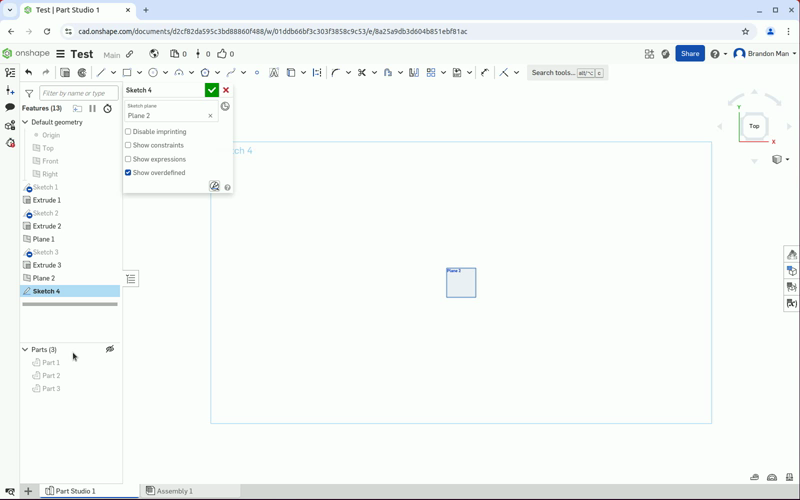
key(c)
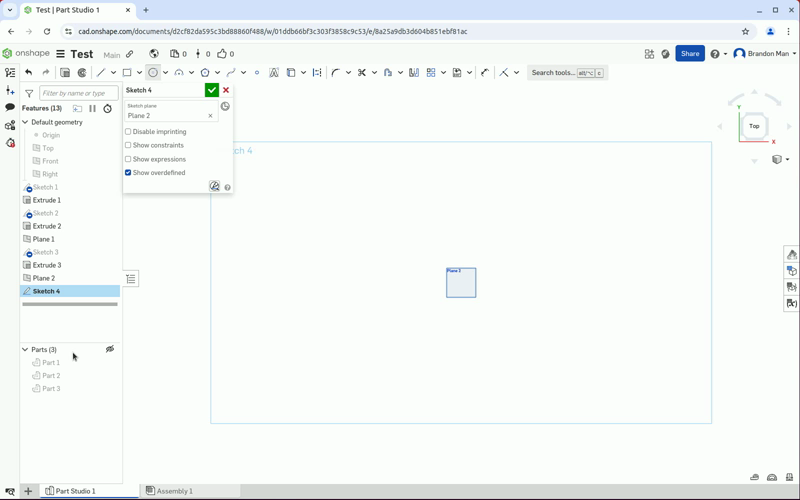
key_down(shift)
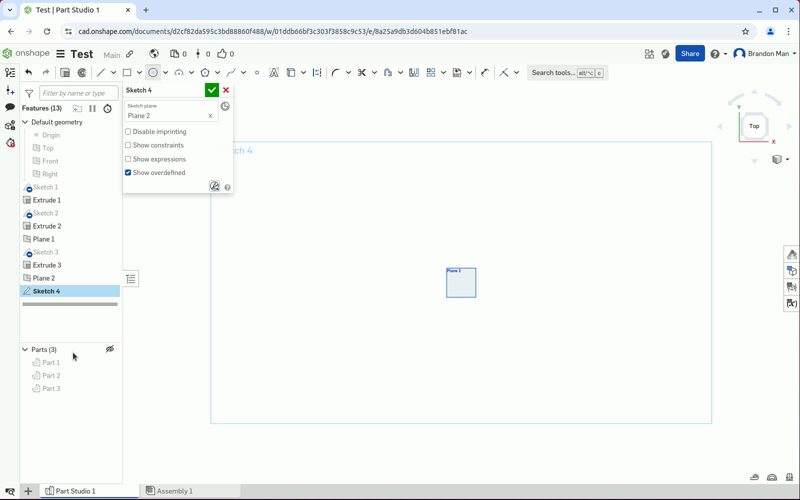
mouse_move(461, 282)
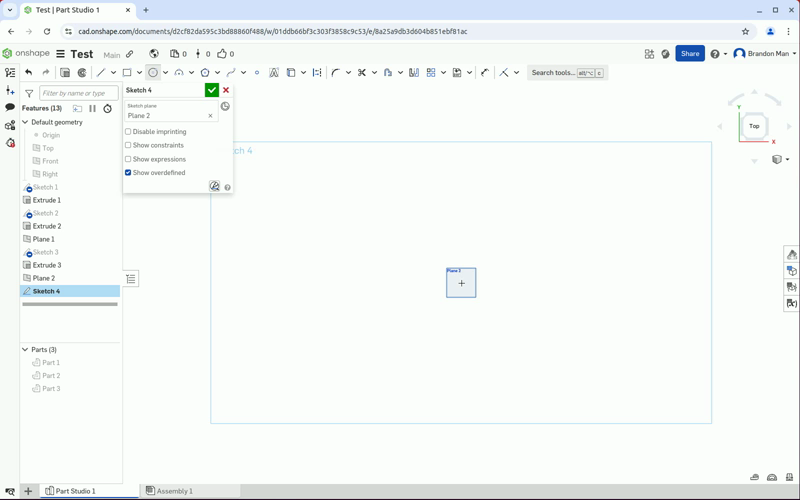
click(461, 282)
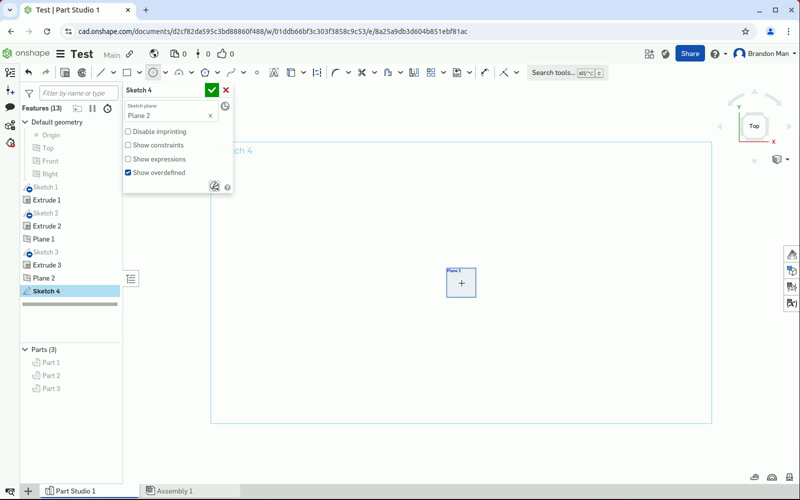
key_up(shift)
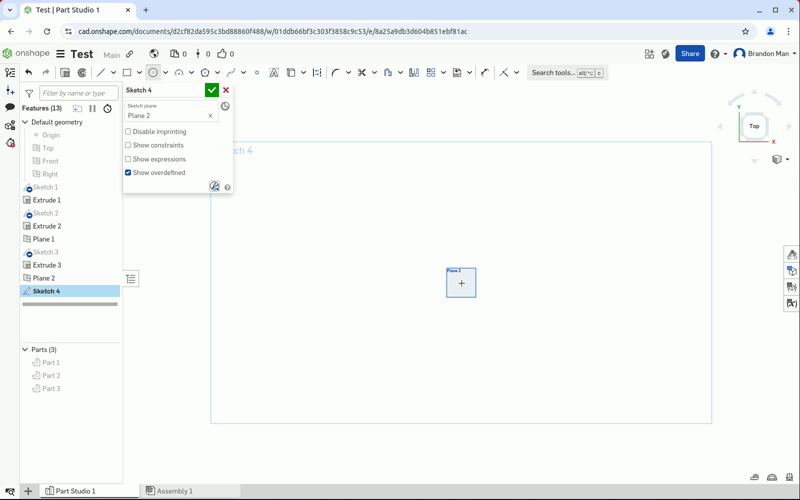
mouse_move(465, 282)
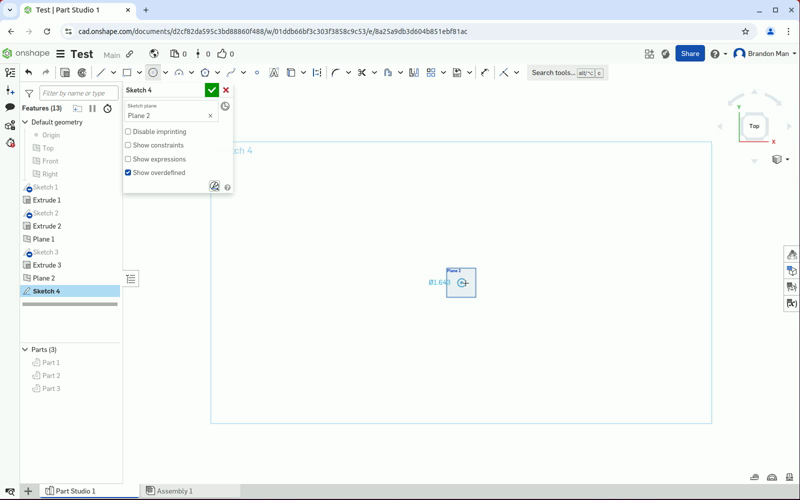
click(465, 282)
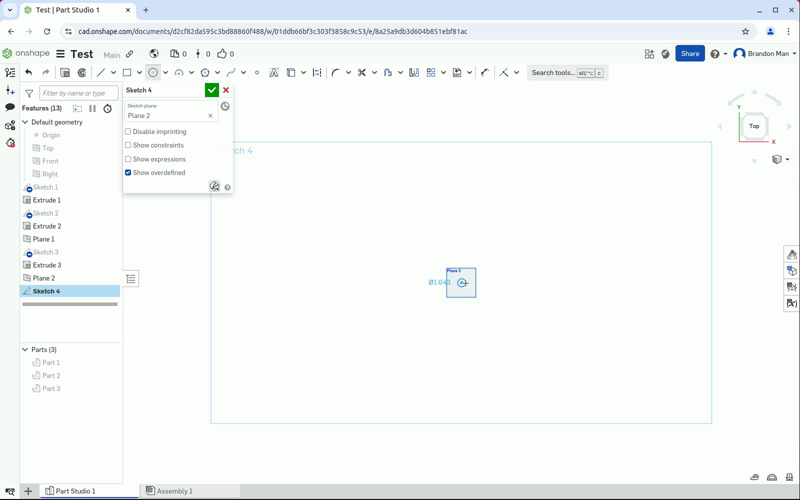
key(esc)
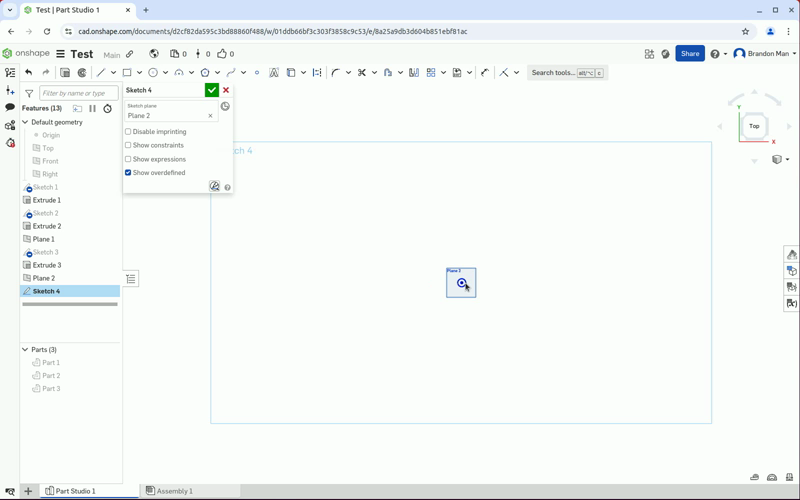
mouse_move(462, 286)
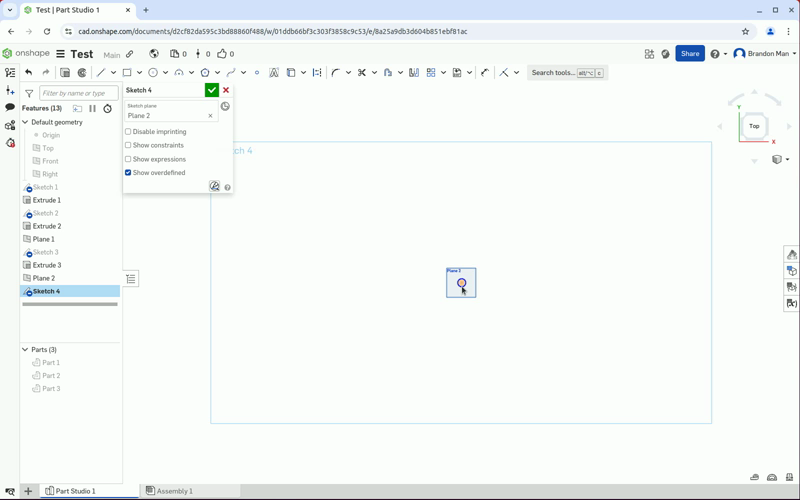
scroll(6)
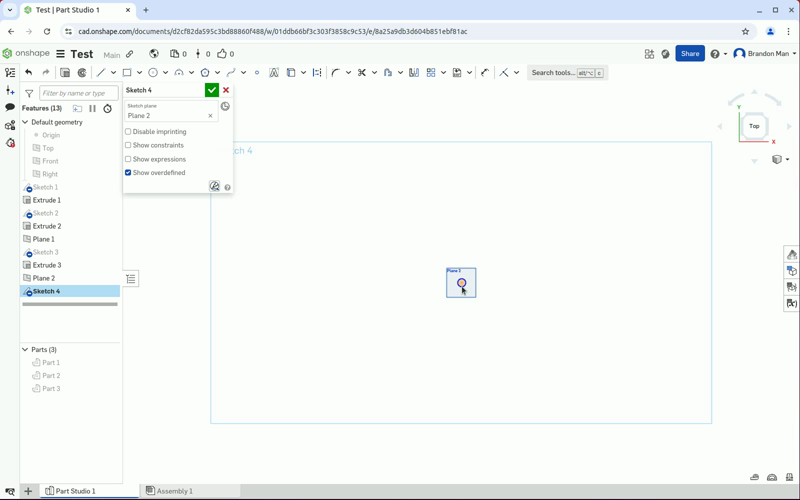
scroll(6)
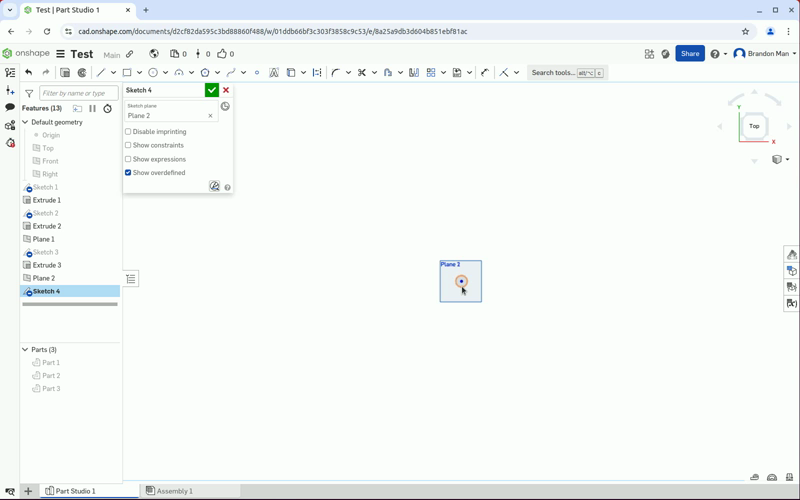
scroll(6)
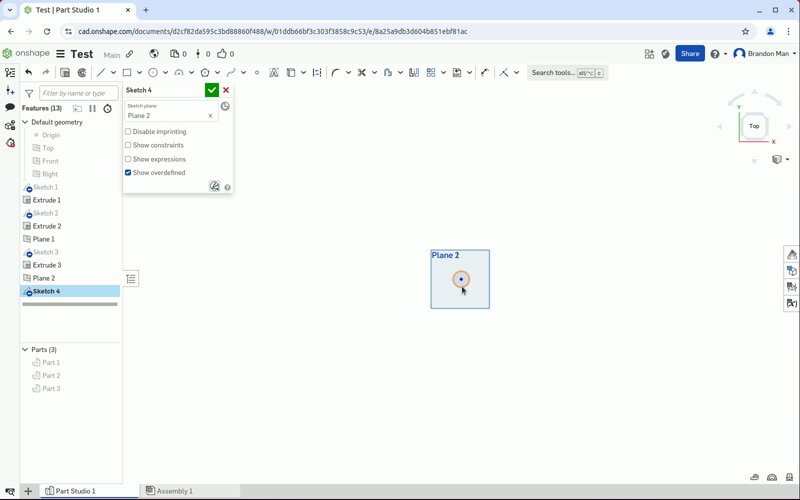
scroll(6)
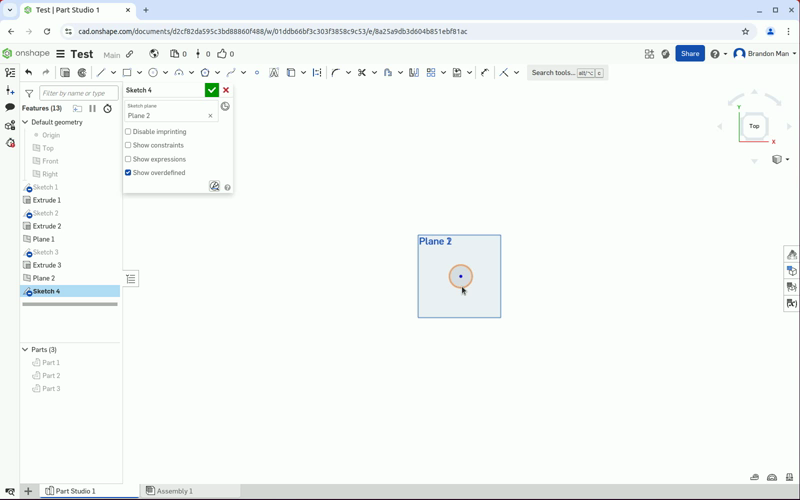
scroll(6)
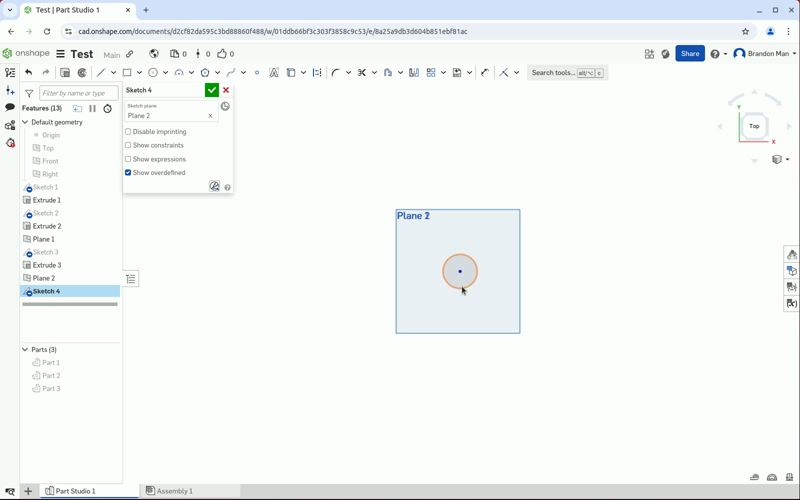
scroll(6)
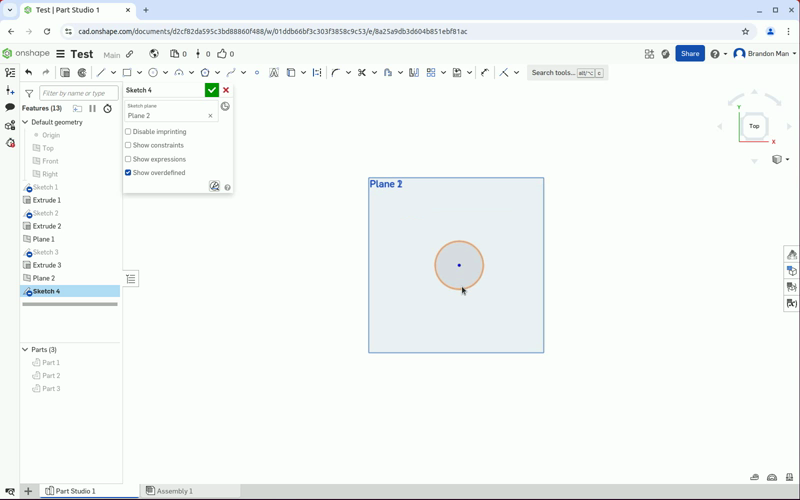
scroll(6)
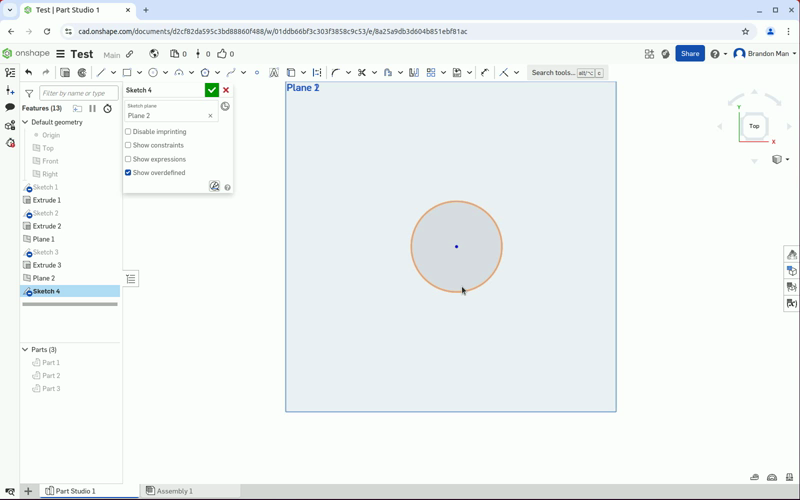
click(462, 286)
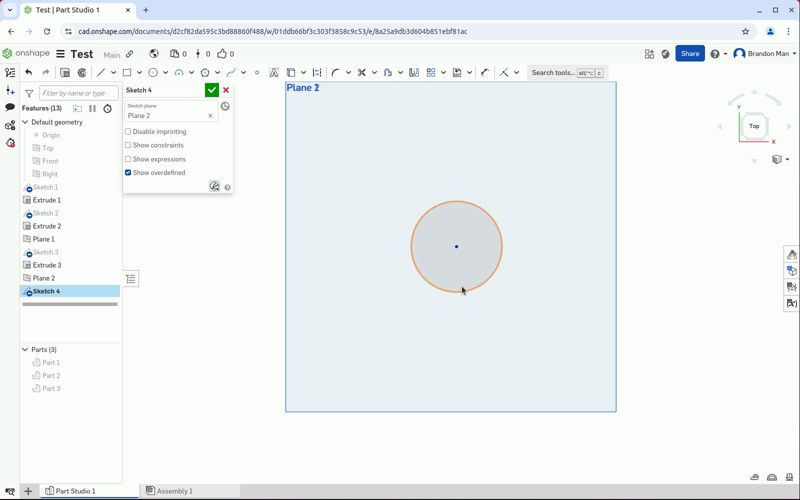
scroll(-6)
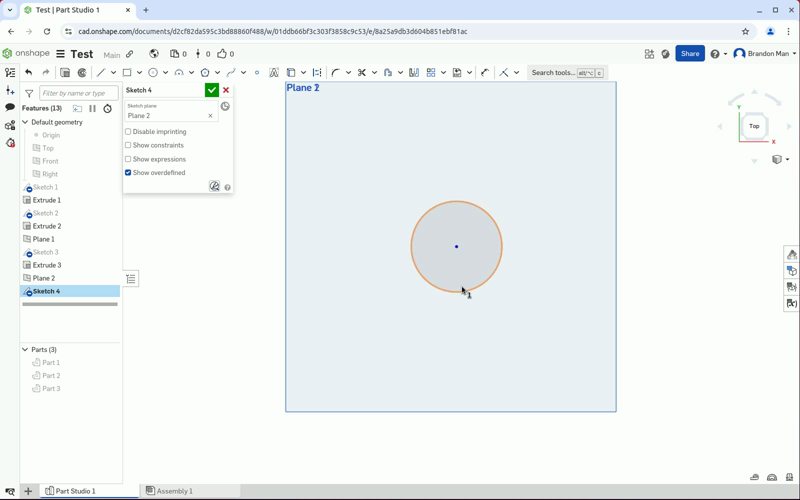
scroll(-6)
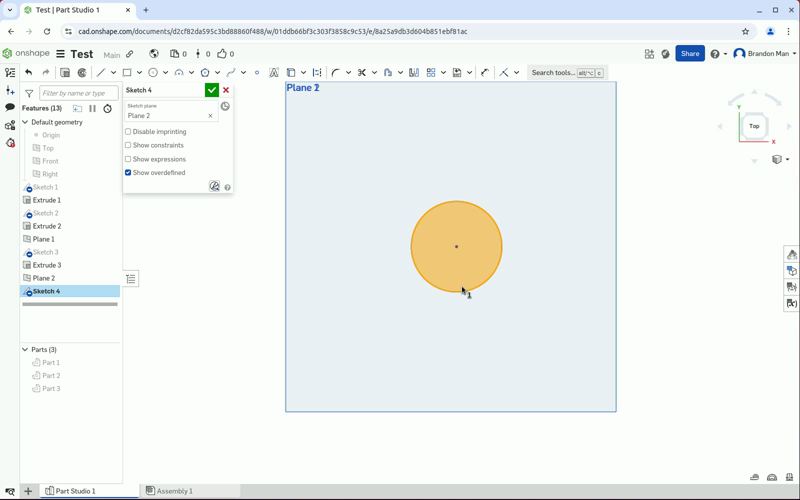
scroll(-6)
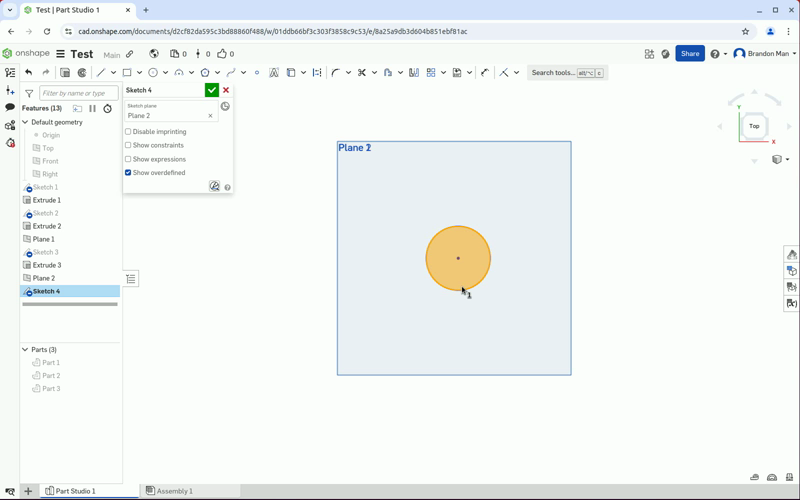
scroll(-6)
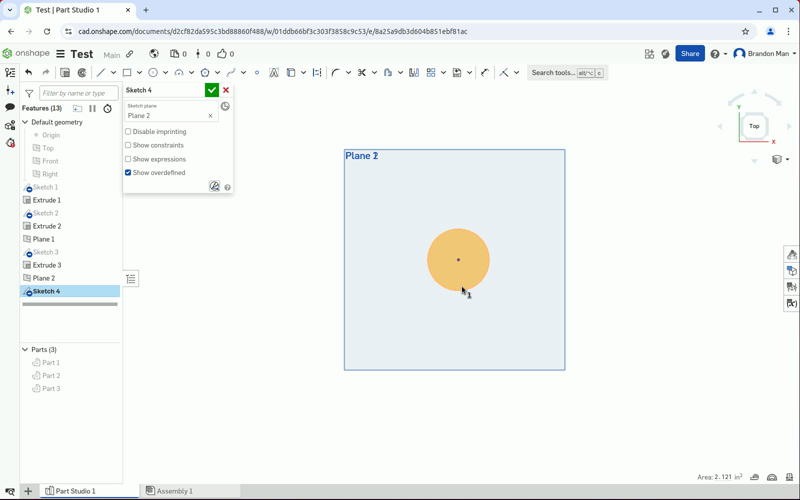
scroll(-6)
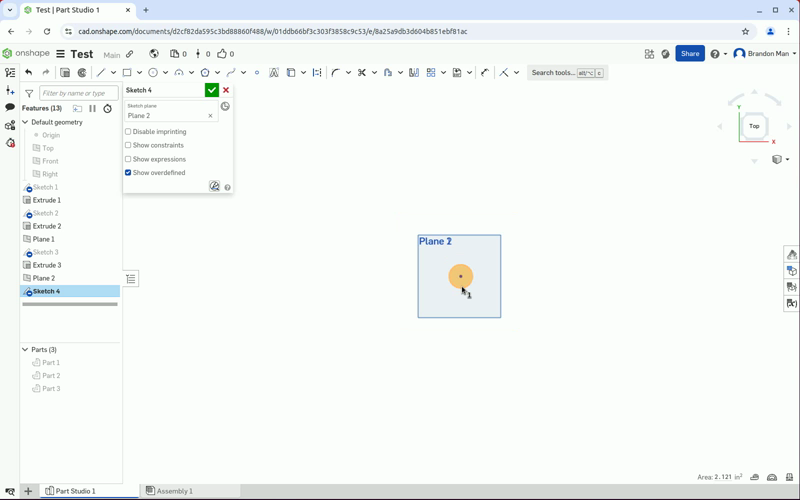
scroll(-6)
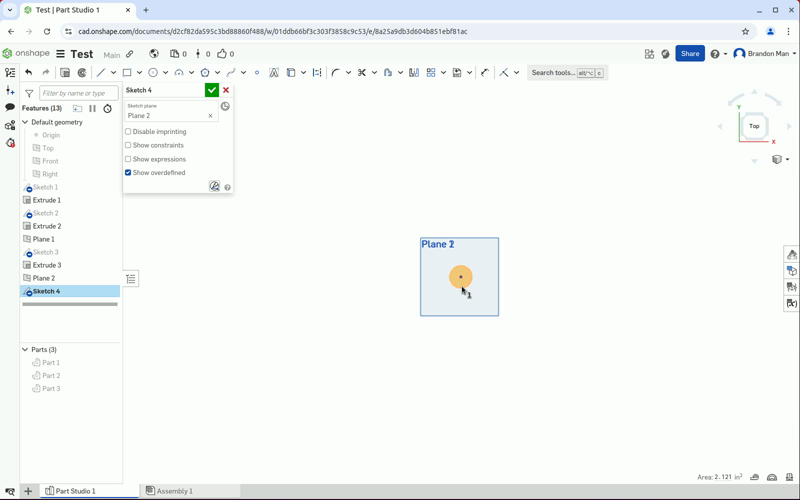
scroll(-6)
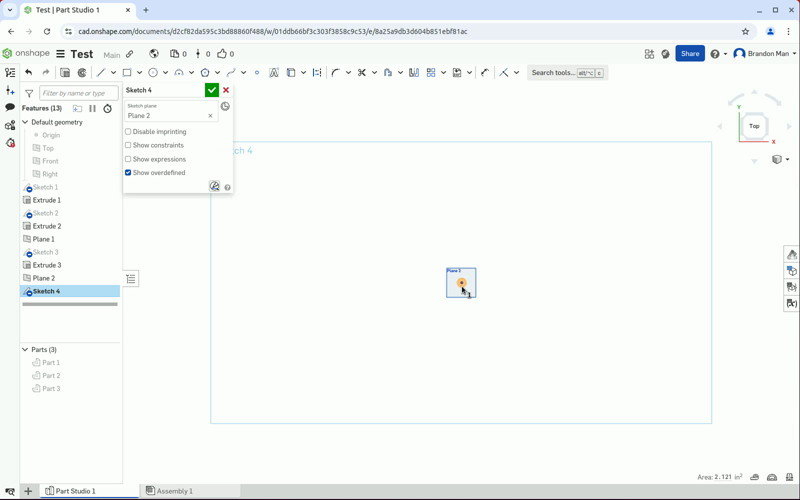
mouse_move(73, 352)
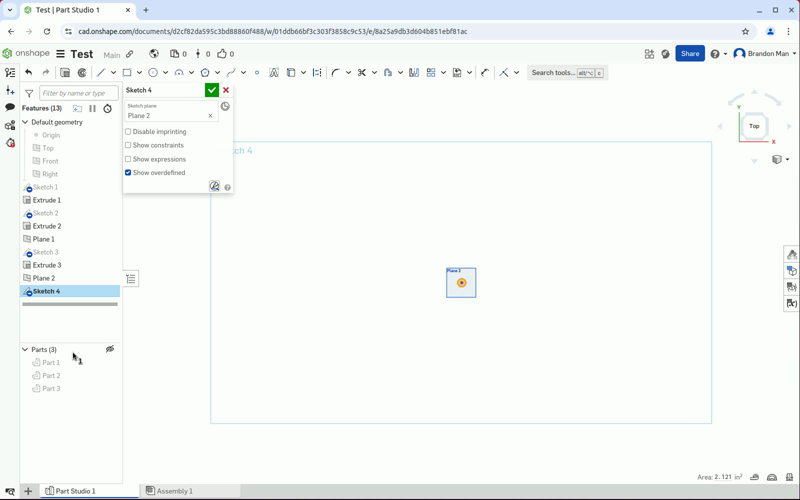
key(shift+y)
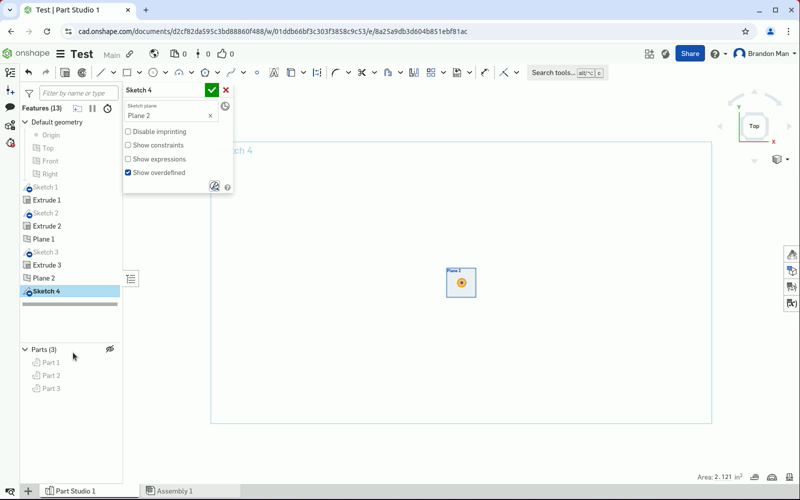
key(shift+e)
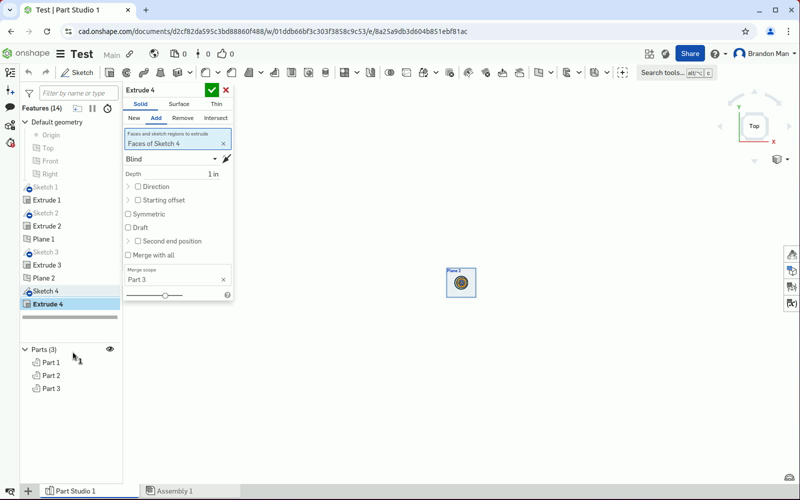
mouse_move(143, 106)
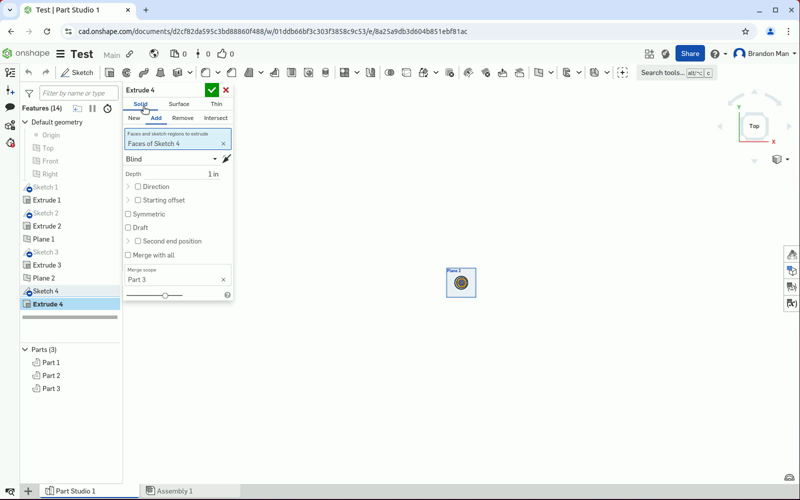
click(143, 106)
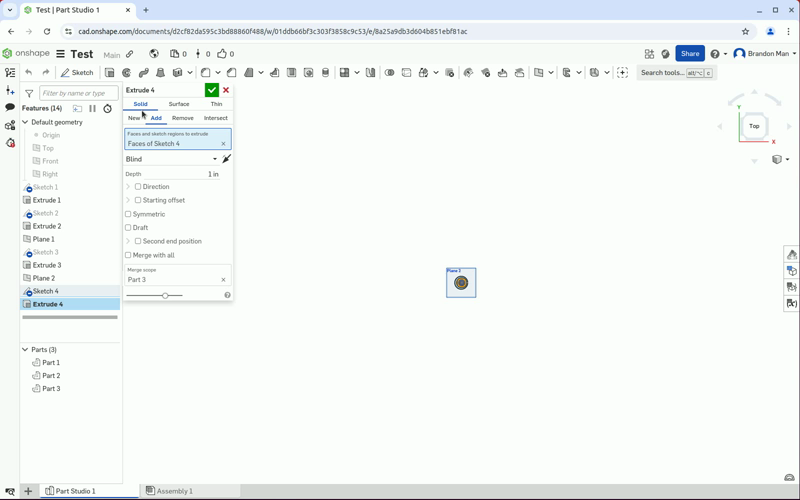
mouse_move(137, 120)
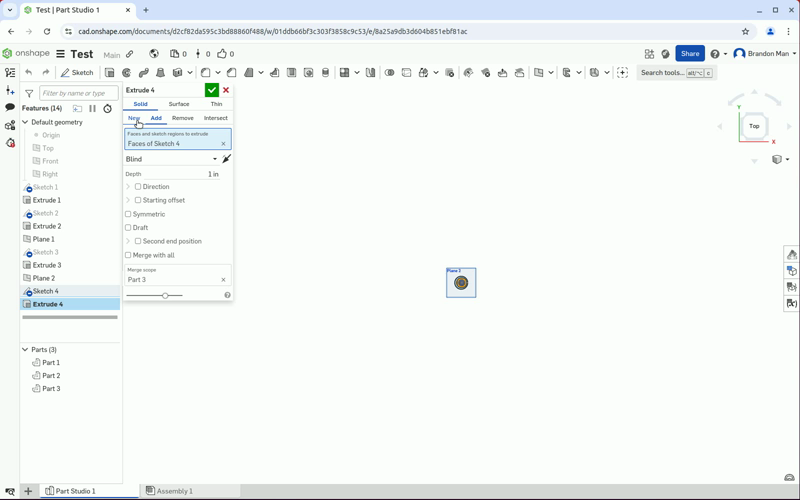
click(137, 120)
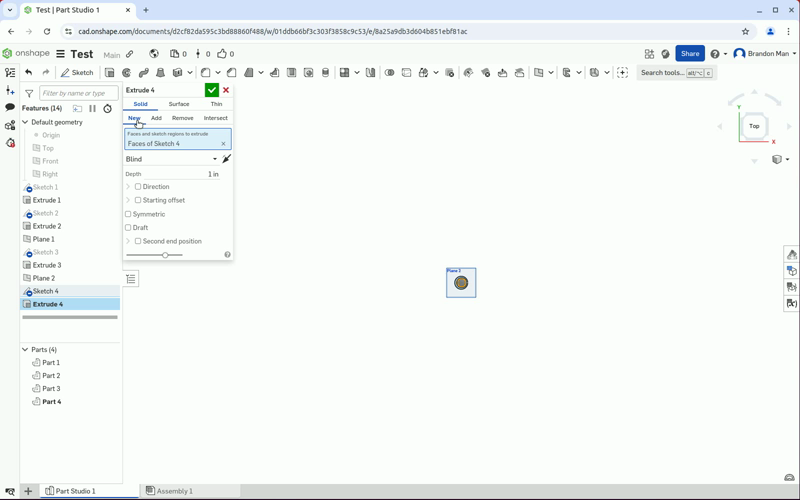
key(tab, 4)
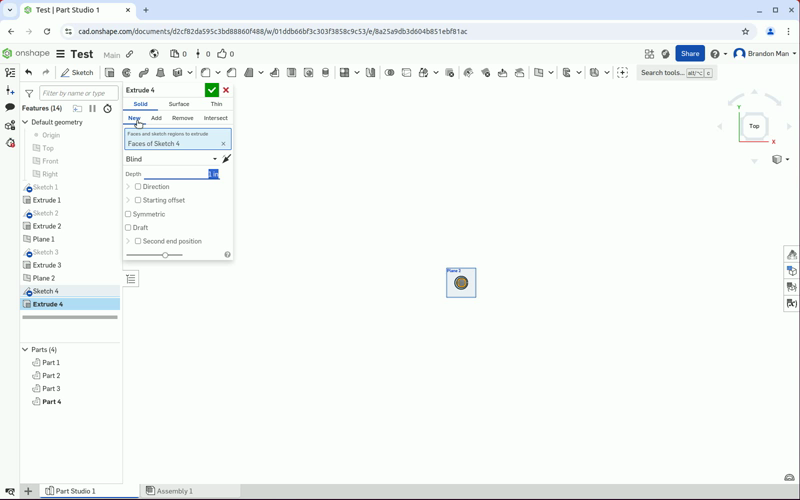
text(3.37)
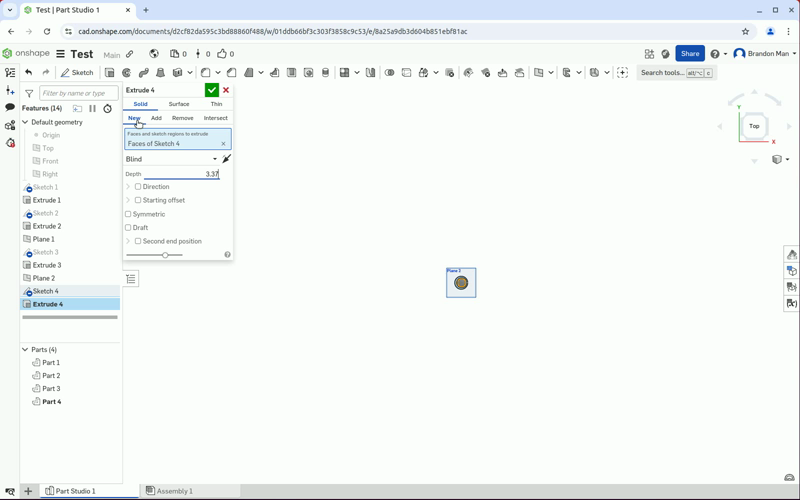
key(enter)
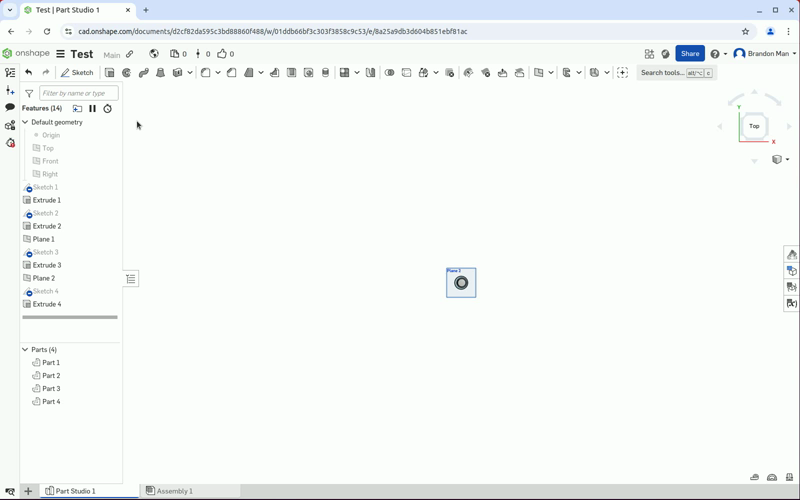
key(shift+h)
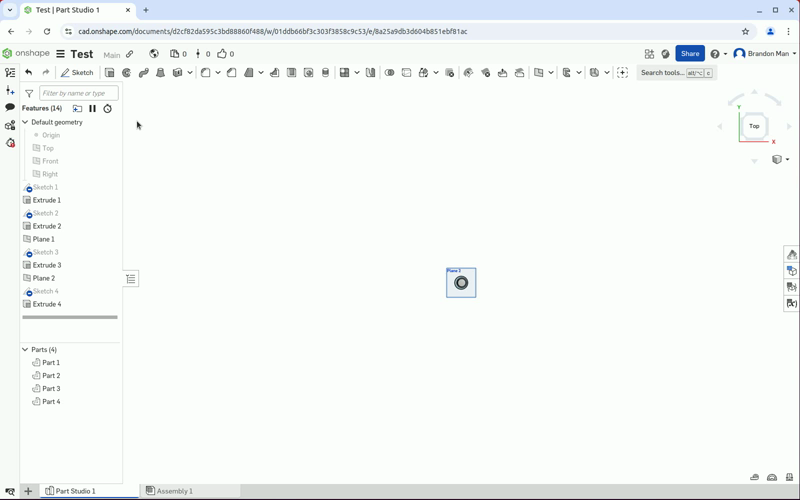
key(shift+h)
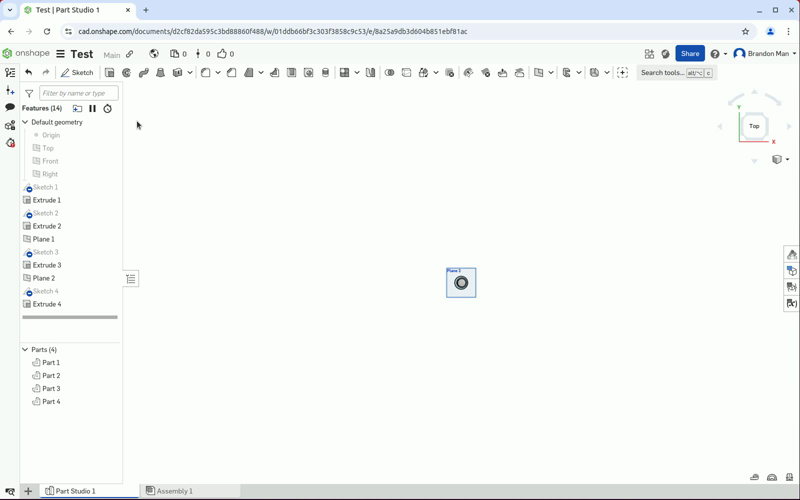
mouse_move(73, 189)
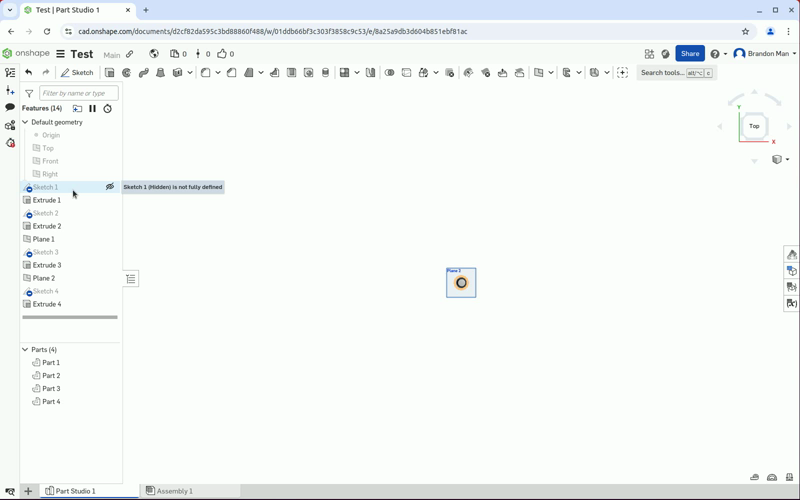
click(73, 189)
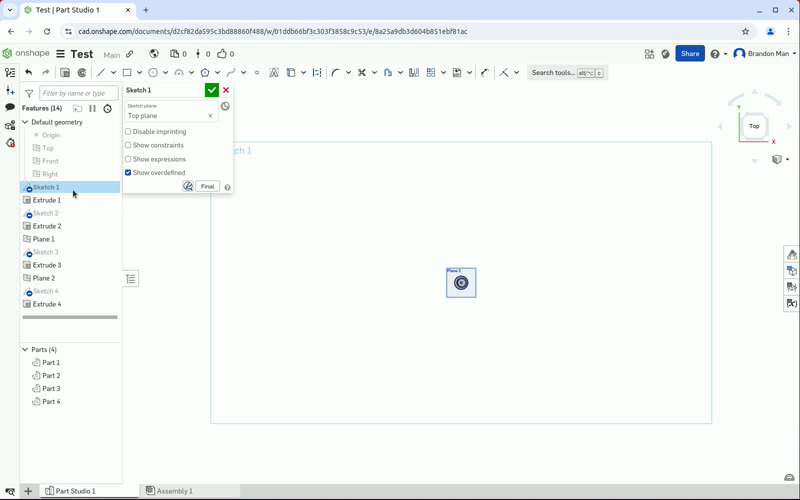
mouse_move(229, 92)
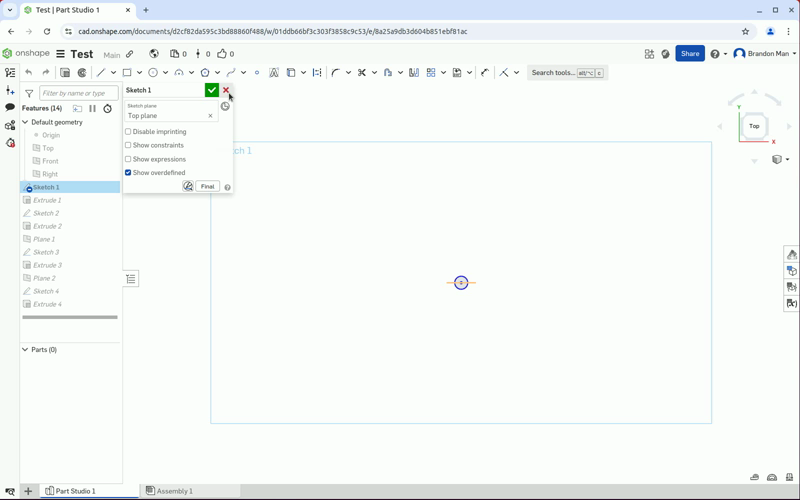
click(229, 92)
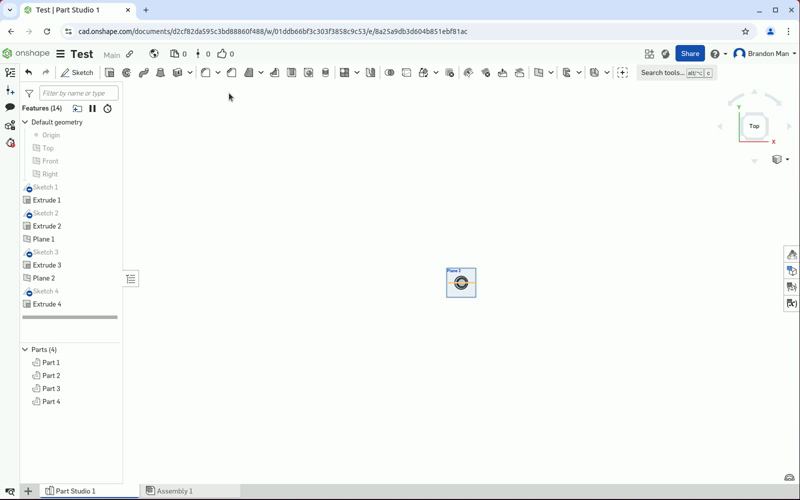
mouse_move(541, 75)
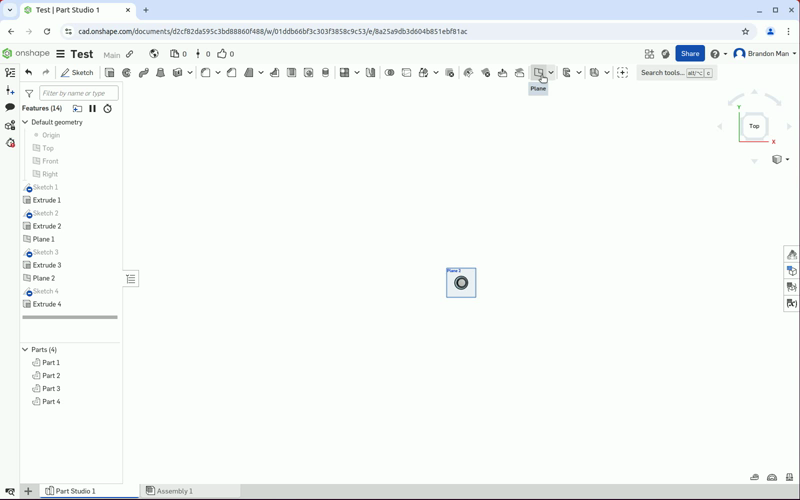
click(541, 75)
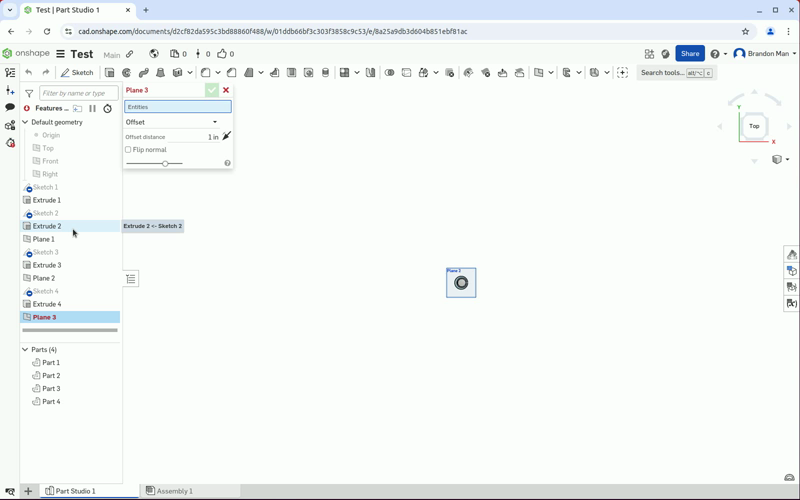
scroll(3)
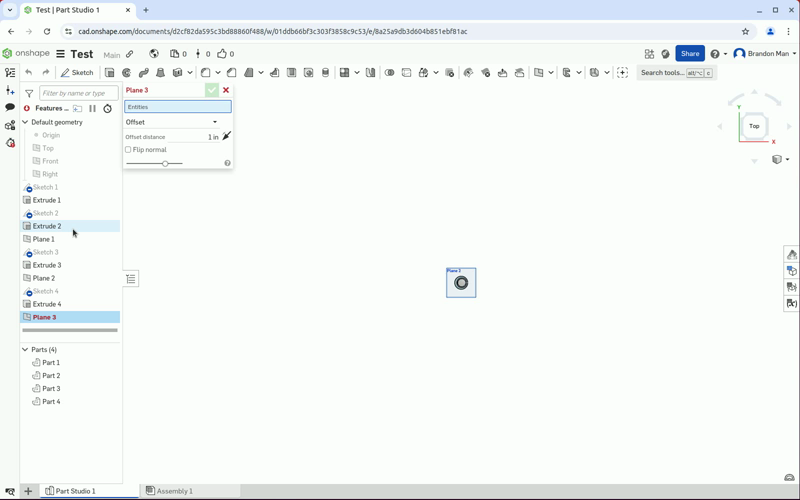
mouse_move(73, 150)
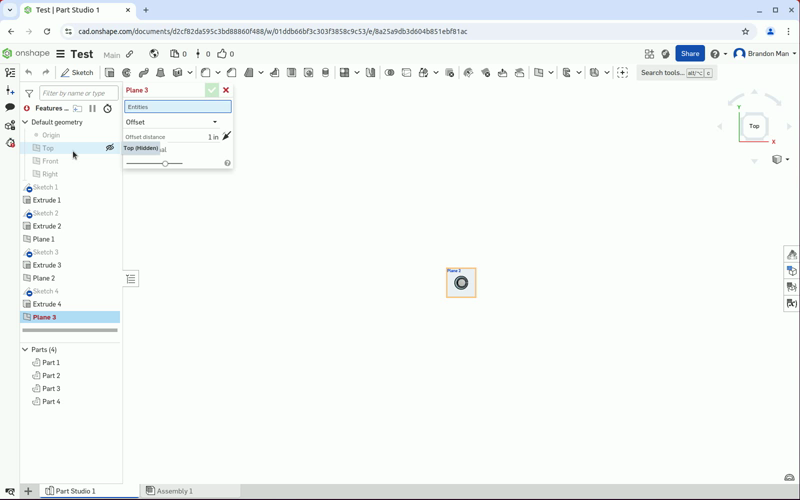
click(73, 150)
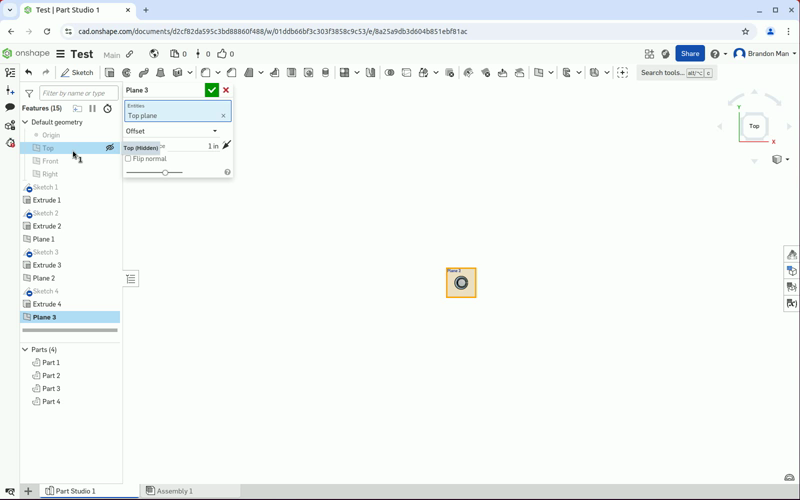
key(tab, 2)
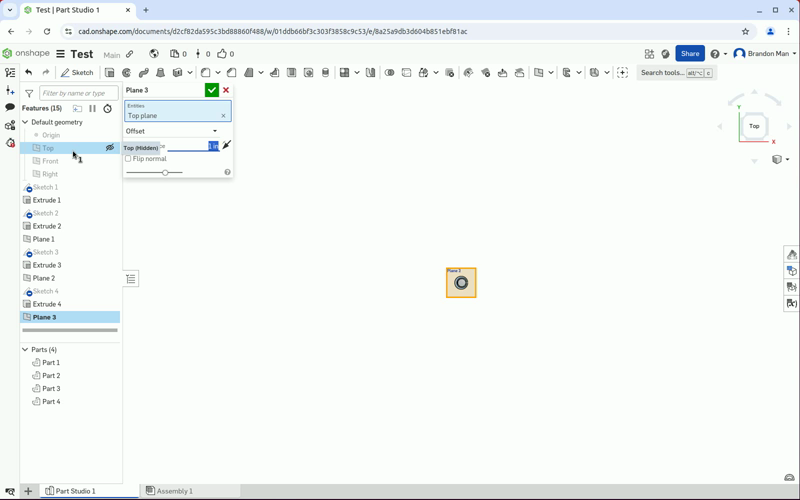
text(19.75)
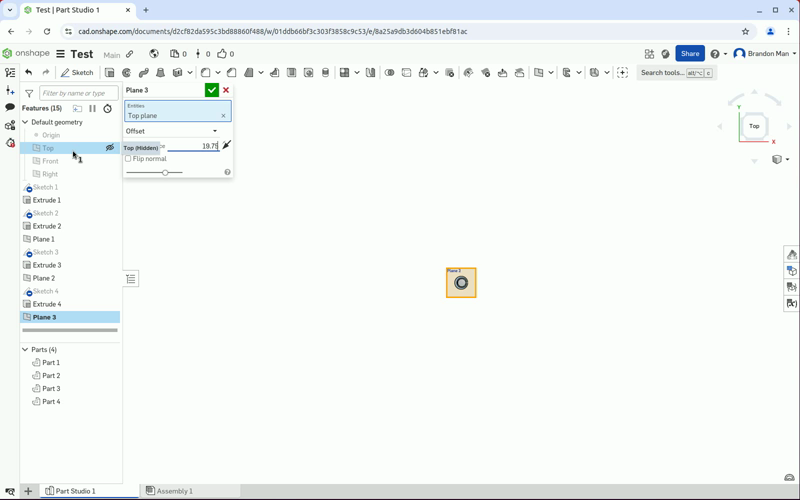
key(enter, 2)
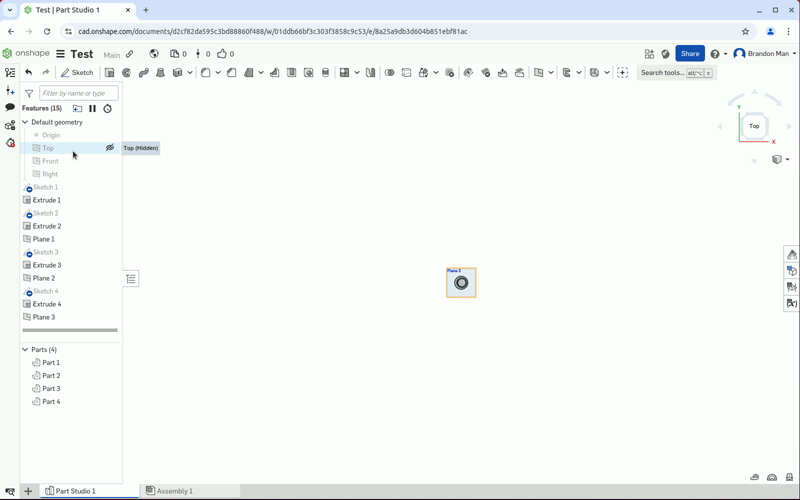
key(shift+s)
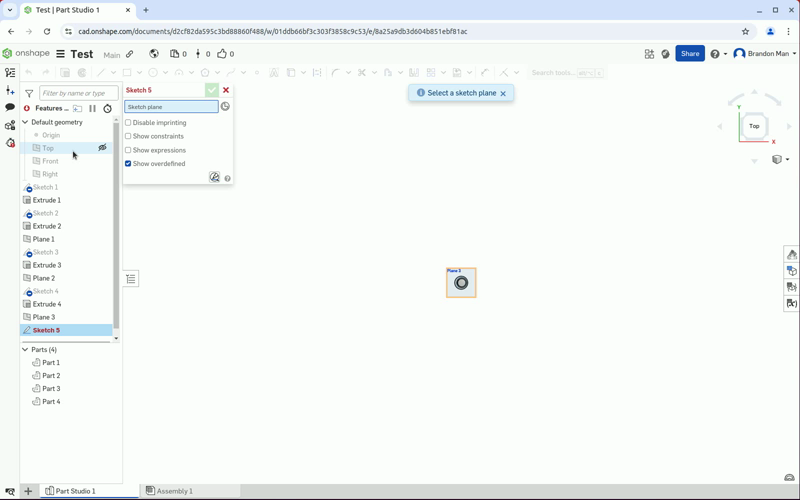
mouse_move(69, 319)
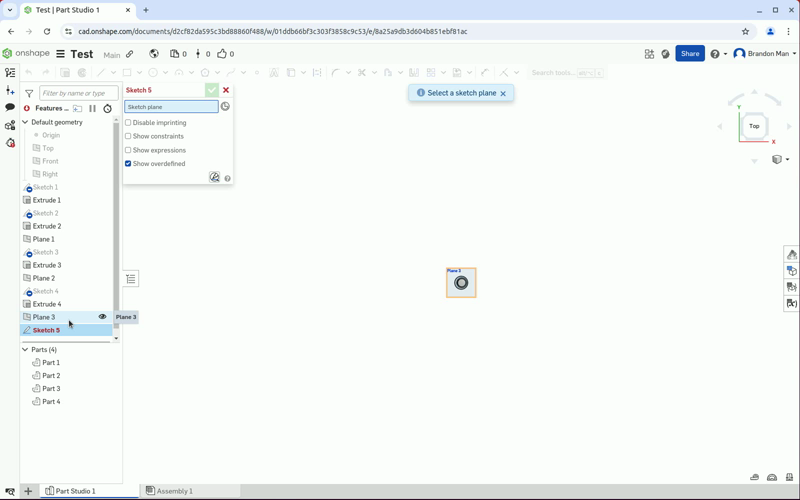
click(69, 319)
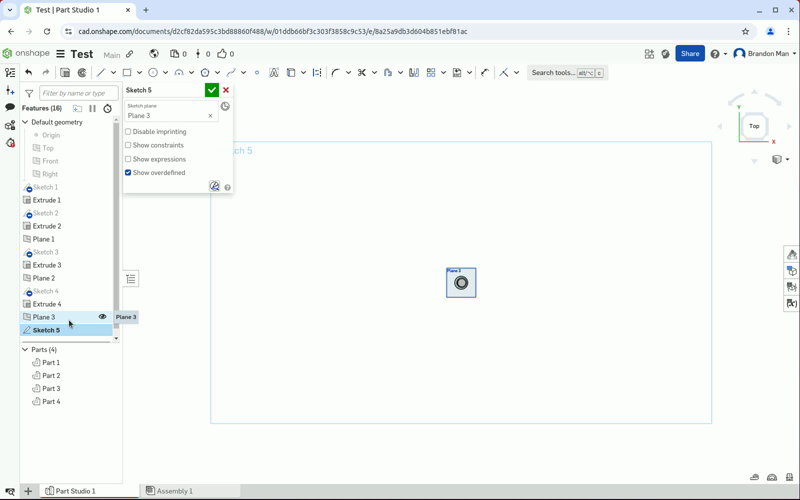
mouse_move(73, 352)
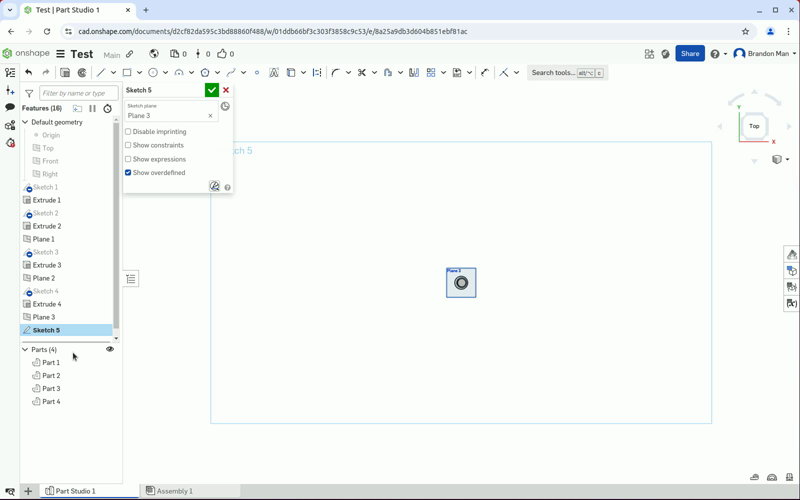
key(y)
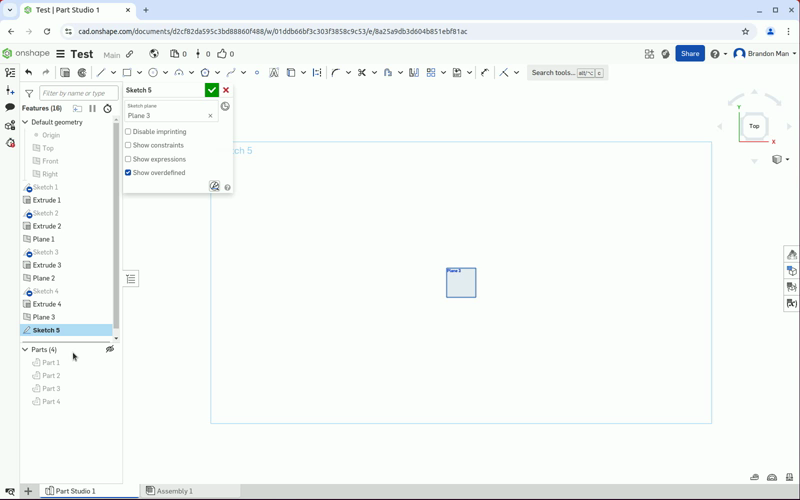
key(l)
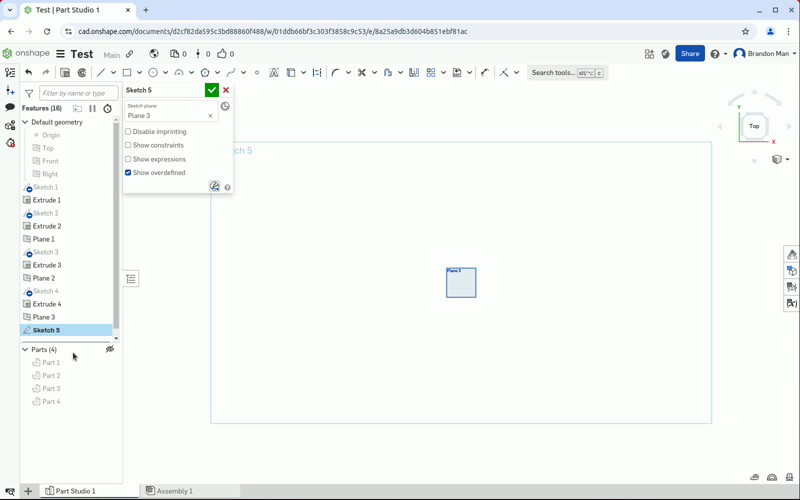
key_down(shift)
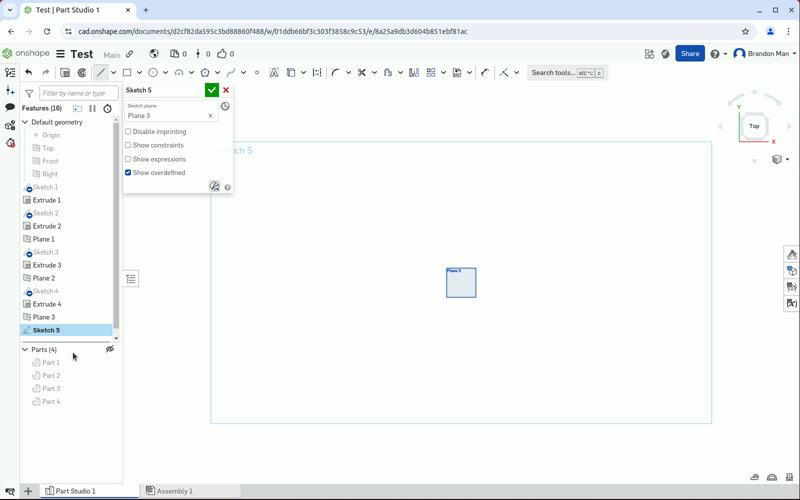
mouse_move(459, 284)
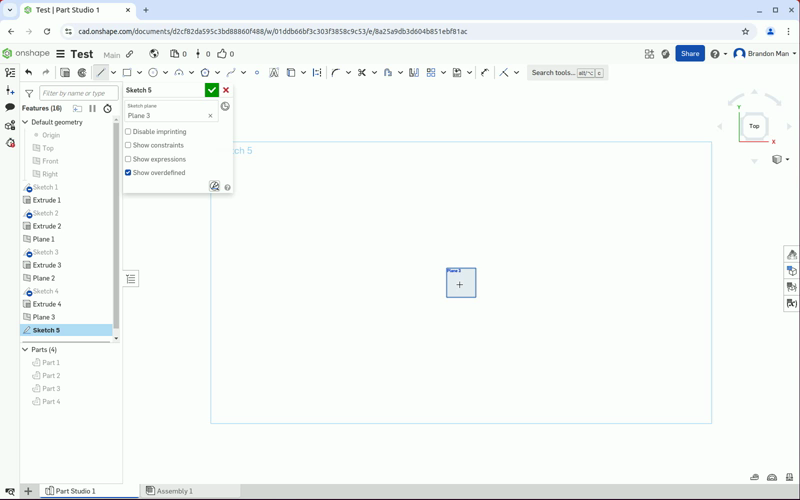
click(459, 284)
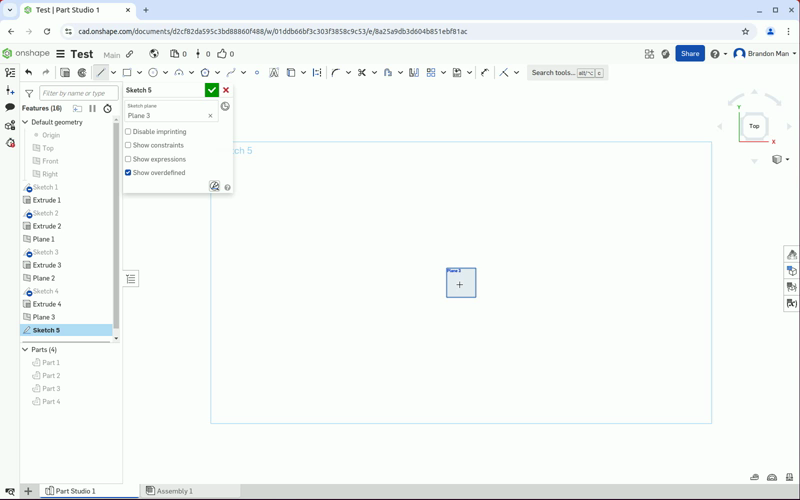
key_up(shift)
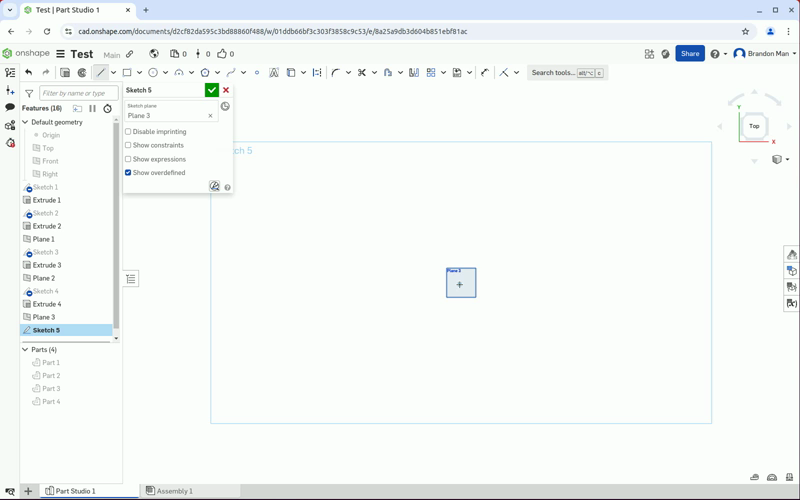
key_down(shift)
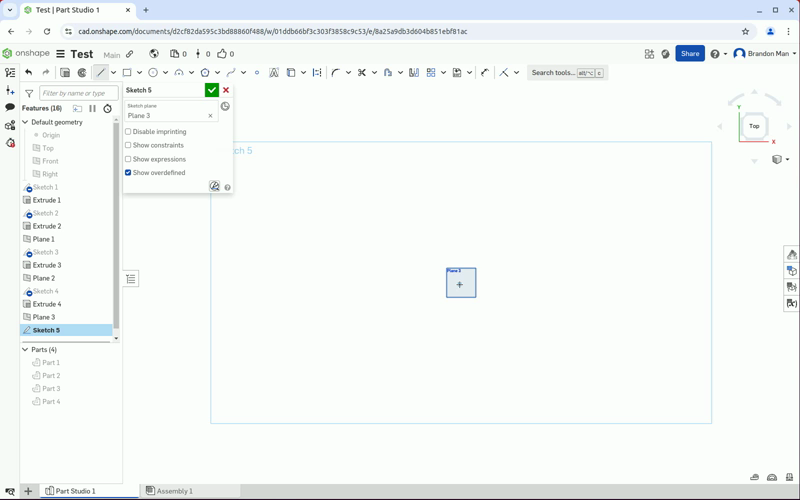
mouse_move(489, 284)
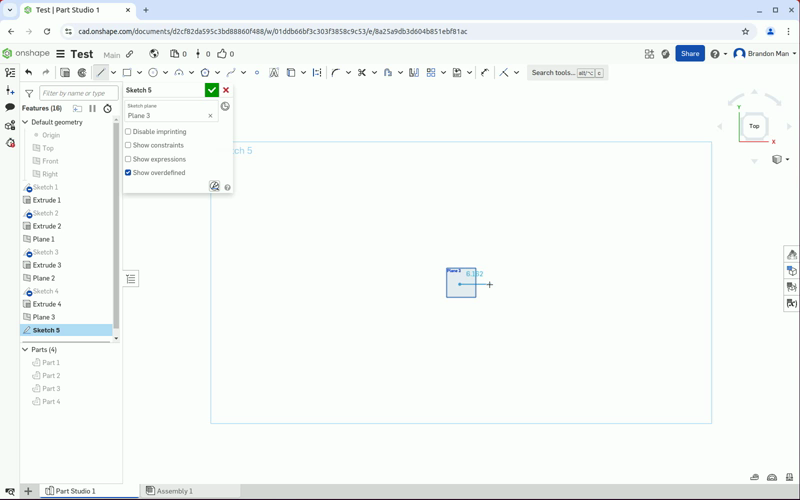
mouse_move(464, 284)
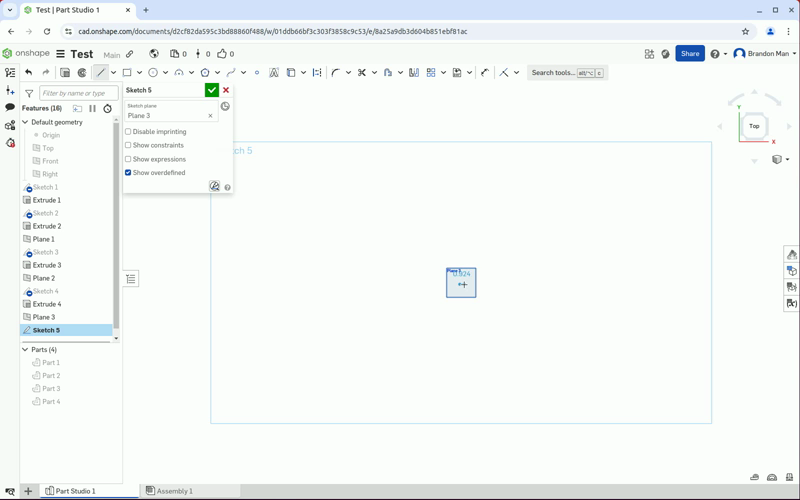
scroll(6)
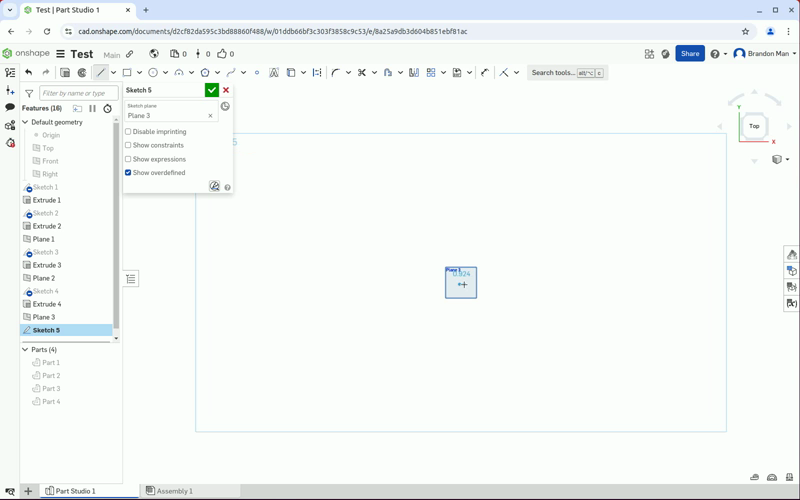
scroll(6)
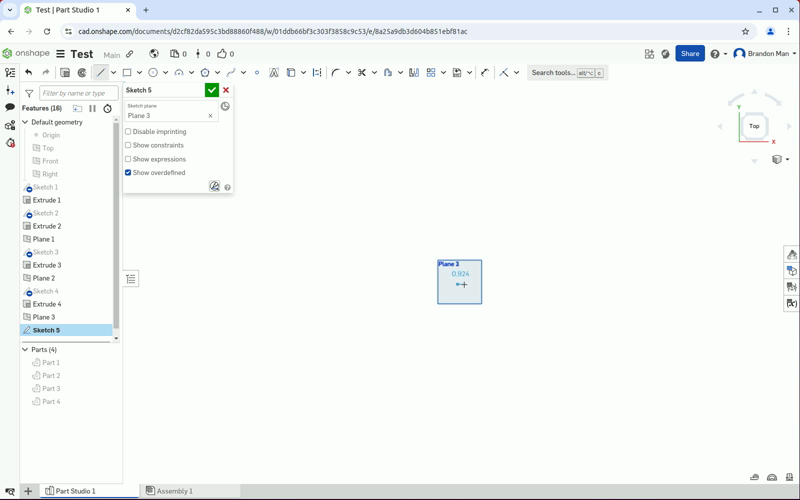
scroll(6)
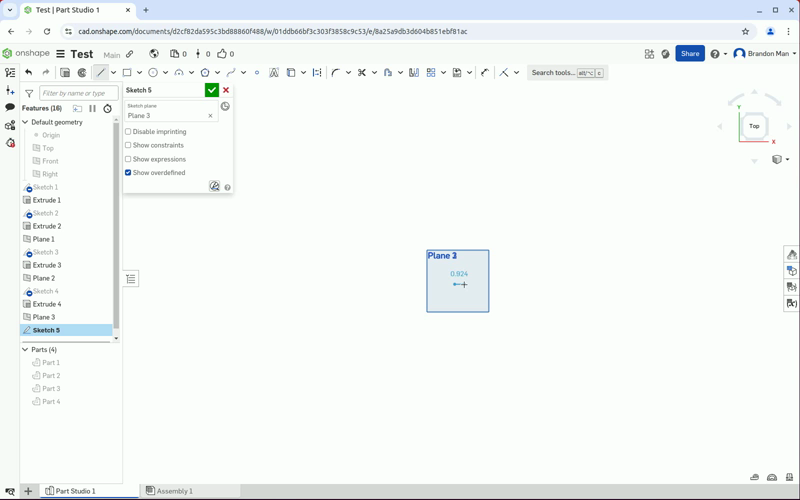
scroll(6)
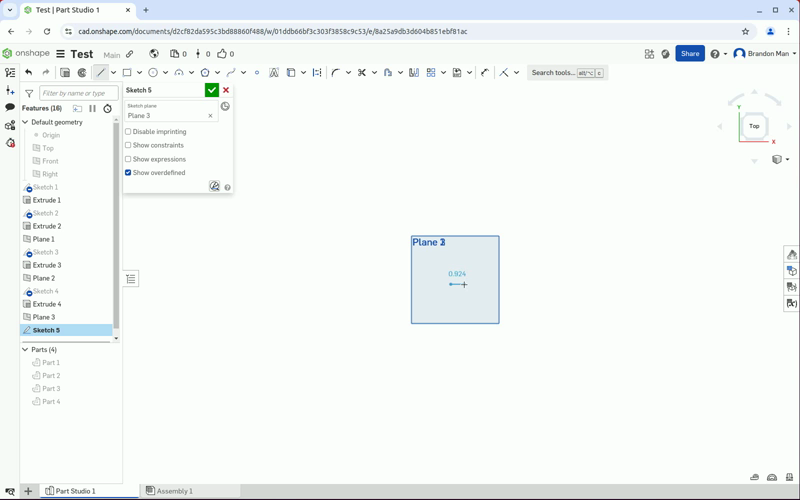
scroll(6)
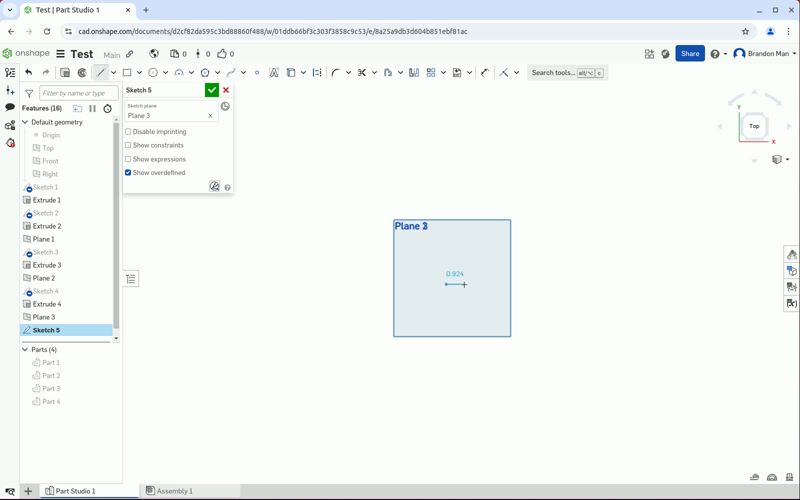
scroll(6)
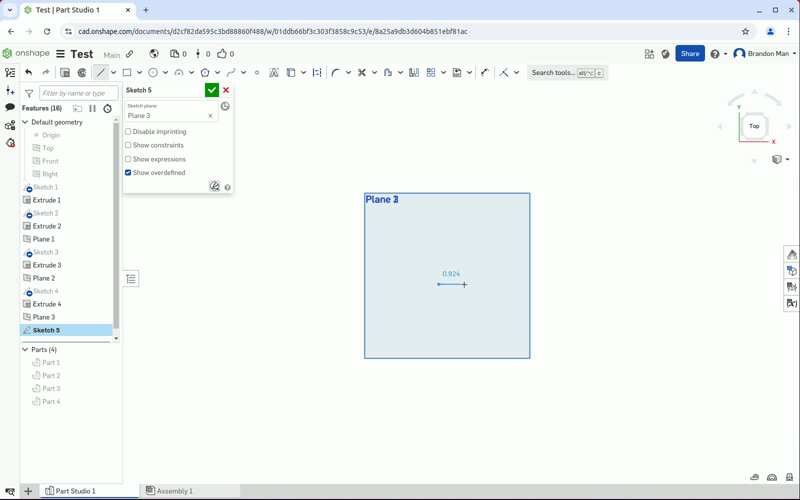
scroll(6)
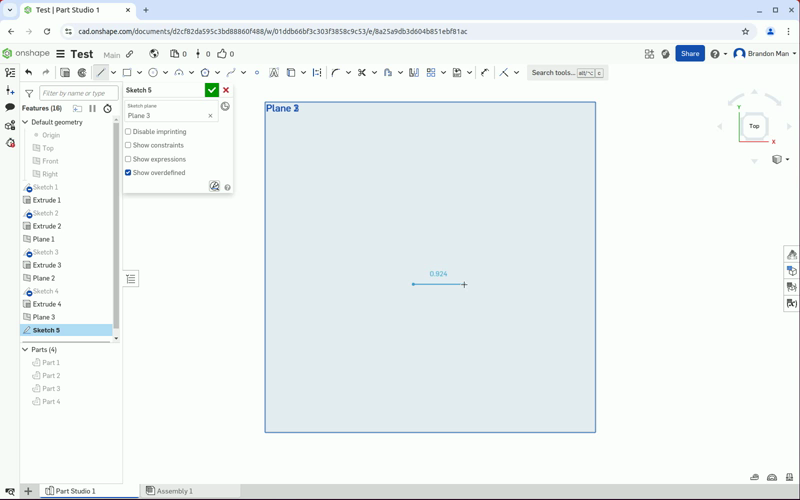
click(464, 284)
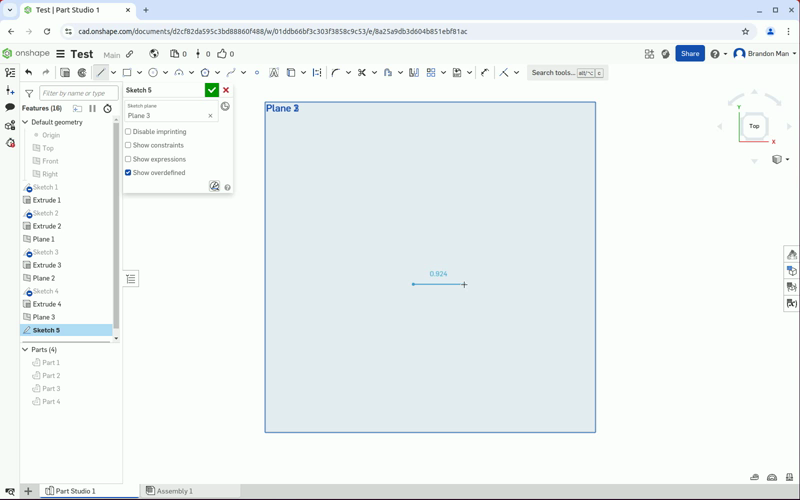
scroll(-6)
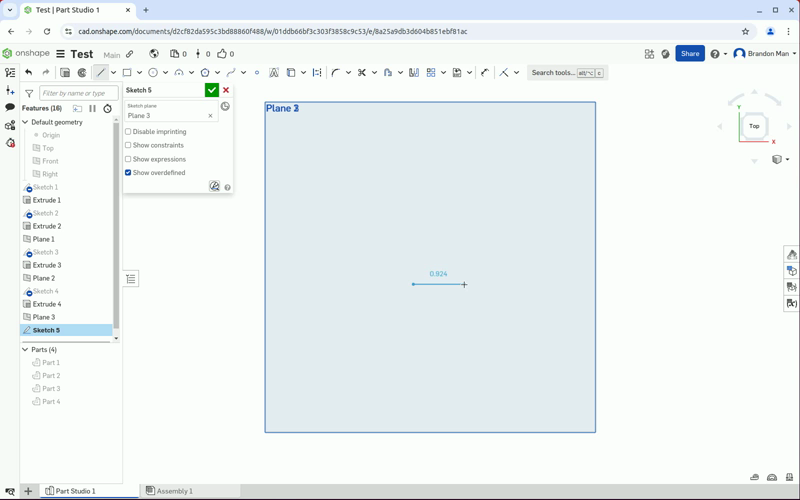
scroll(-6)
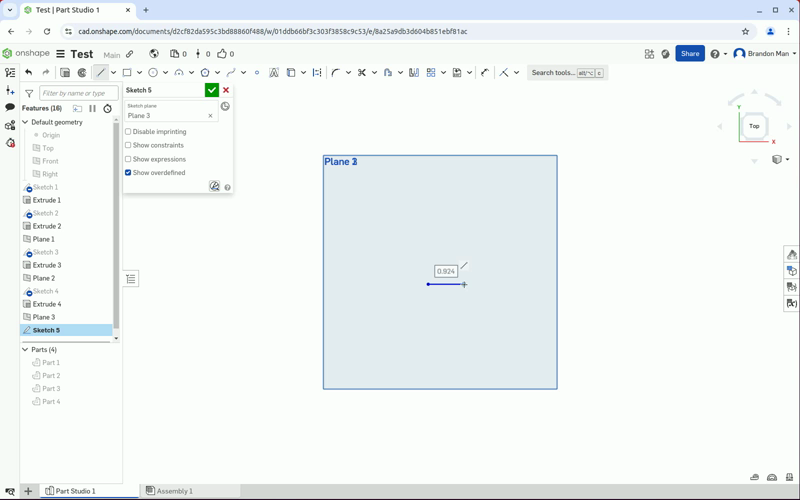
scroll(-6)
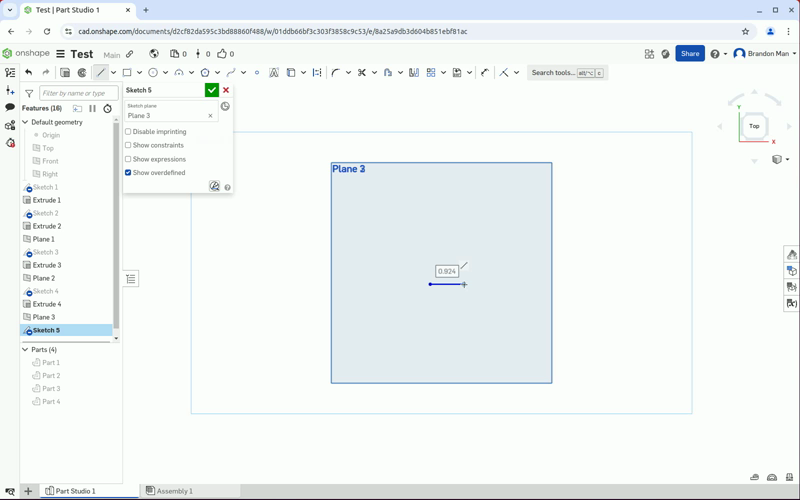
scroll(-6)
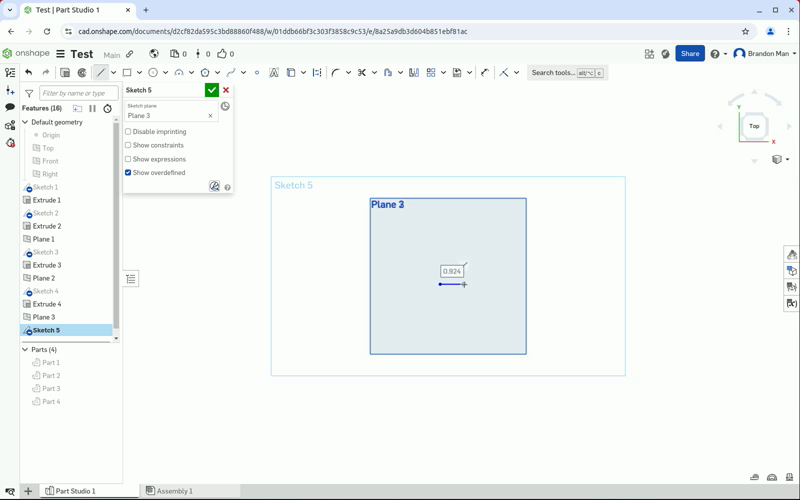
scroll(-6)
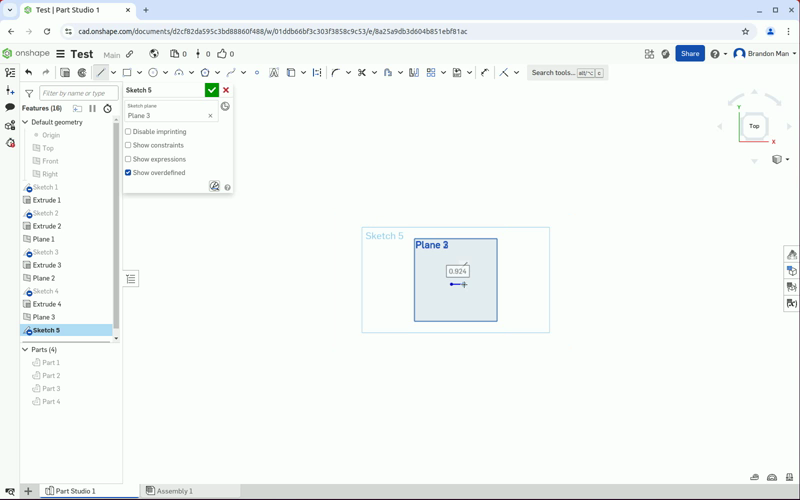
scroll(-6)
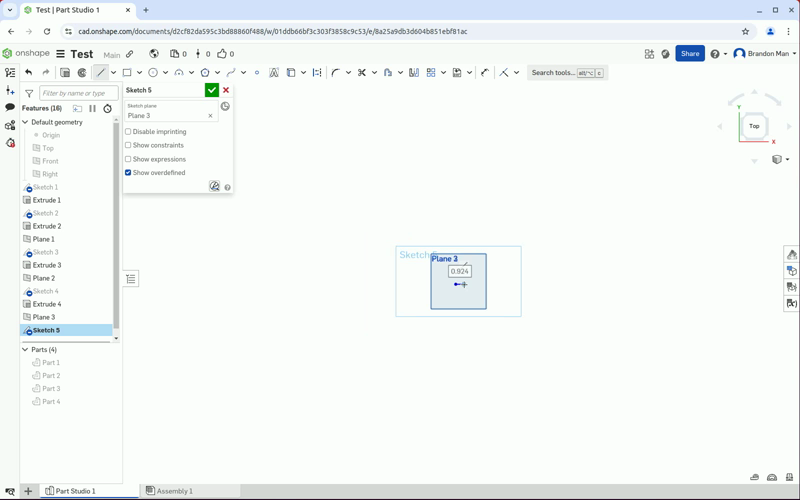
scroll(-6)
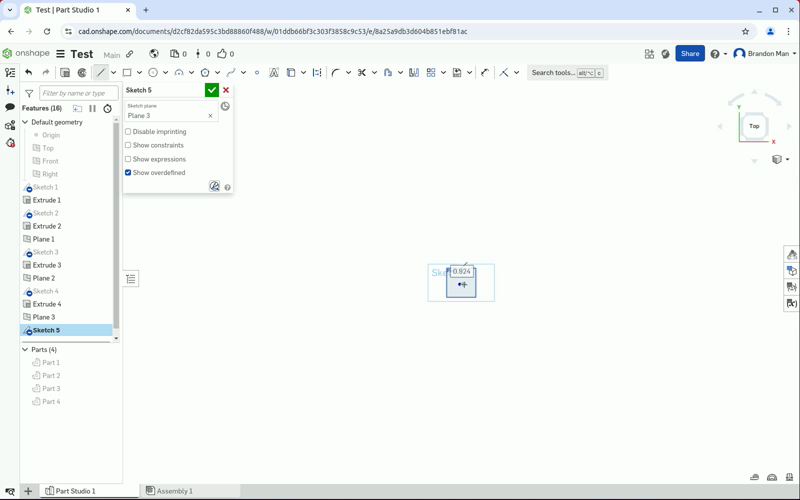
key_up(shift)
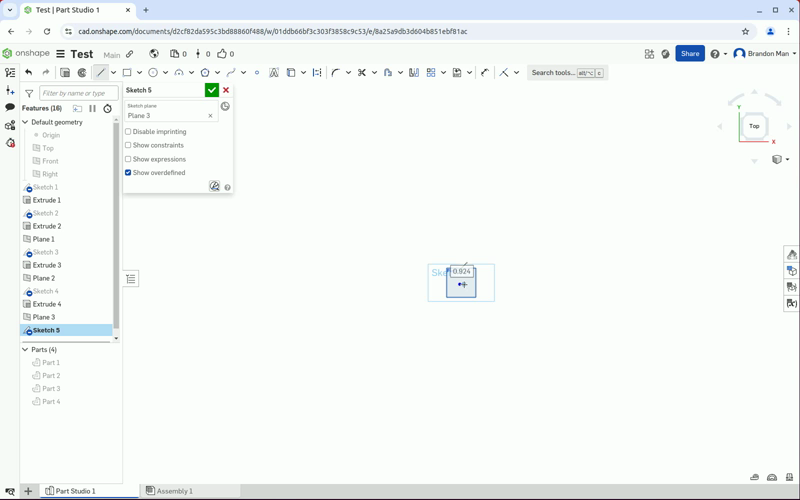
key_down(shift)
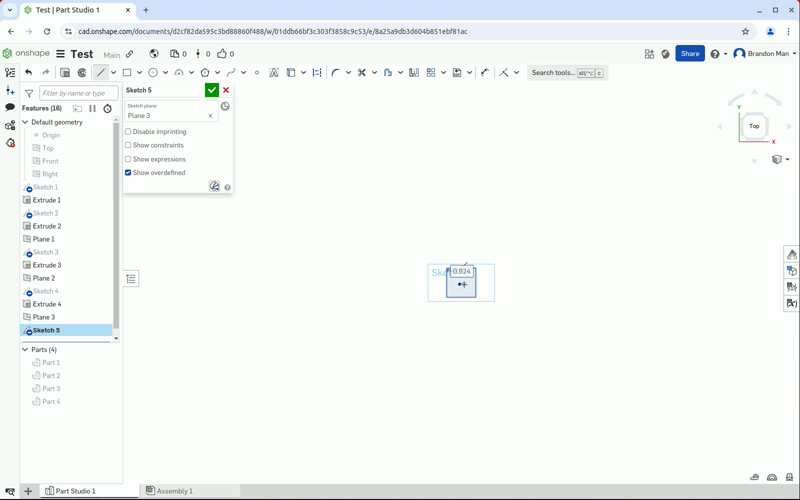
mouse_move(494, 284)
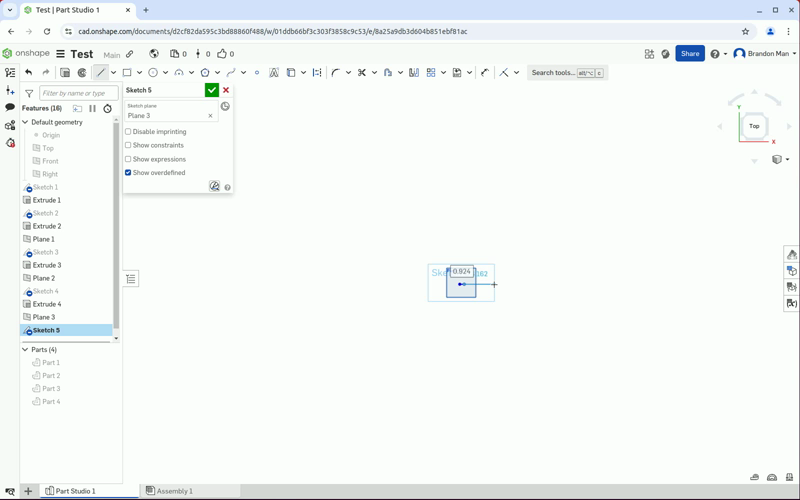
mouse_move(464, 281)
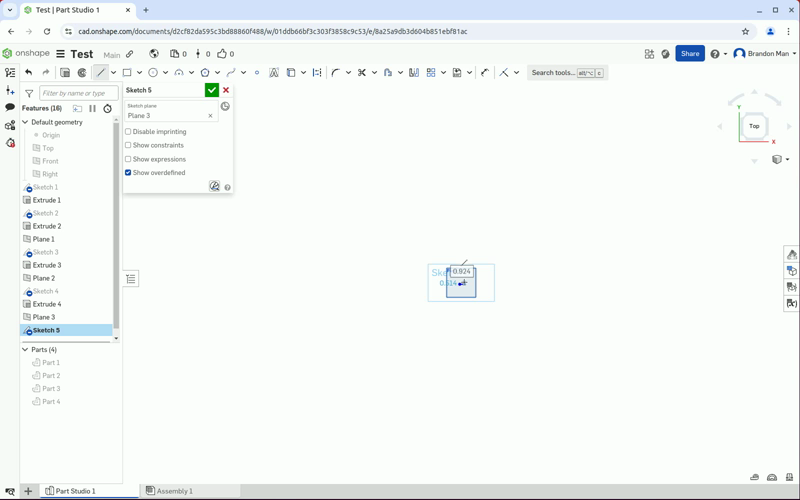
scroll(6)
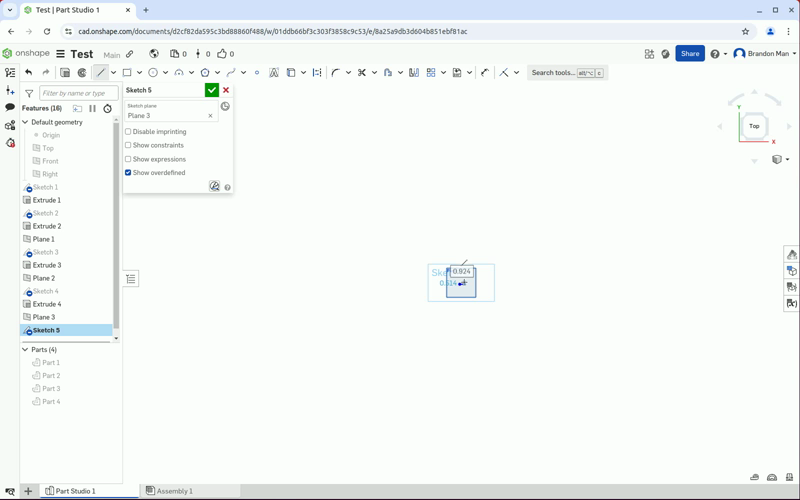
scroll(6)
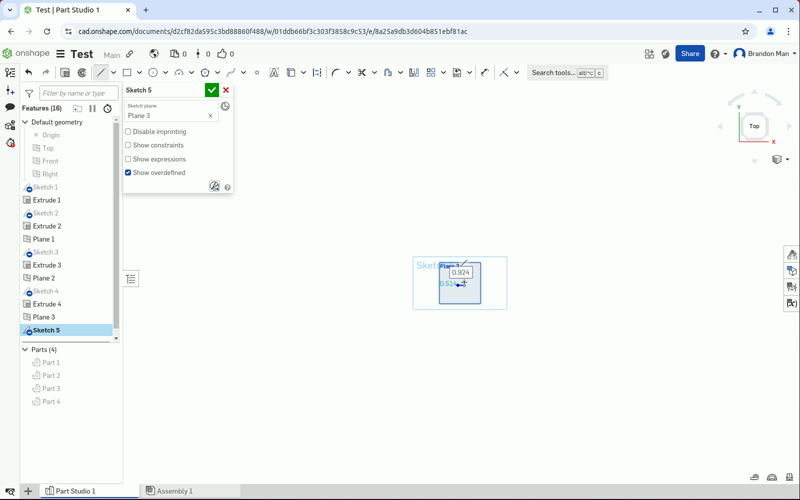
scroll(6)
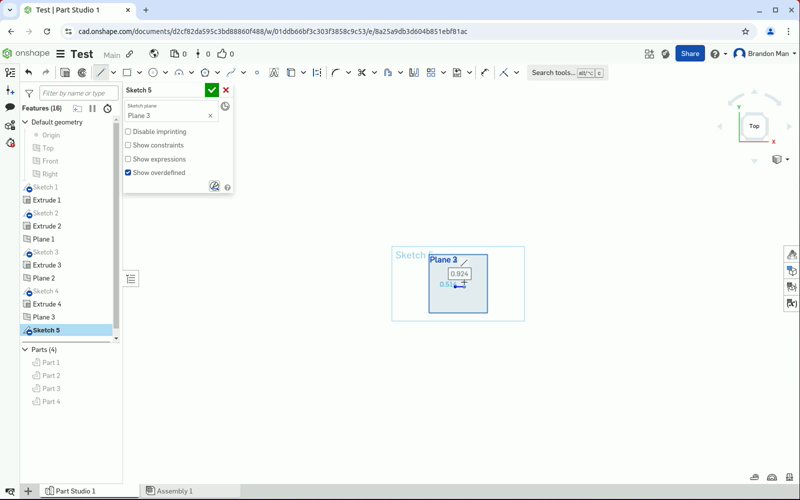
scroll(6)
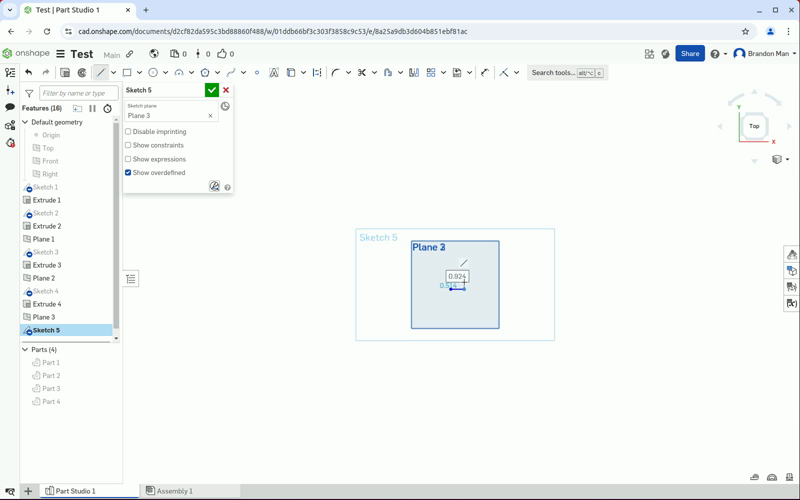
scroll(6)
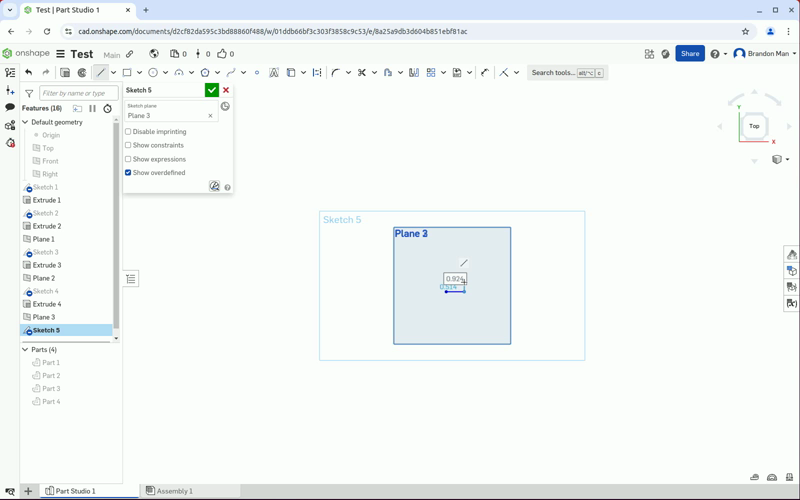
scroll(6)
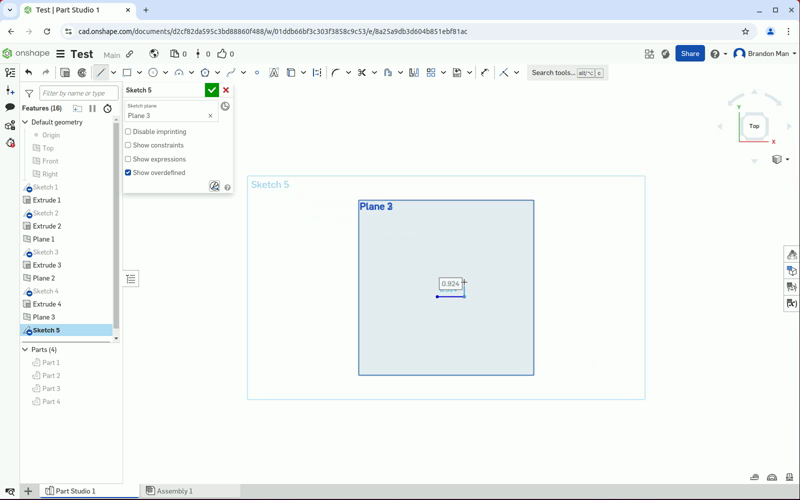
scroll(6)
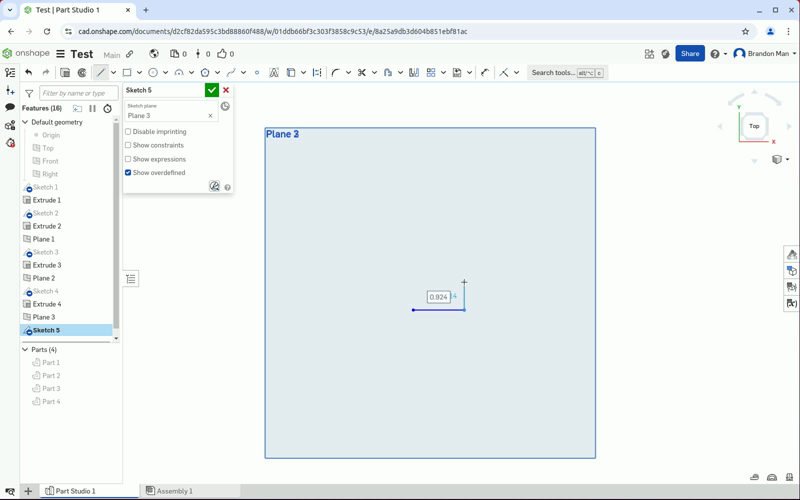
click(464, 281)
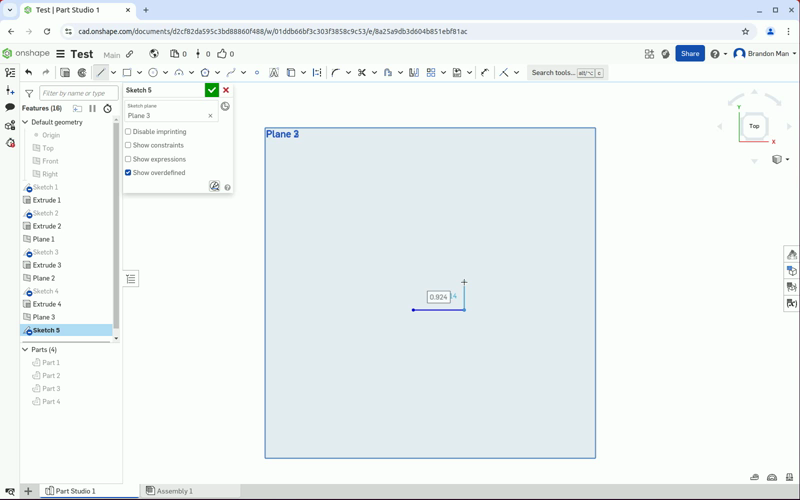
scroll(-6)
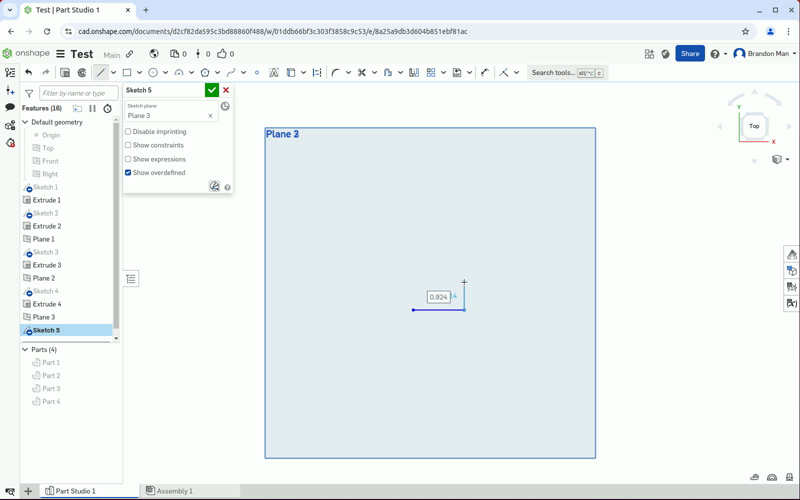
scroll(-6)
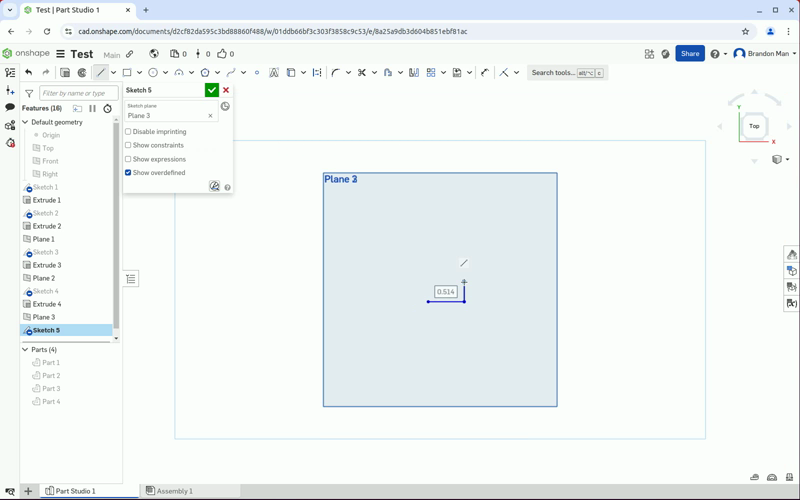
scroll(-6)
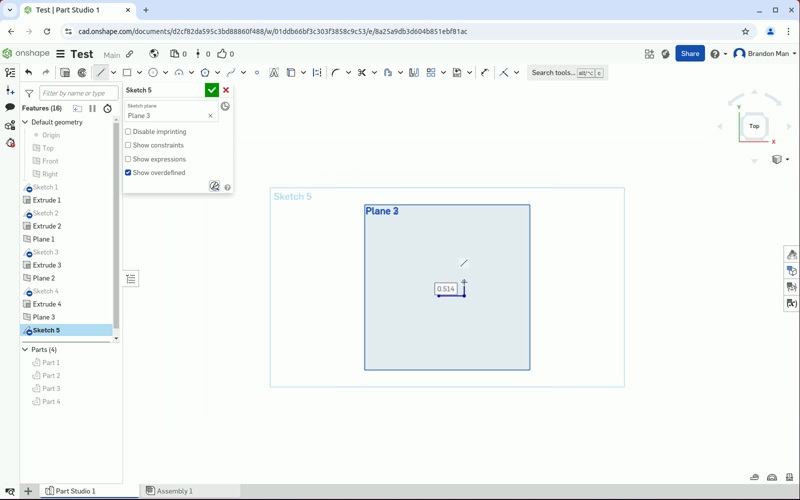
scroll(-6)
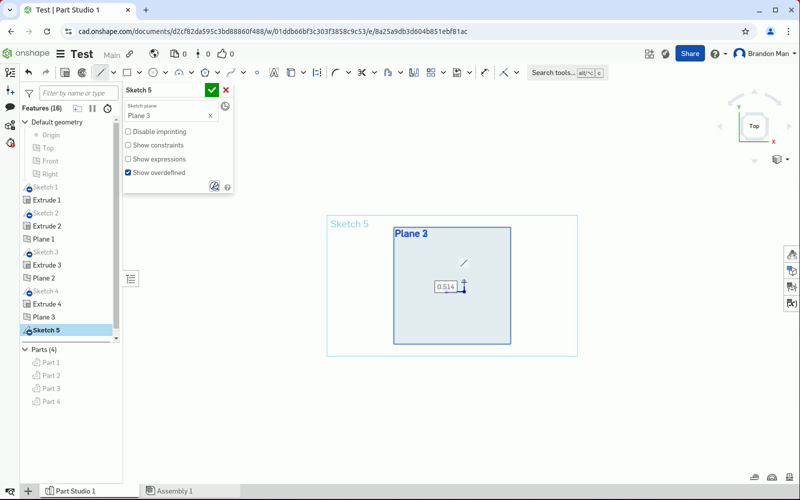
scroll(-6)
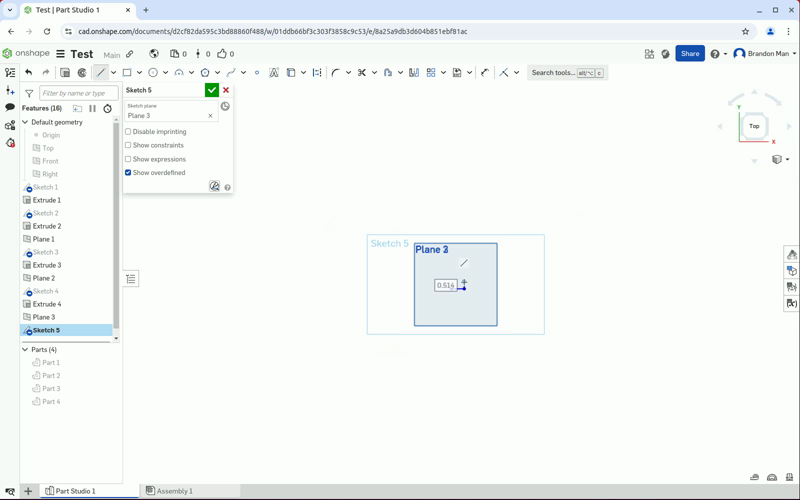
scroll(-6)
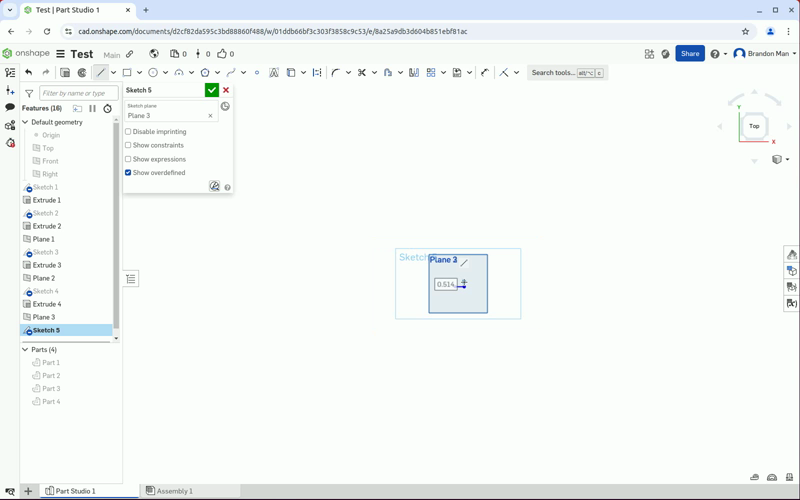
scroll(-6)
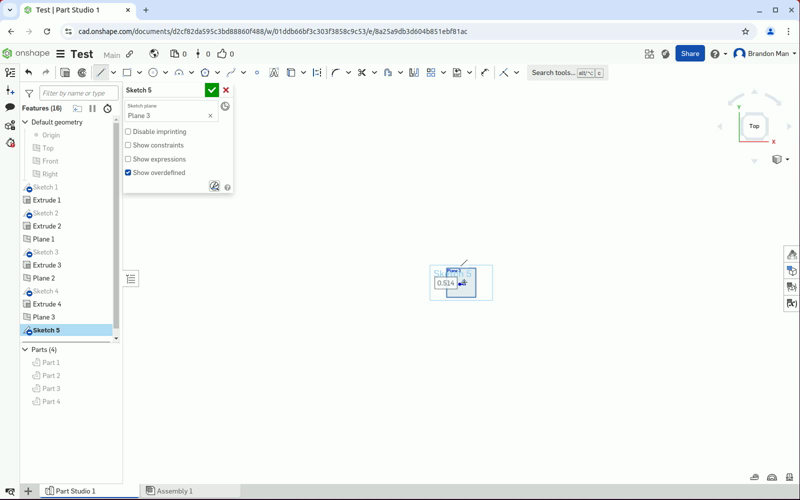
key_up(shift)
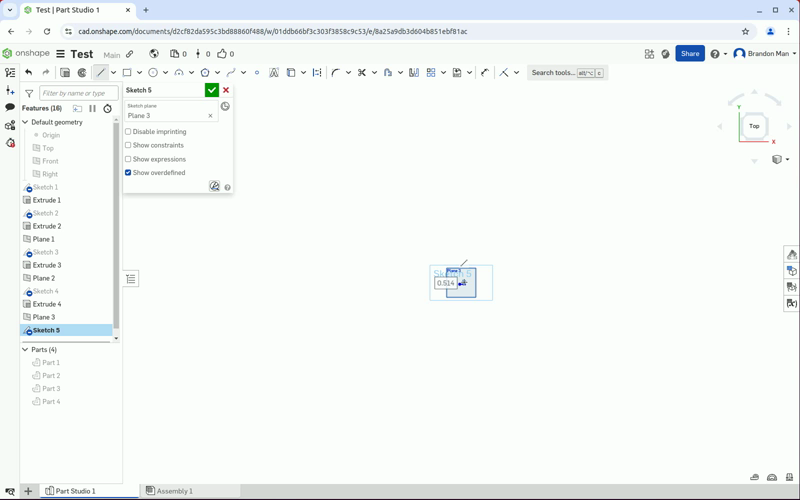
key_down(shift)
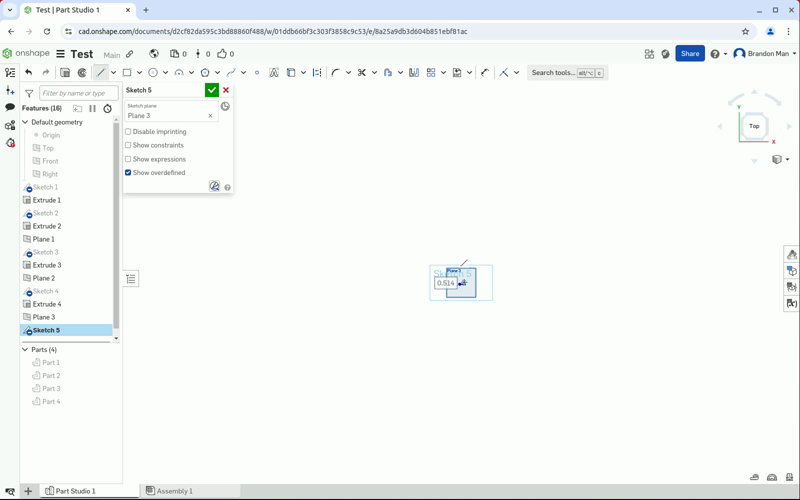
mouse_move(494, 281)
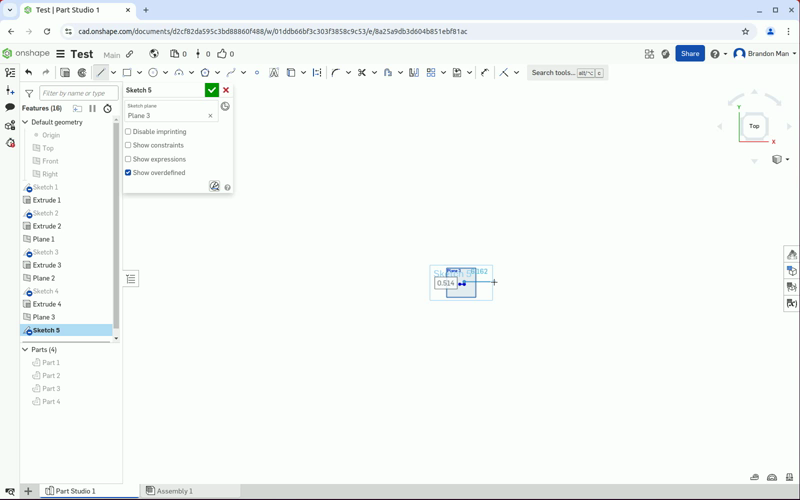
mouse_move(459, 281)
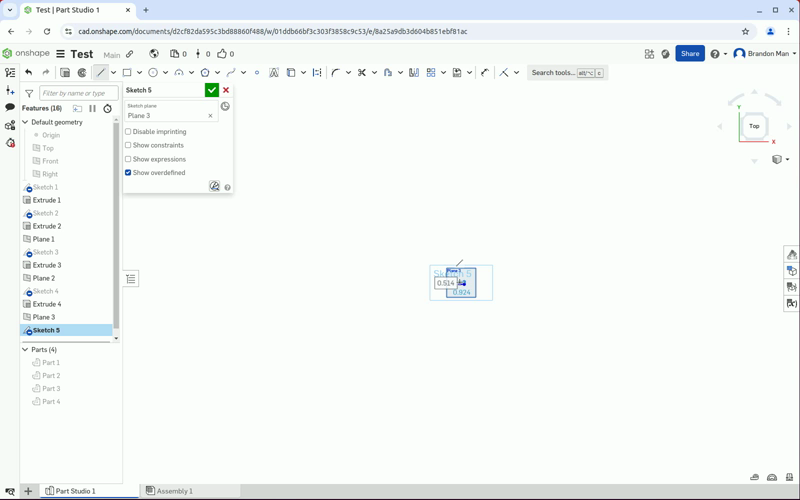
scroll(6)
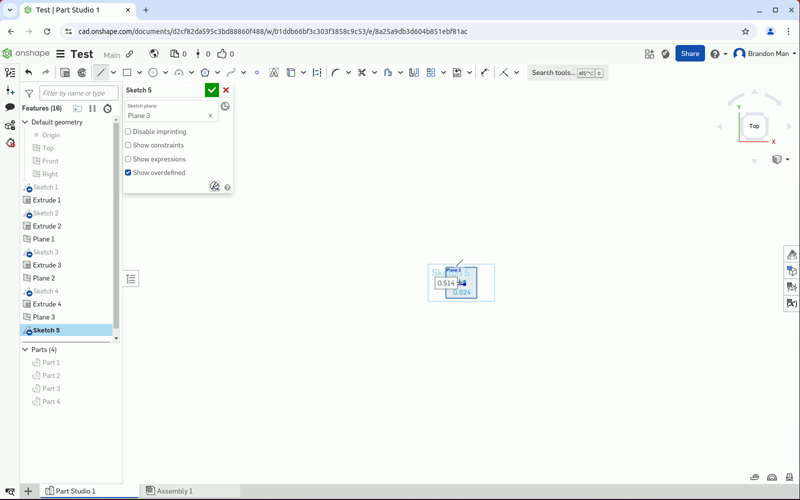
scroll(6)
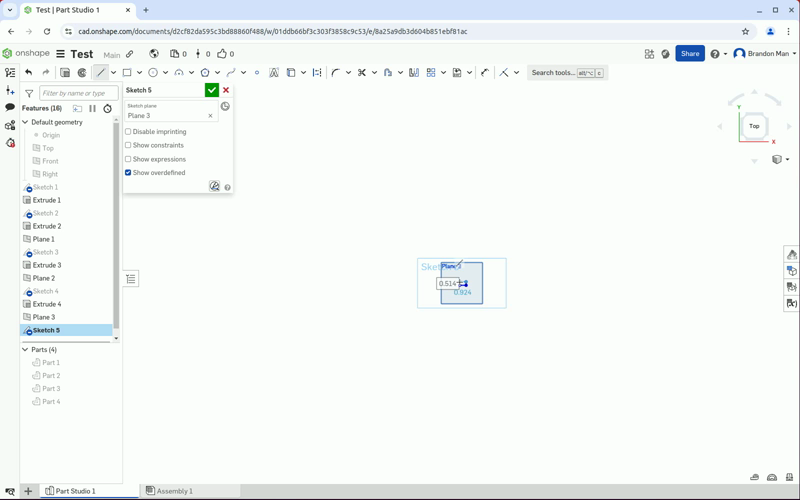
scroll(6)
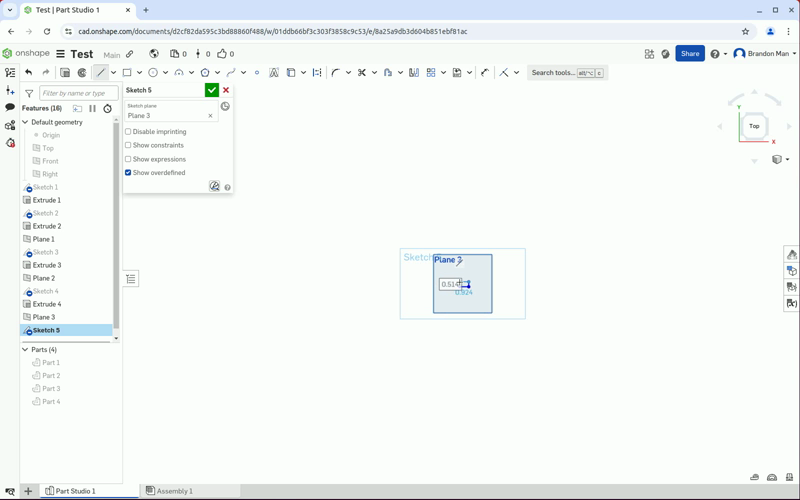
scroll(6)
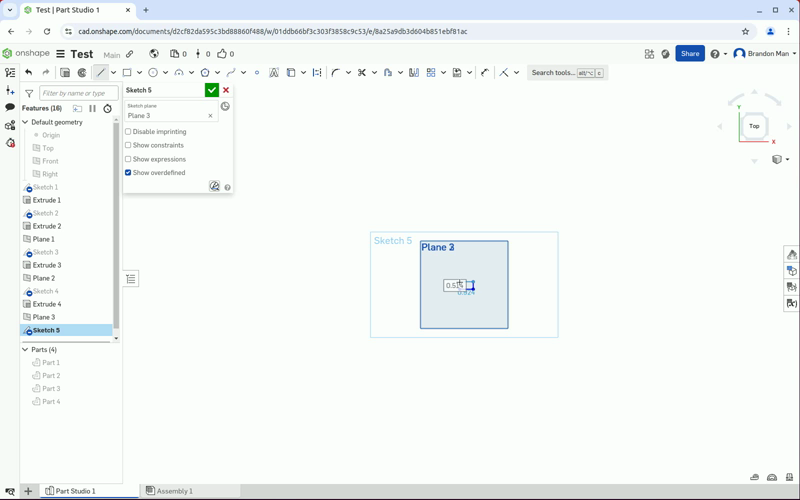
scroll(6)
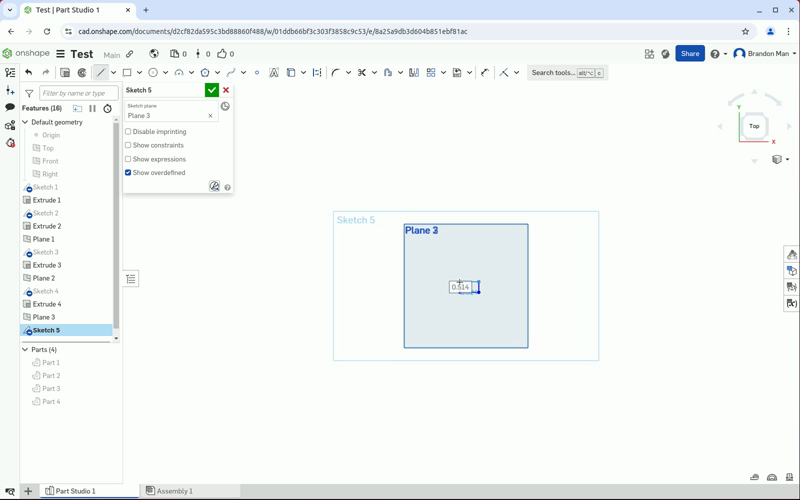
scroll(6)
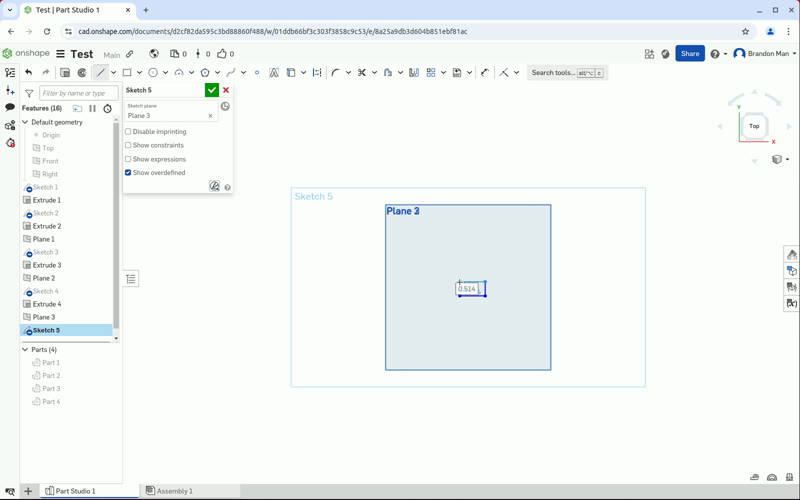
scroll(6)
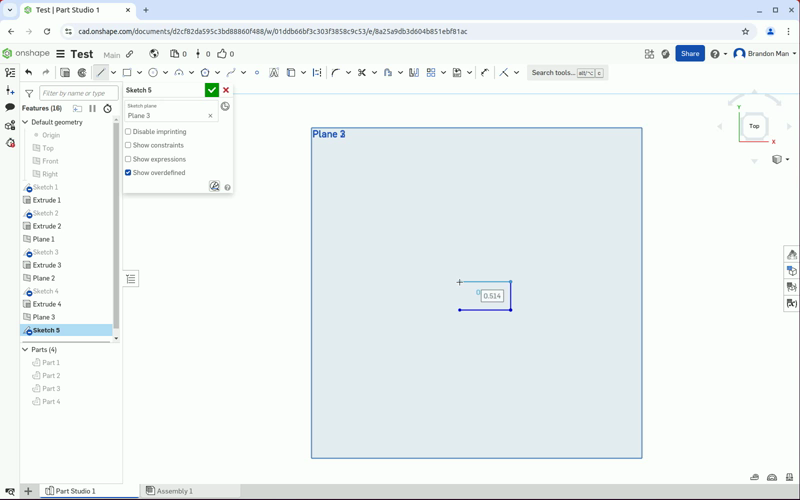
click(459, 281)
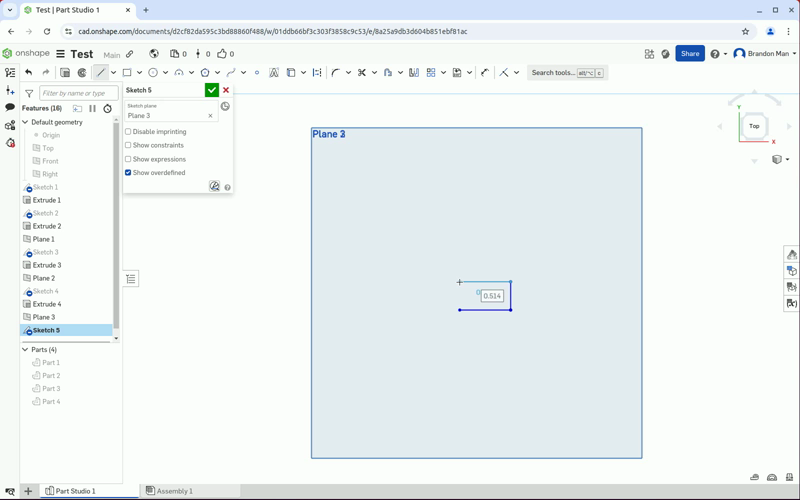
scroll(-6)
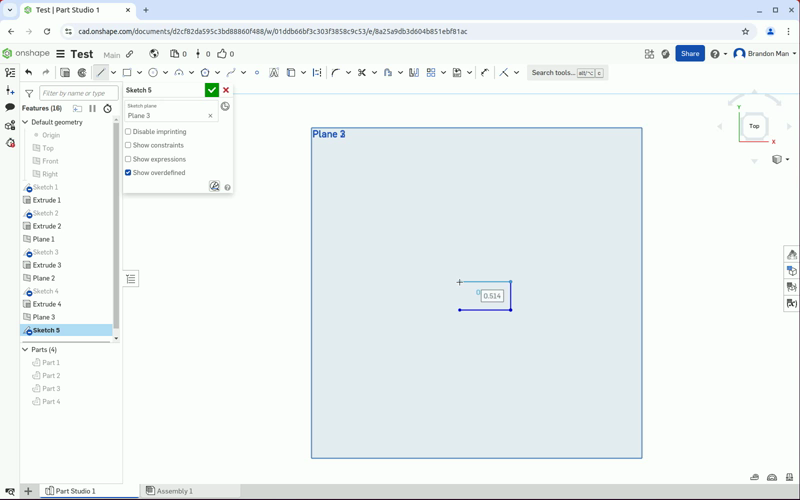
scroll(-6)
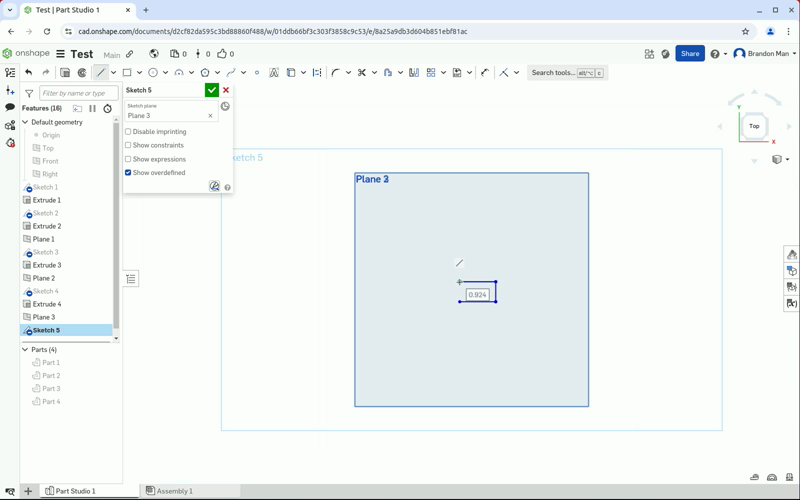
scroll(-6)
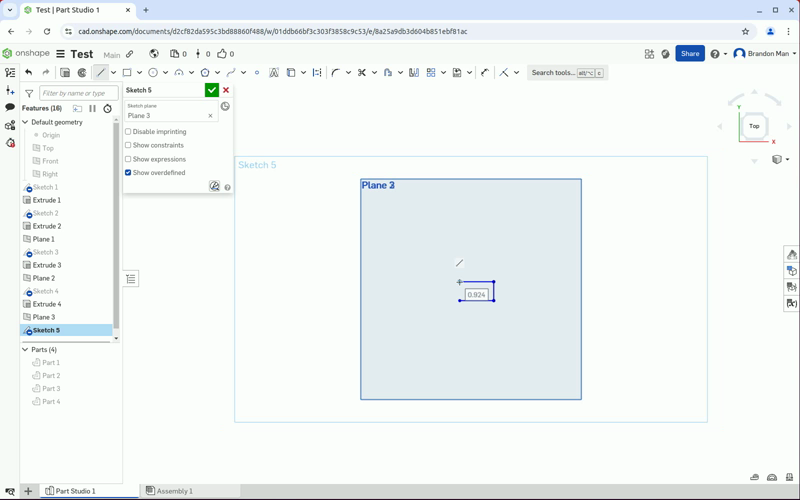
scroll(-6)
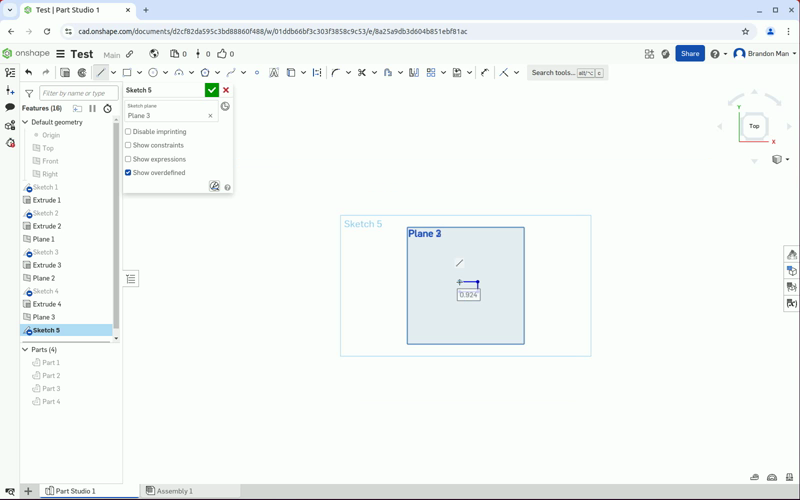
scroll(-6)
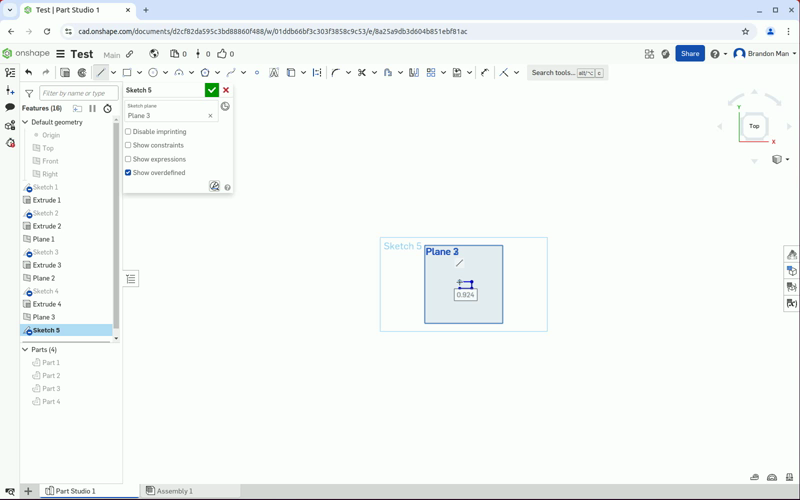
scroll(-6)
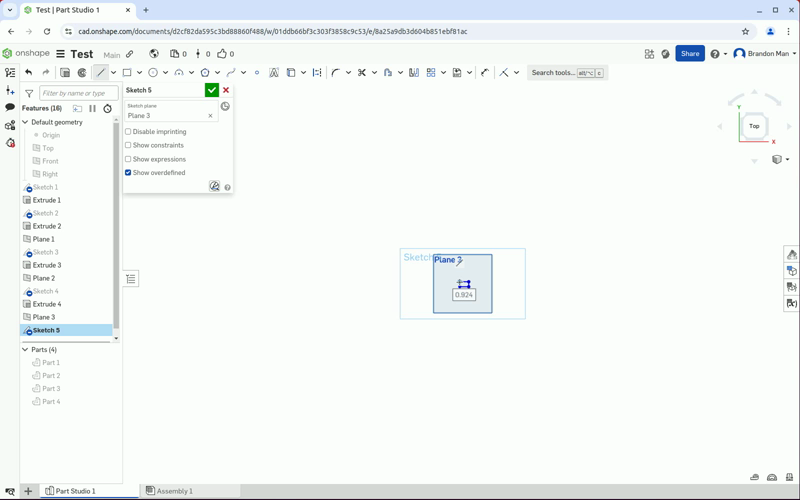
scroll(-6)
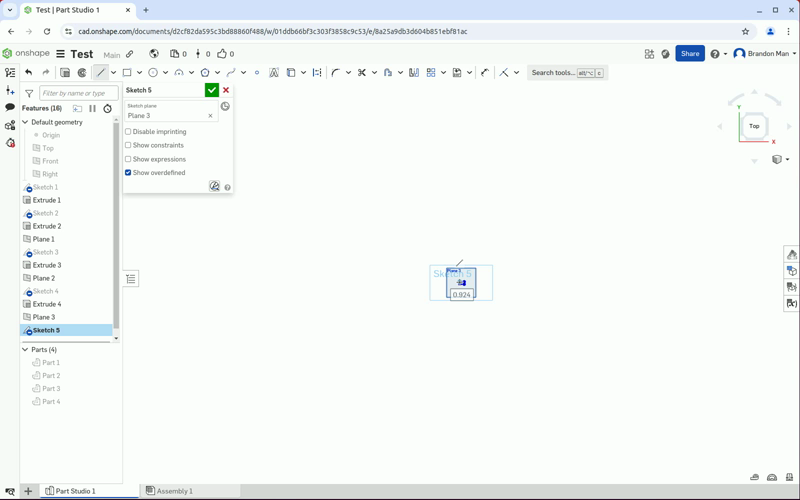
key_up(shift)
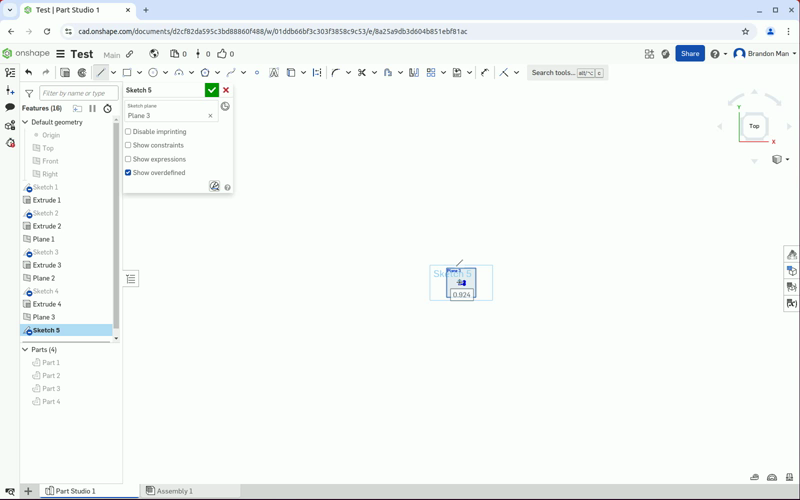
mouse_move(489, 281)
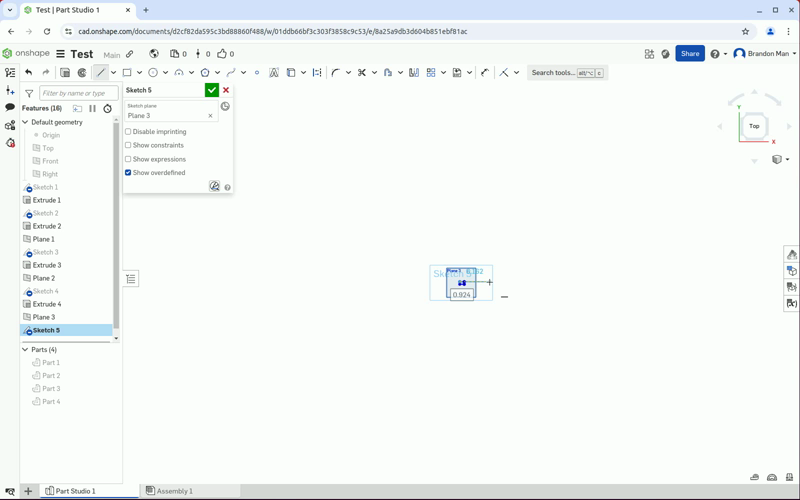
key_down(shift)
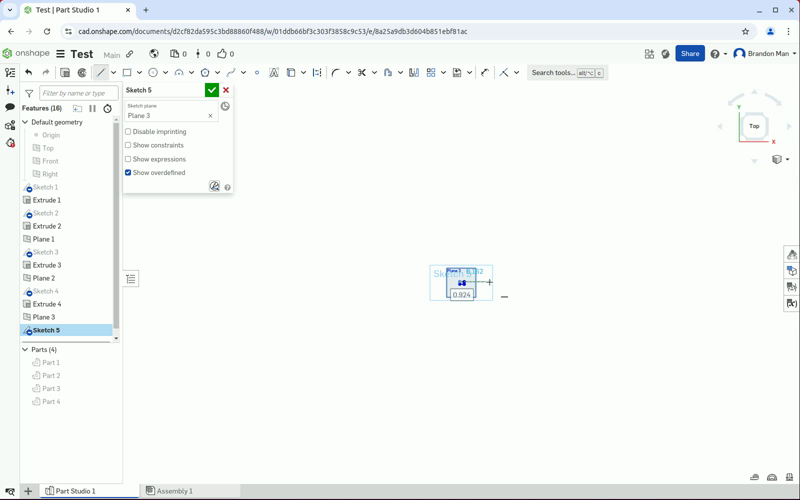
mouse_move(459, 284)
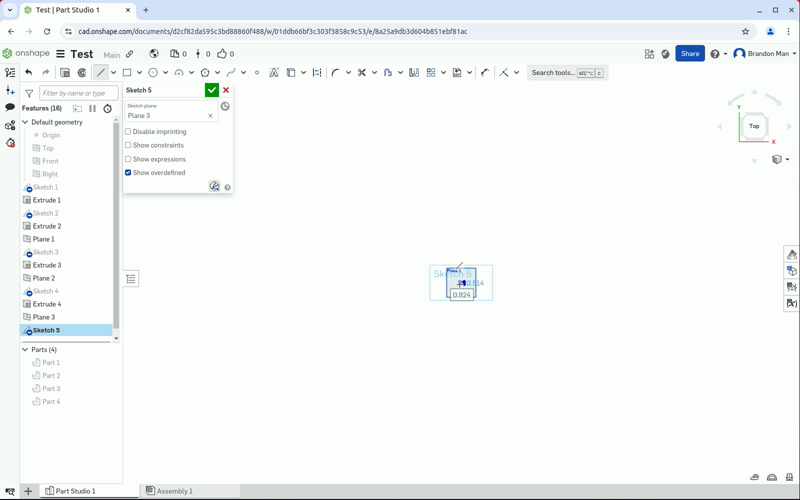
scroll(6)
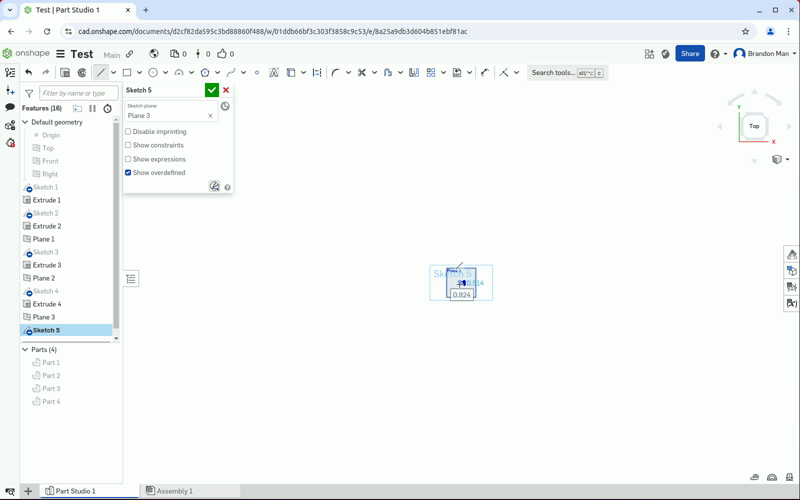
scroll(6)
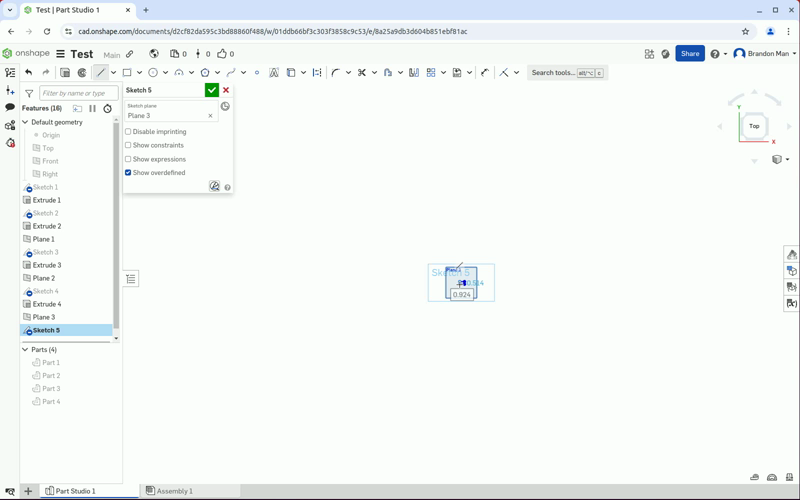
scroll(6)
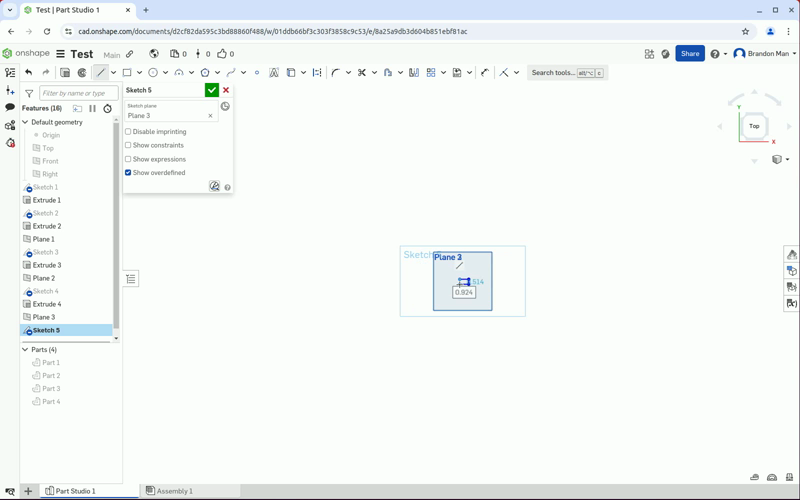
scroll(6)
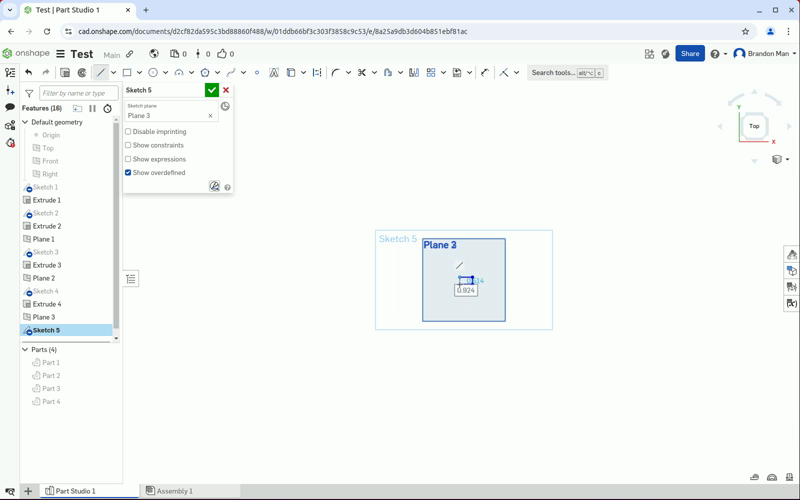
scroll(6)
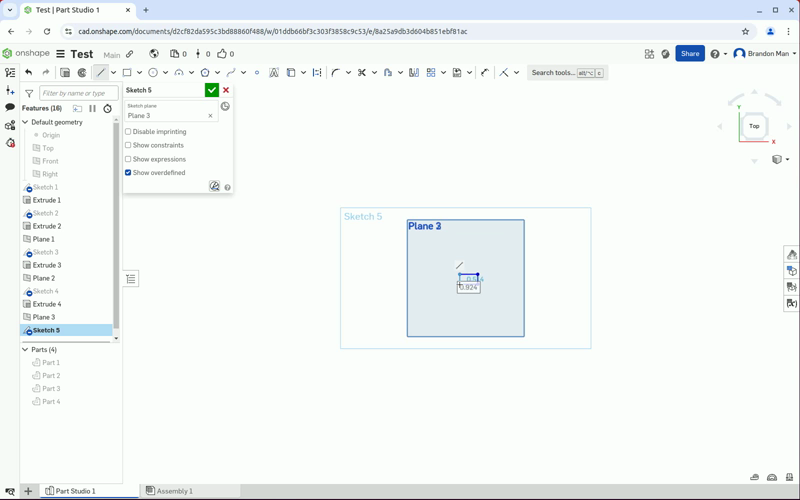
scroll(6)
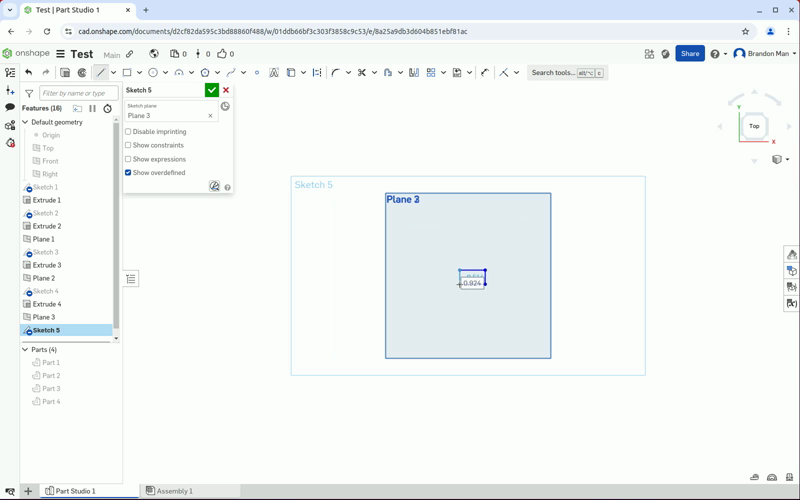
scroll(6)
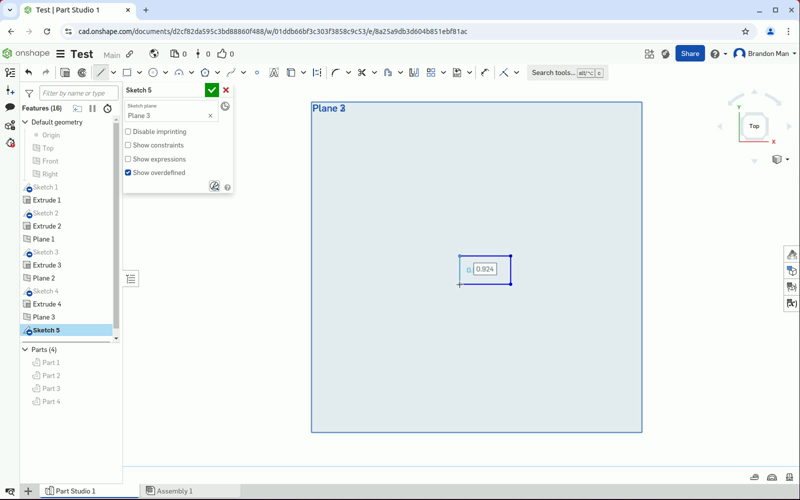
key_up(shift)
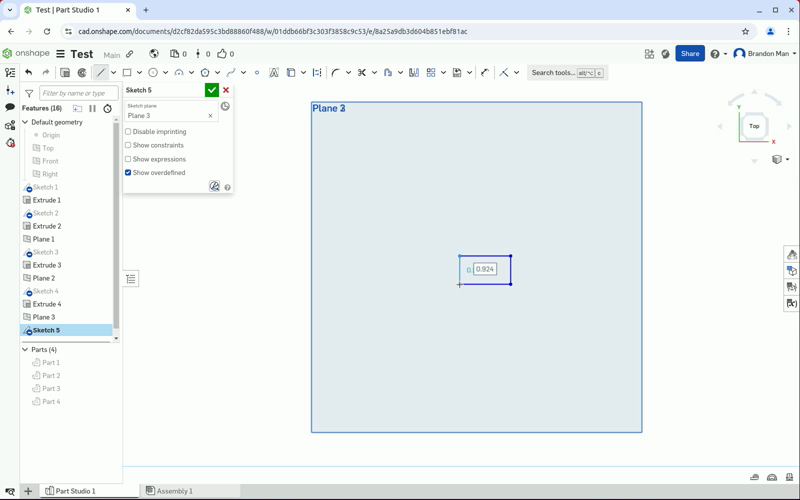
click(459, 284)
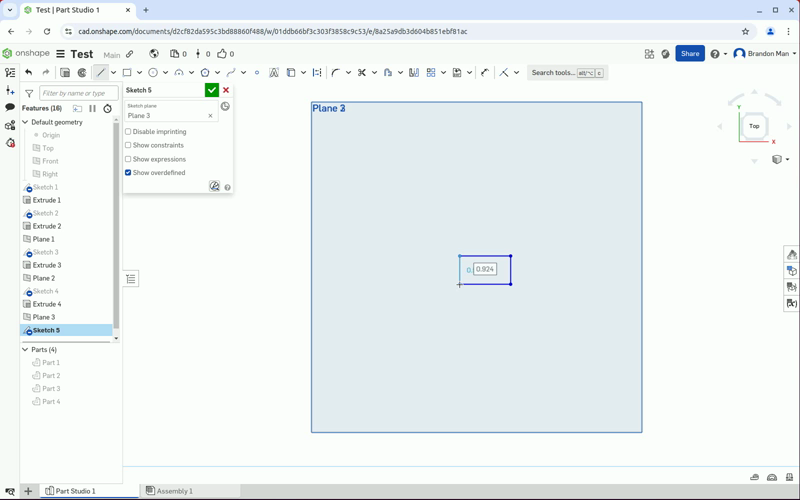
scroll(-6)
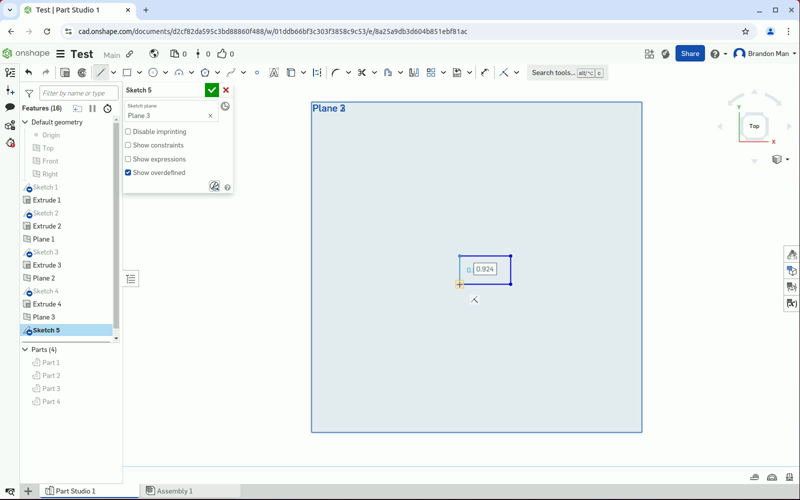
scroll(-6)
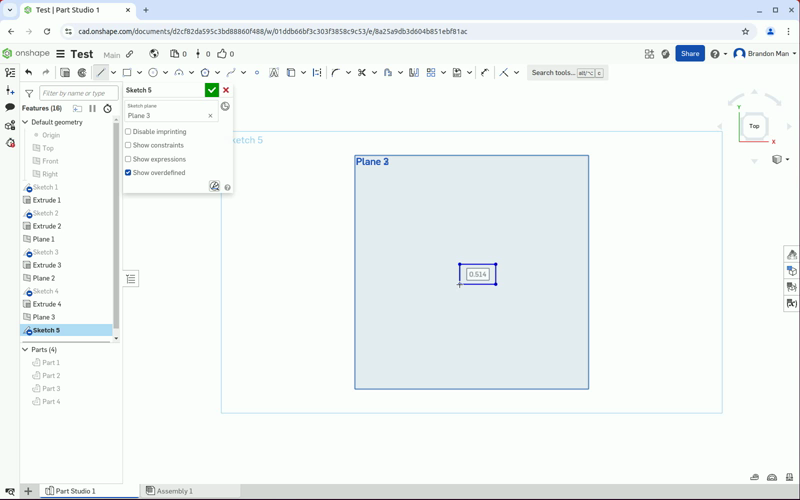
scroll(-6)
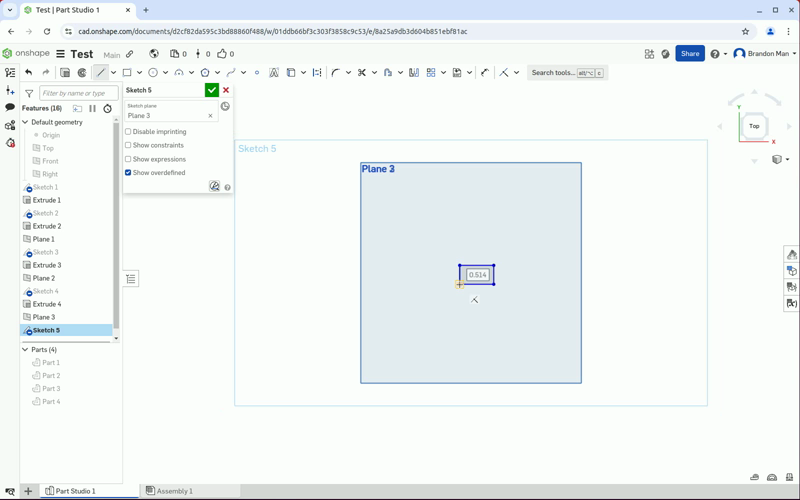
scroll(-6)
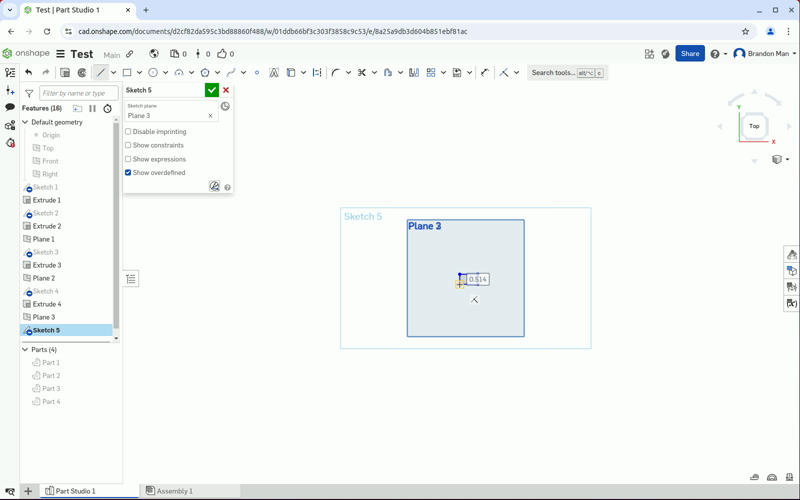
scroll(-6)
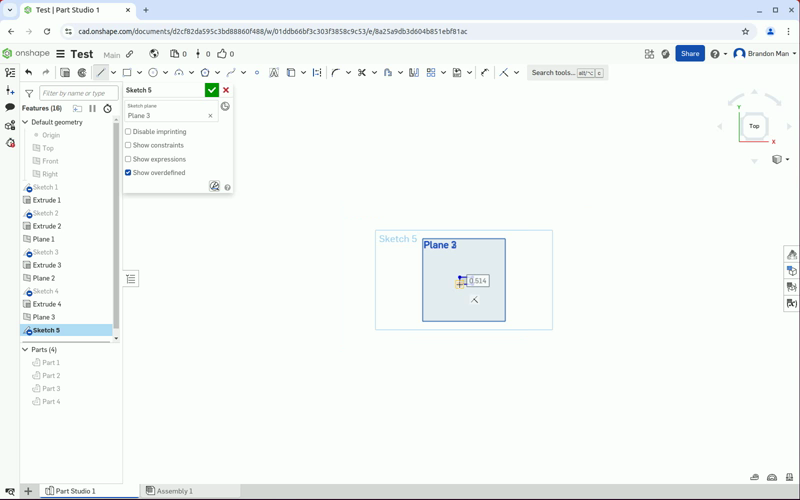
scroll(-6)
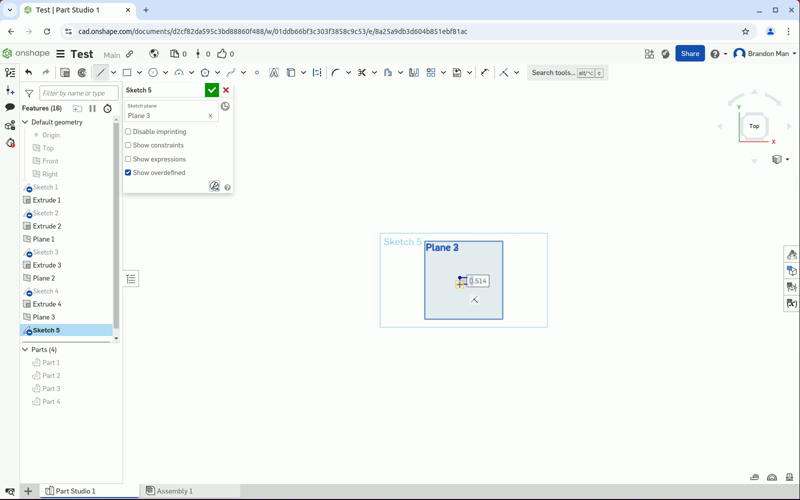
scroll(-6)
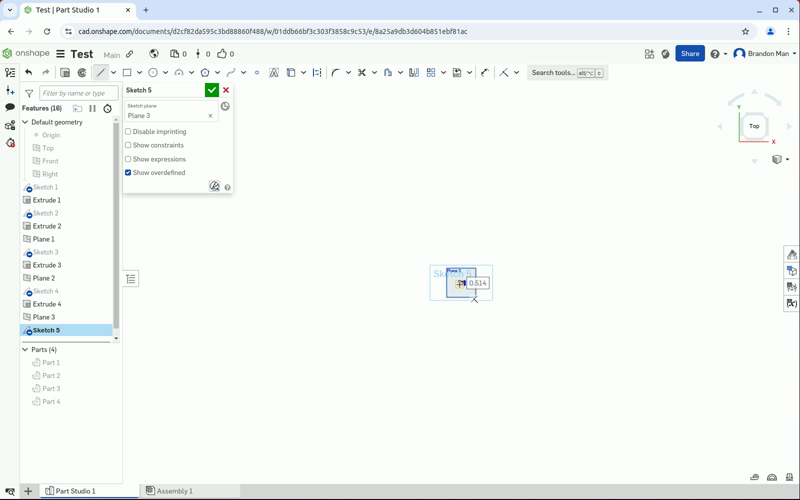
key(esc)
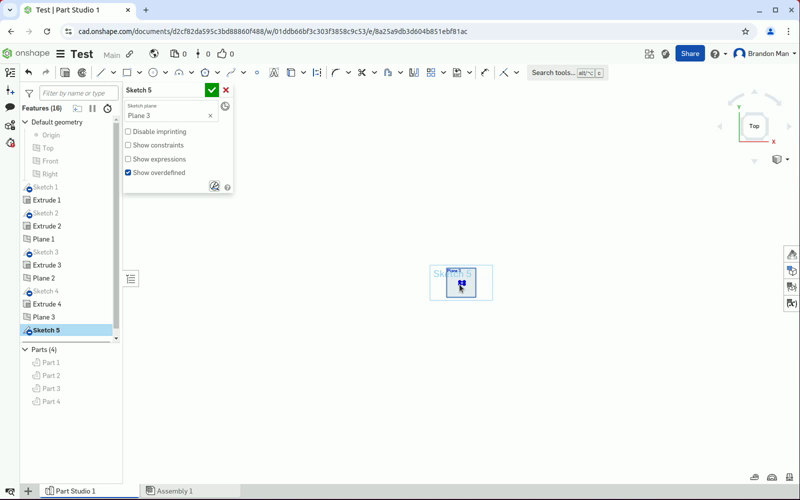
mouse_move(460, 283)
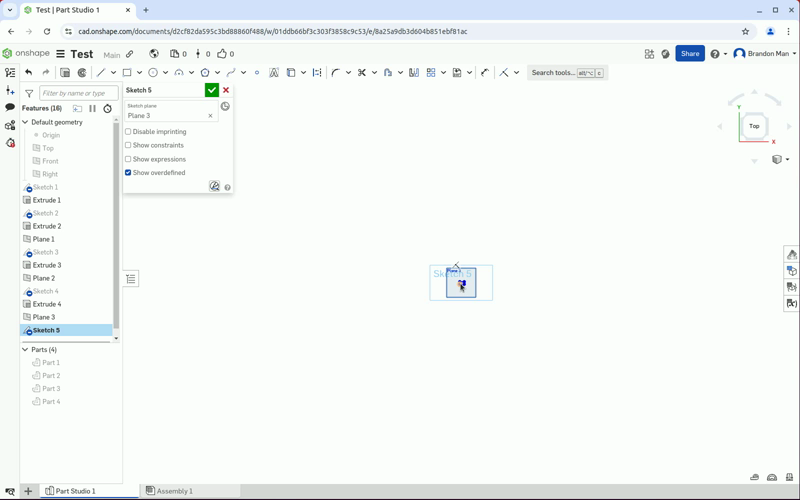
scroll(6)
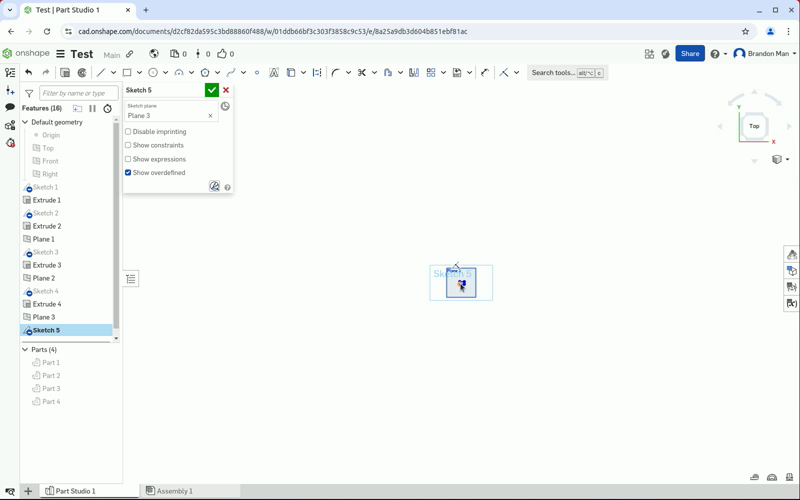
scroll(6)
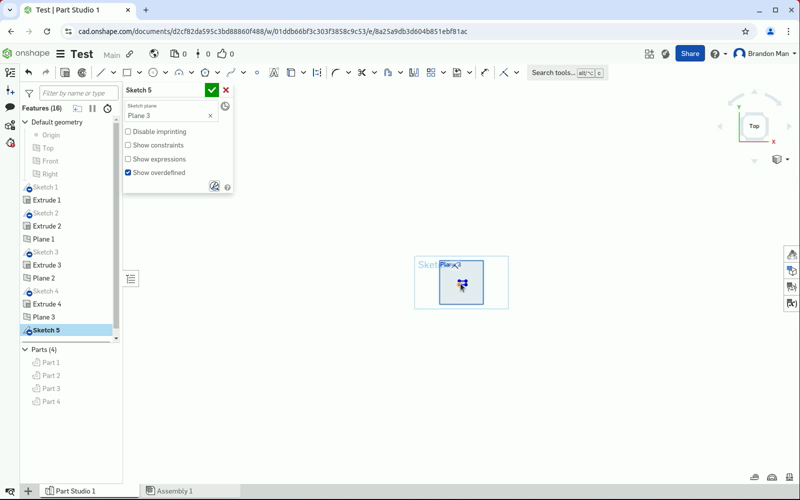
scroll(6)
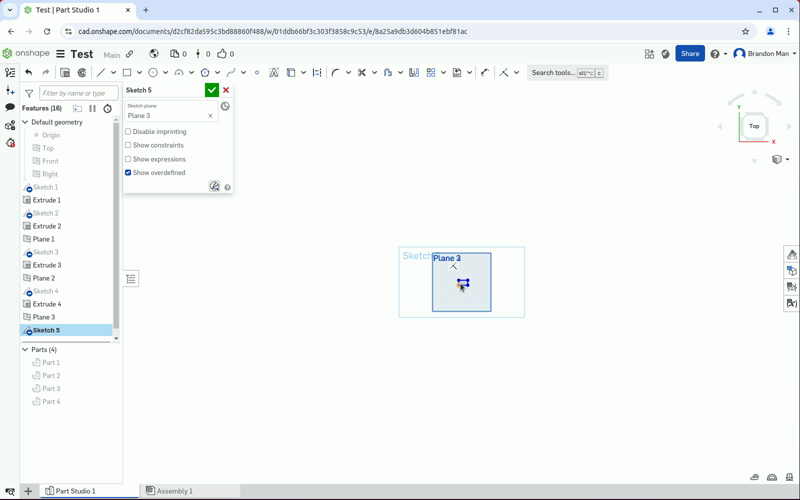
scroll(6)
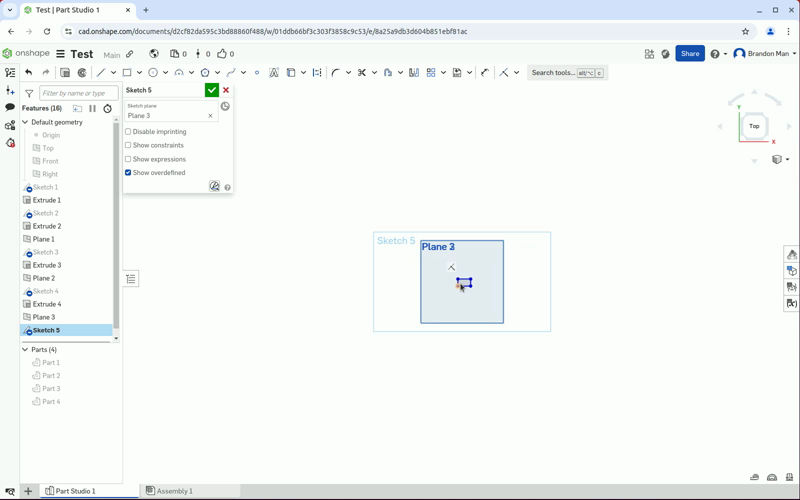
scroll(6)
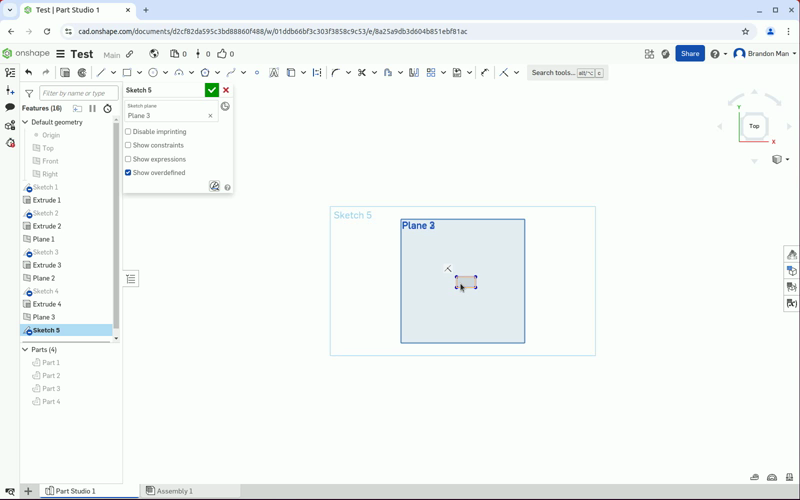
scroll(6)
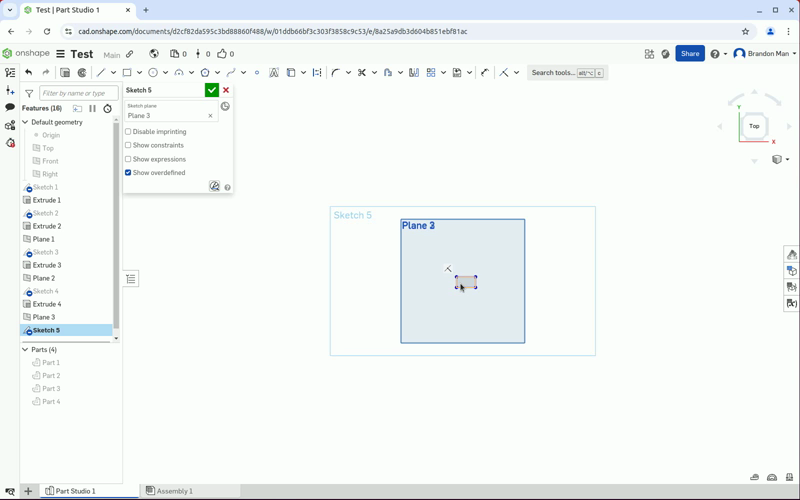
scroll(6)
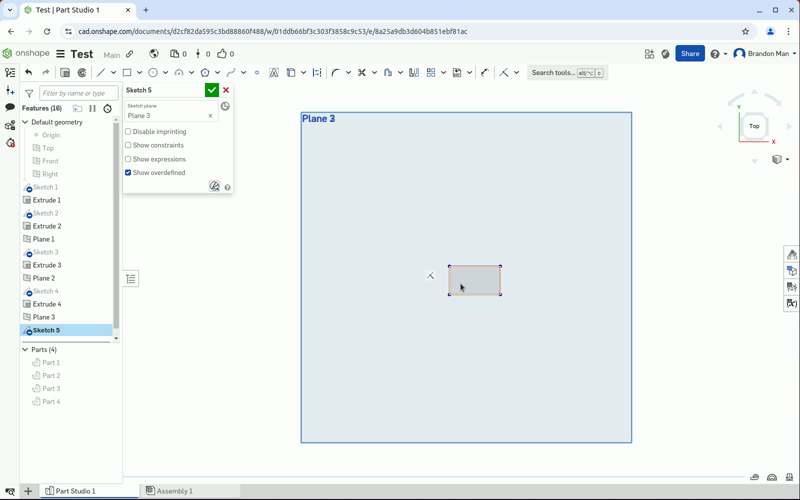
click(460, 283)
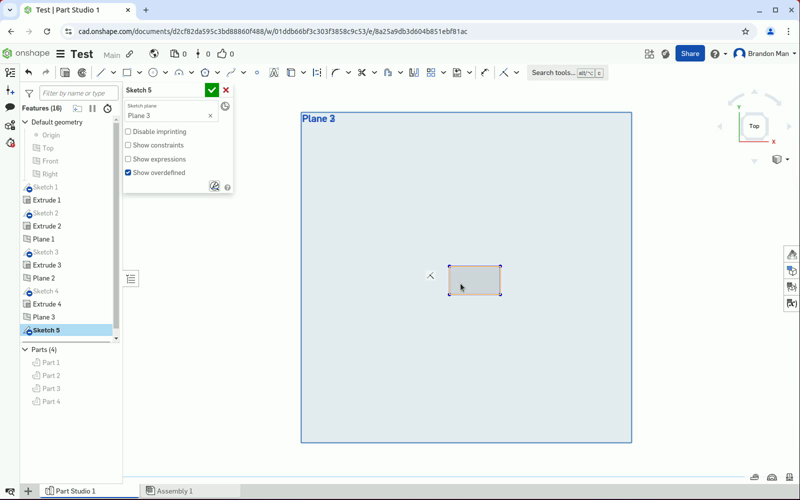
scroll(-6)
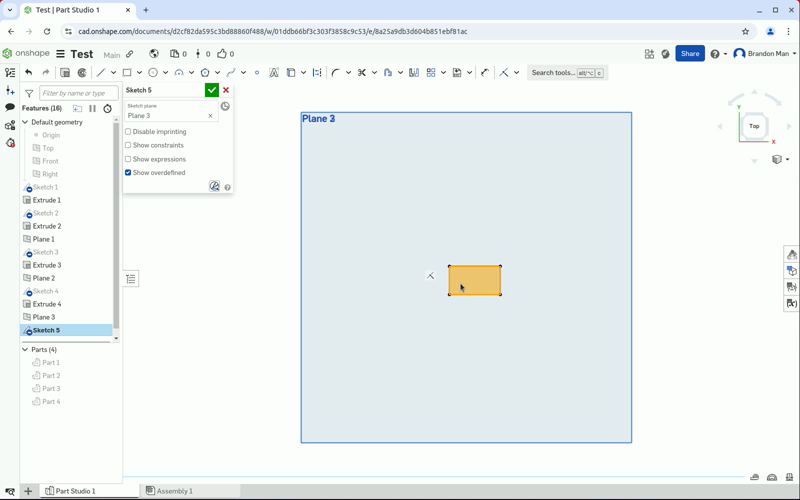
scroll(-6)
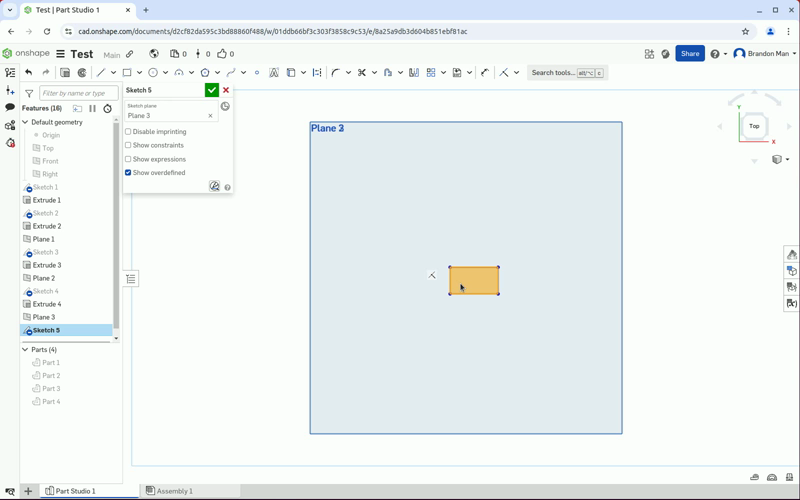
scroll(-6)
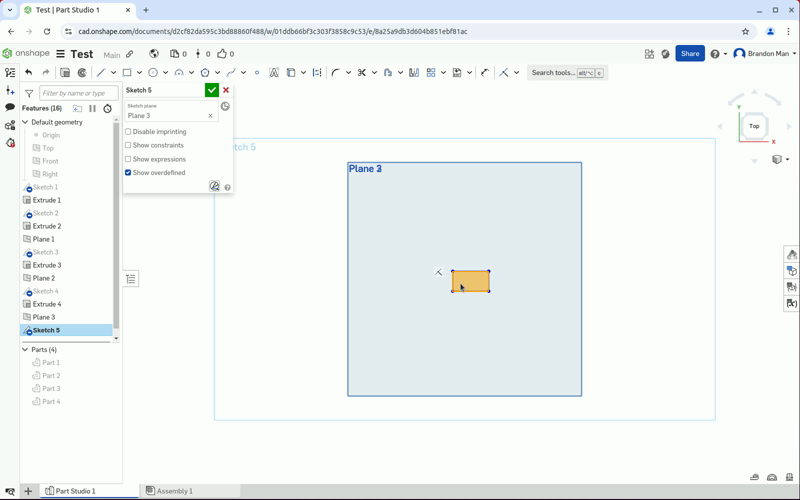
scroll(-6)
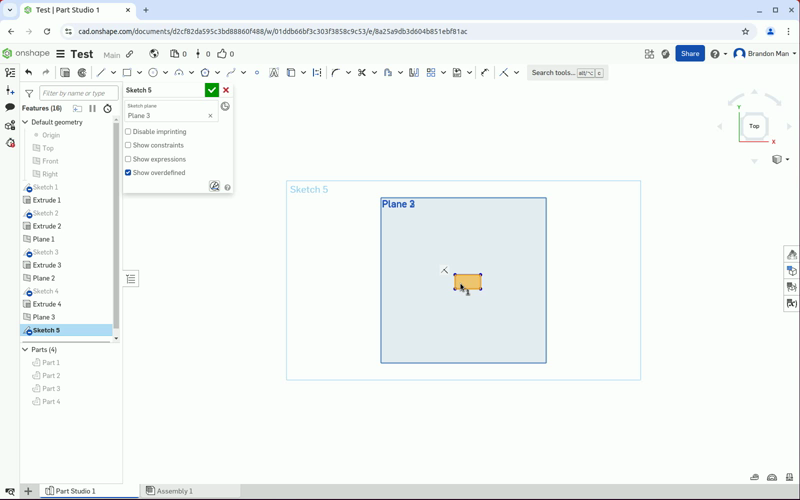
scroll(-6)
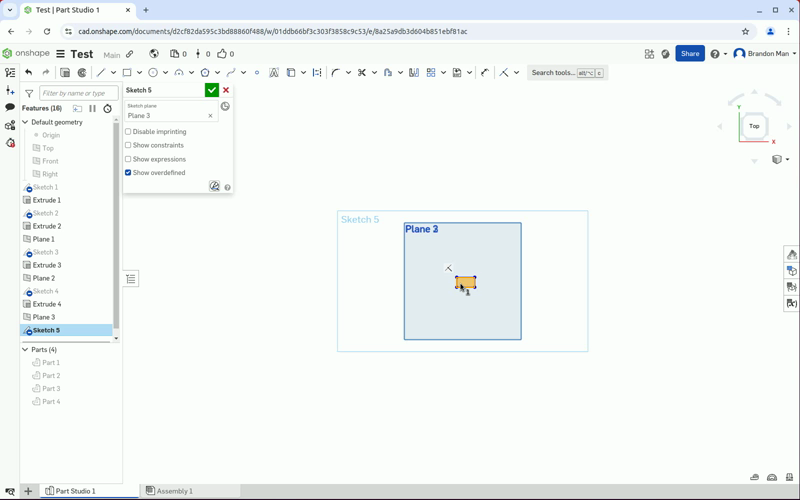
scroll(-6)
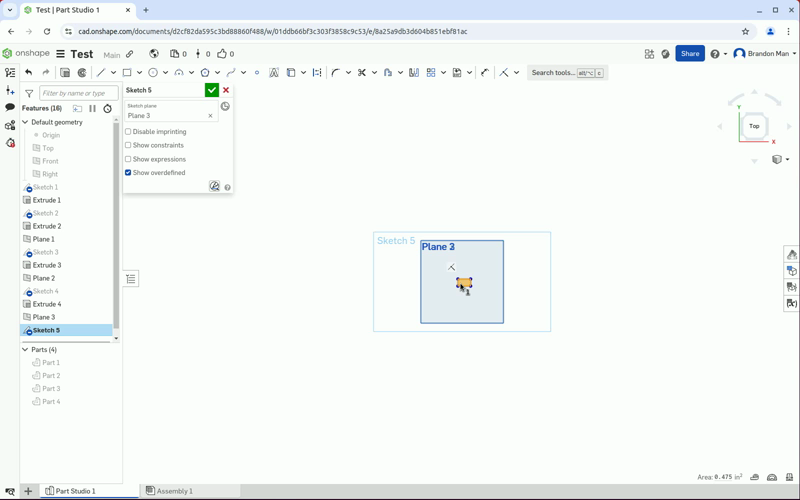
scroll(-6)
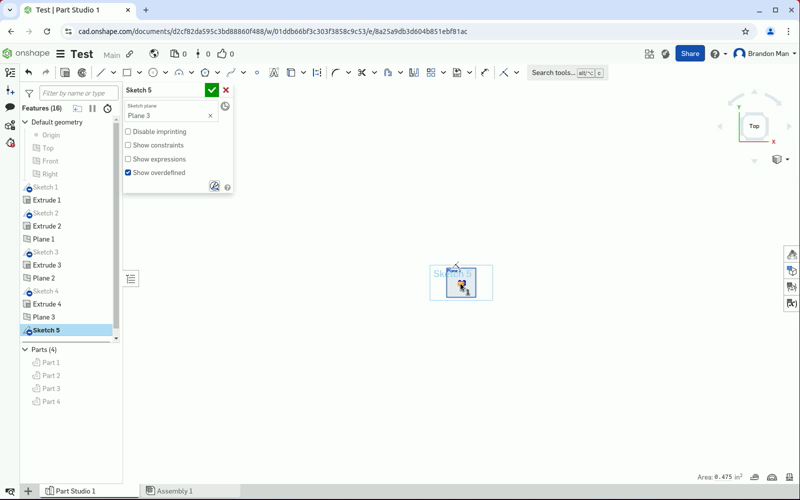
mouse_move(73, 352)
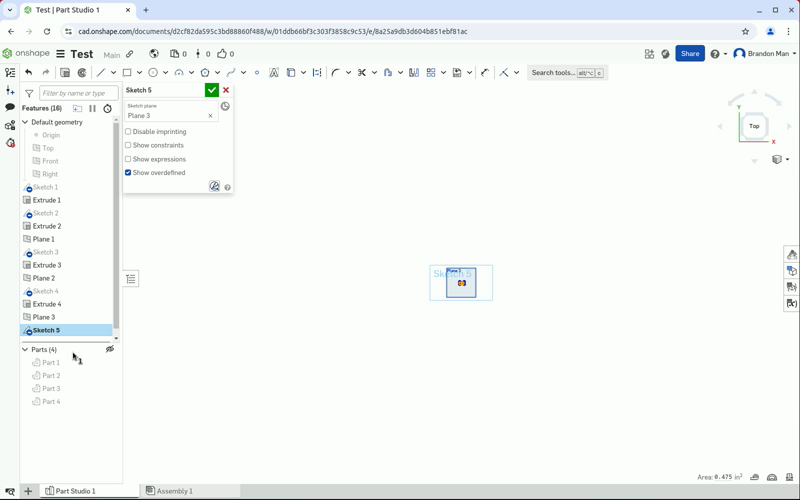
key(shift+y)
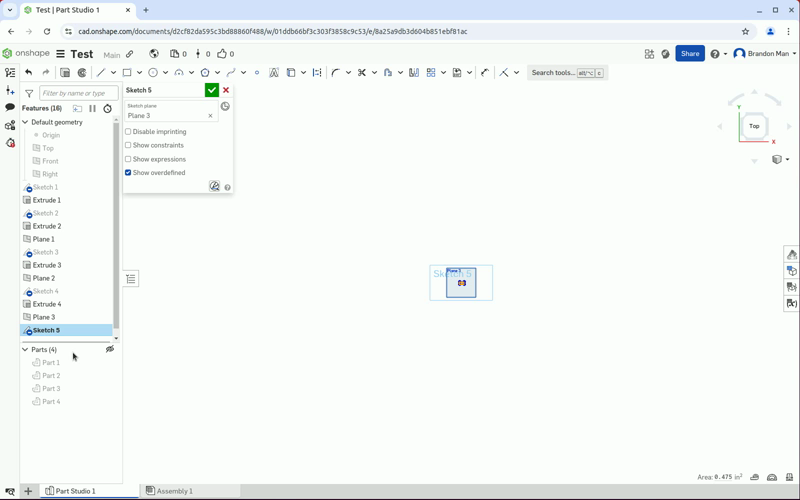
key(shift+e)
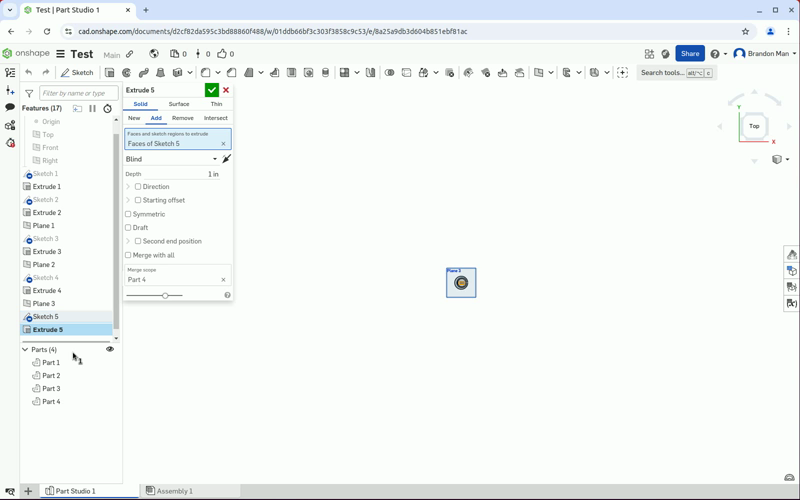
mouse_move(143, 106)
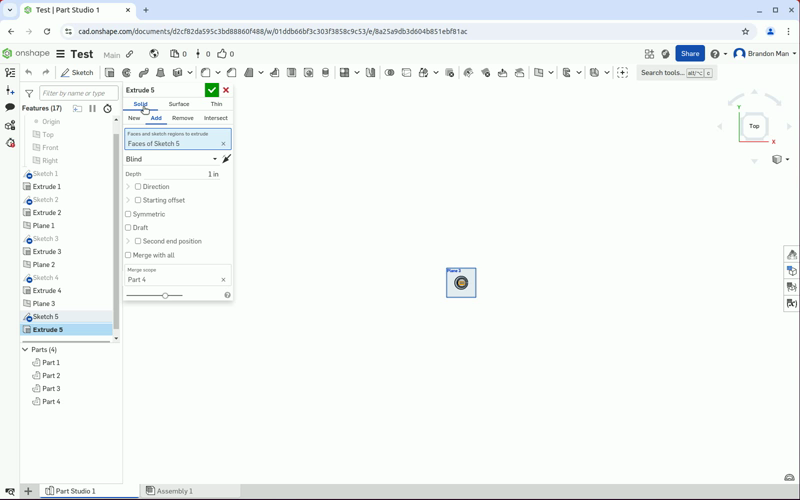
click(143, 106)
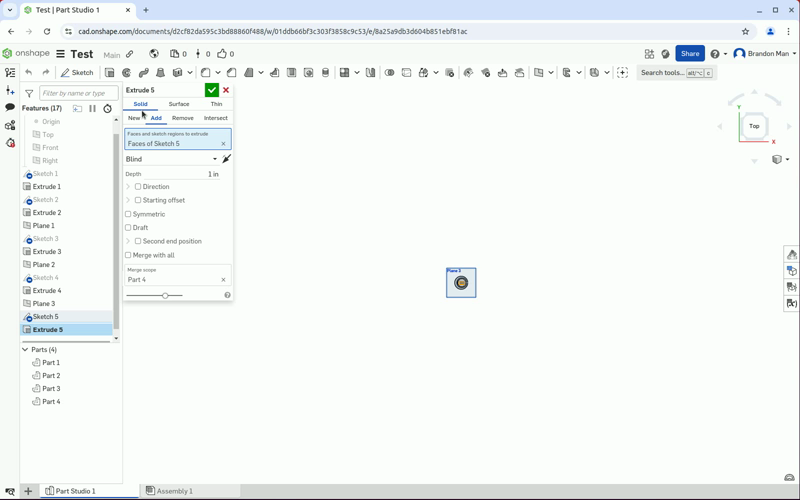
mouse_move(137, 120)
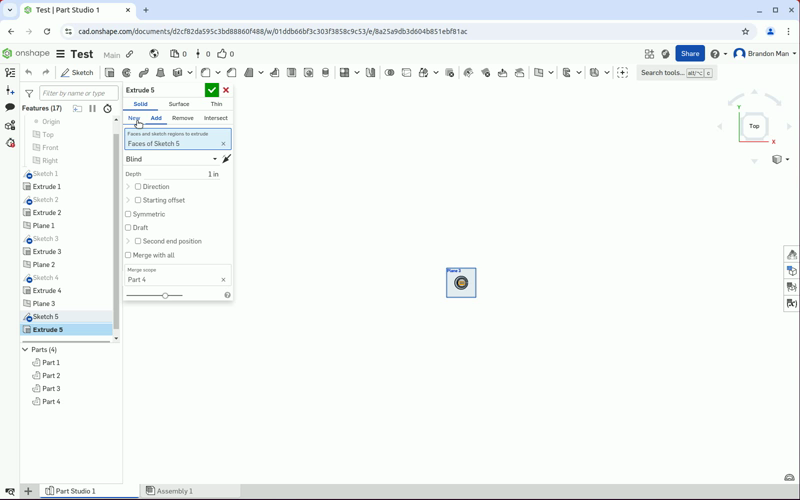
click(137, 120)
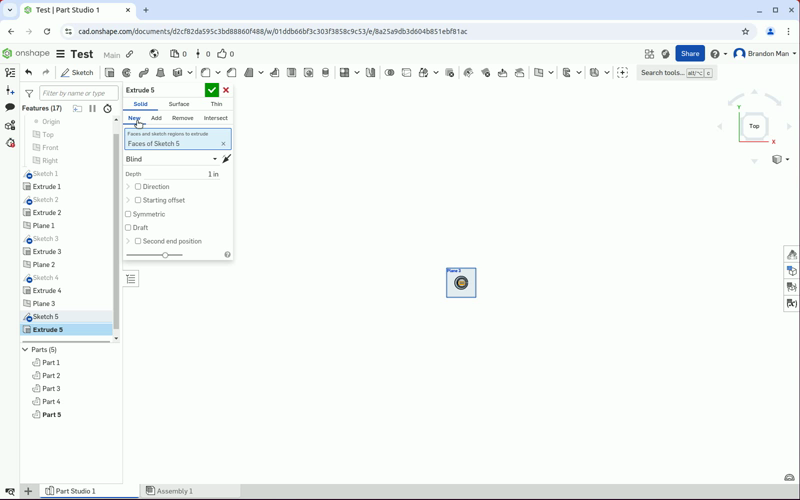
key(tab, 4)
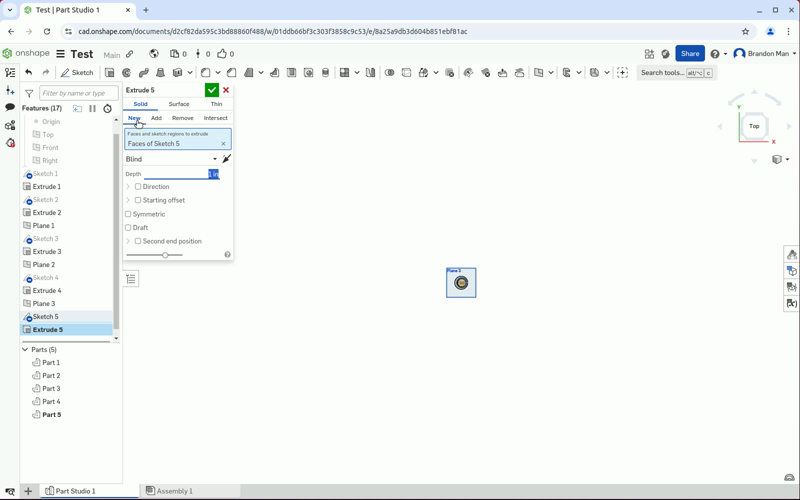
text(3.37)
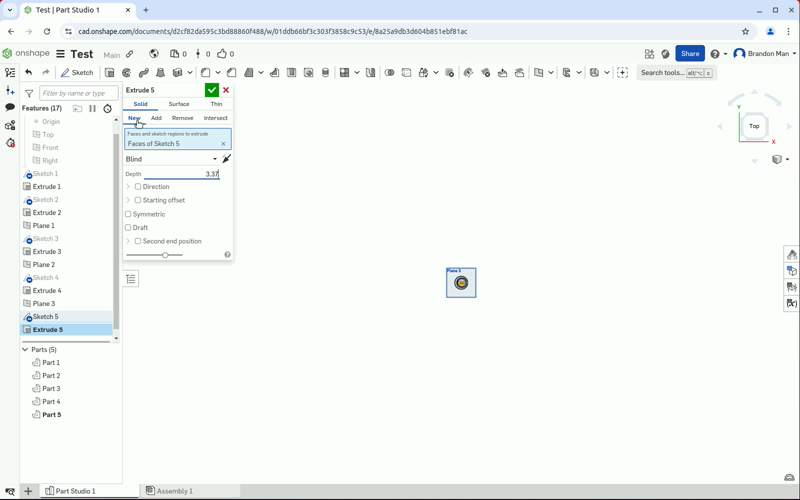
key(enter)
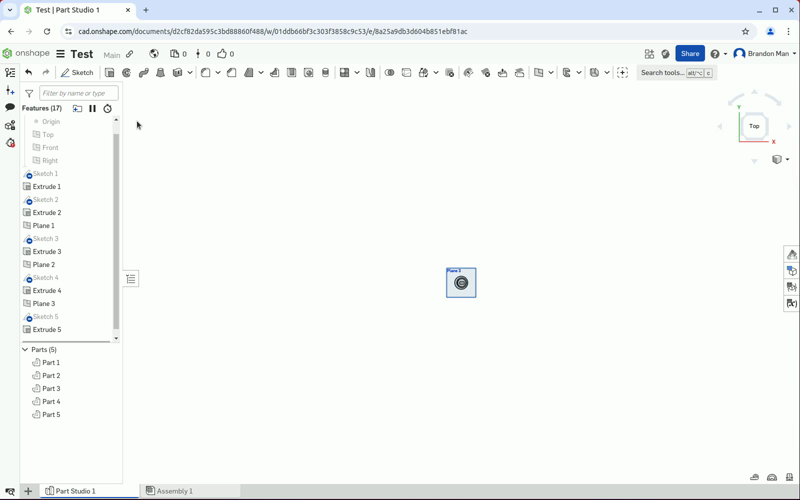
key(shift+h)
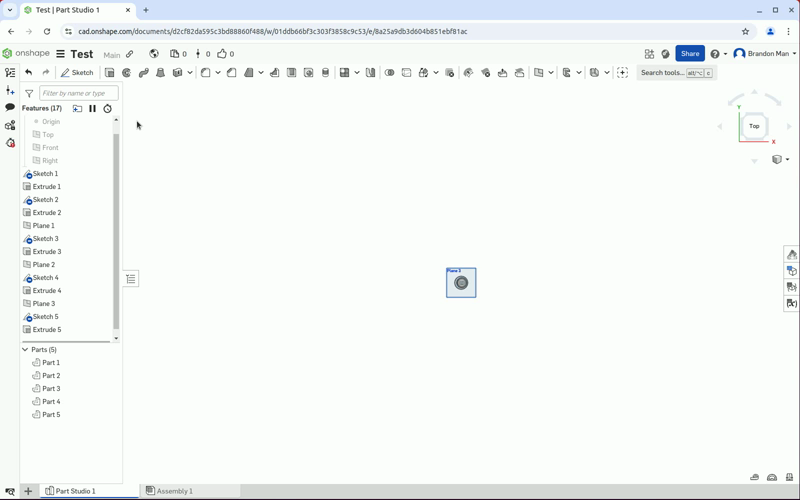
key(shift+h)
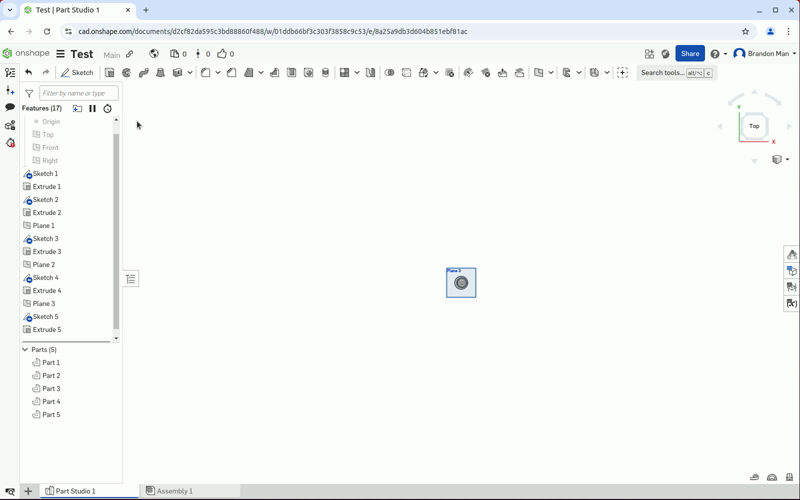
key(shift+7)
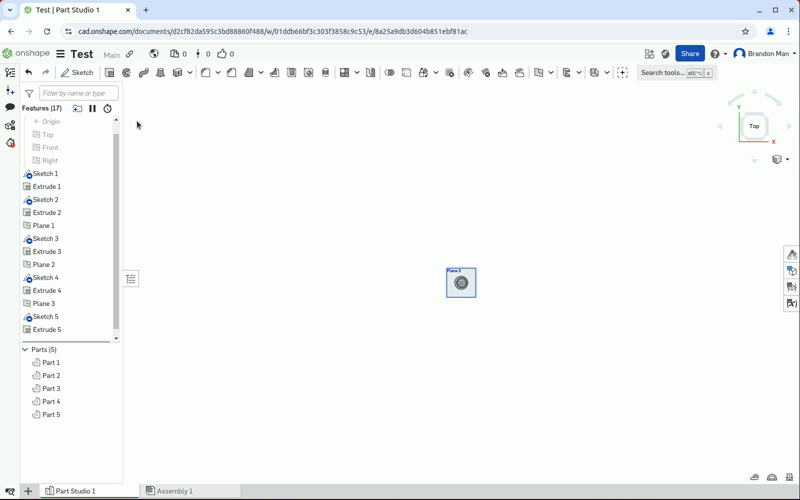
key(up, 3)
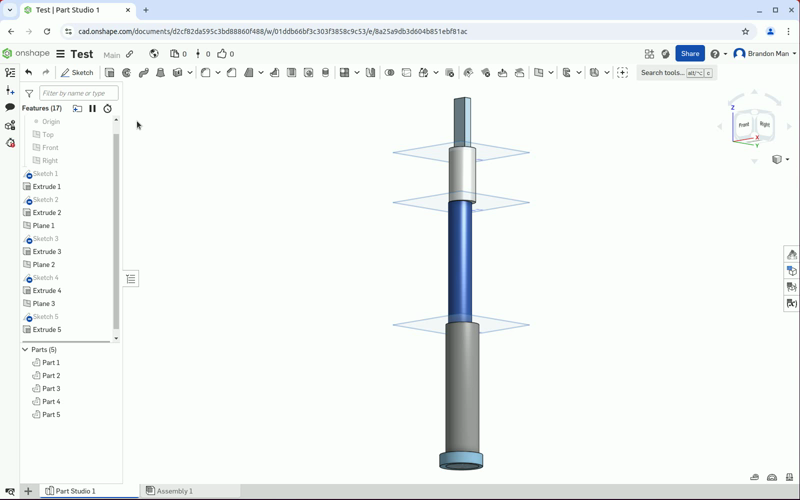
key(left, 3)
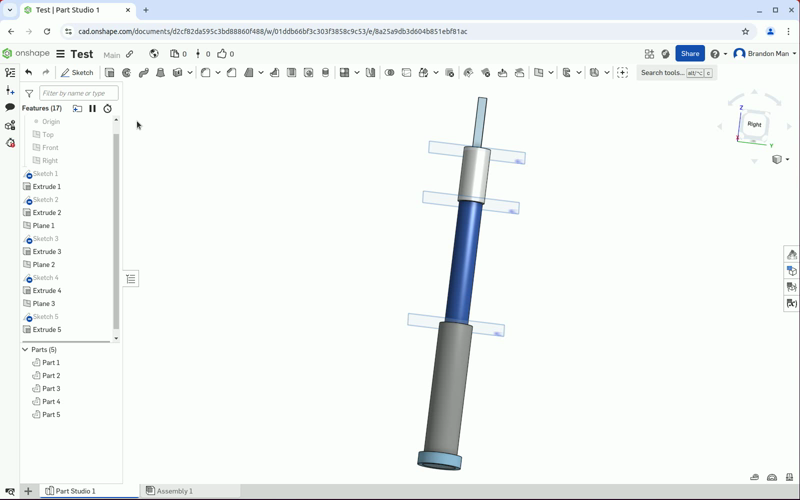
key(right, 3)
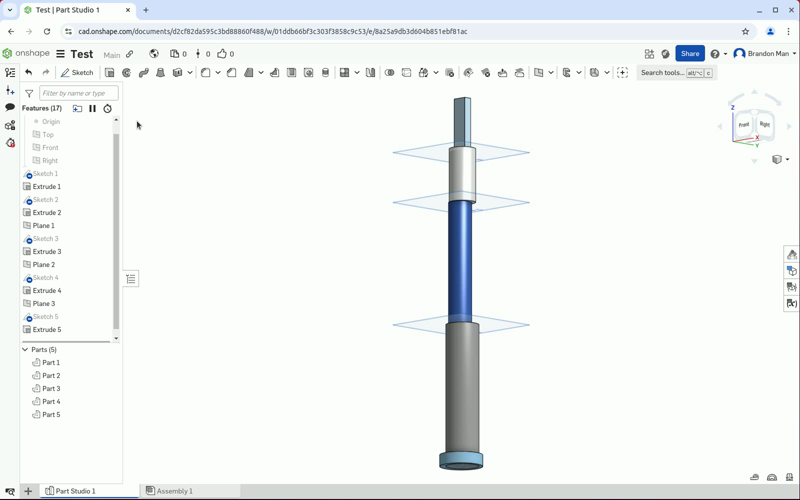
key(down, 3)
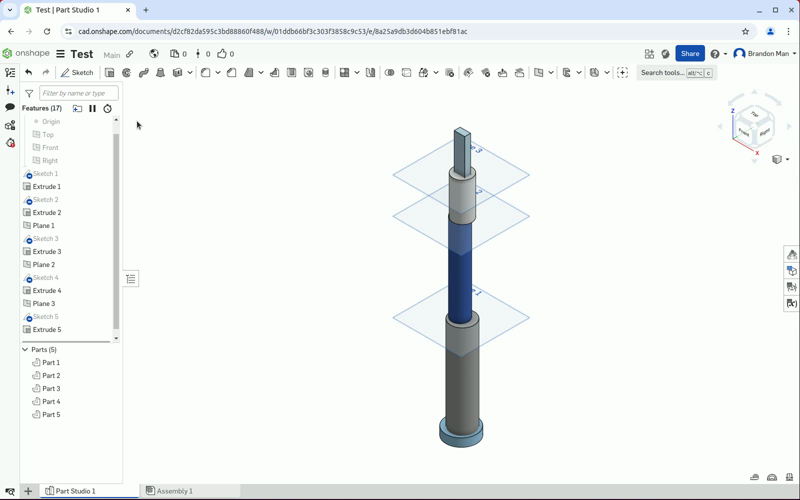
mouse_move(69, 176)
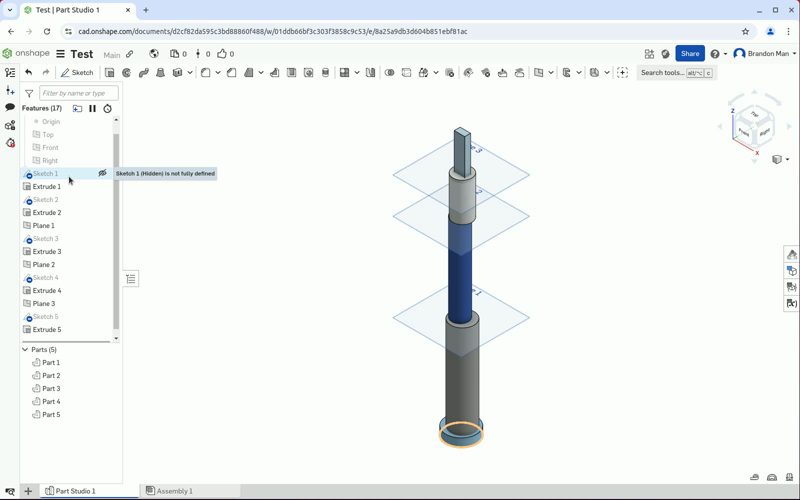
click(69, 176)